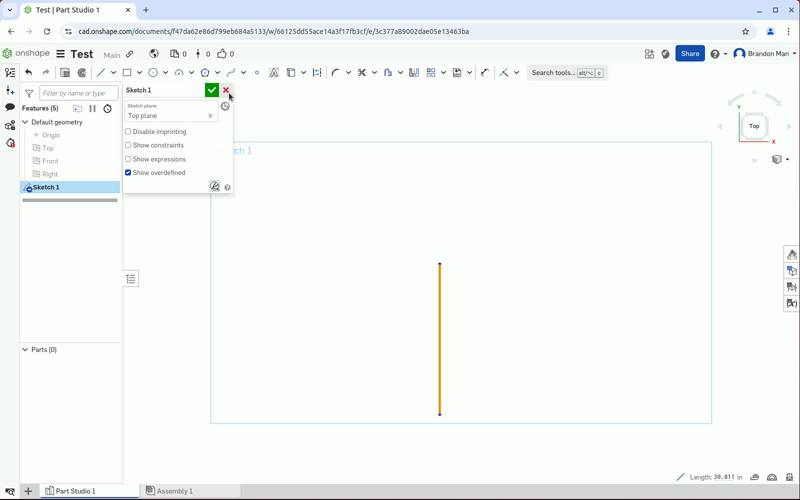
key(shift+h)
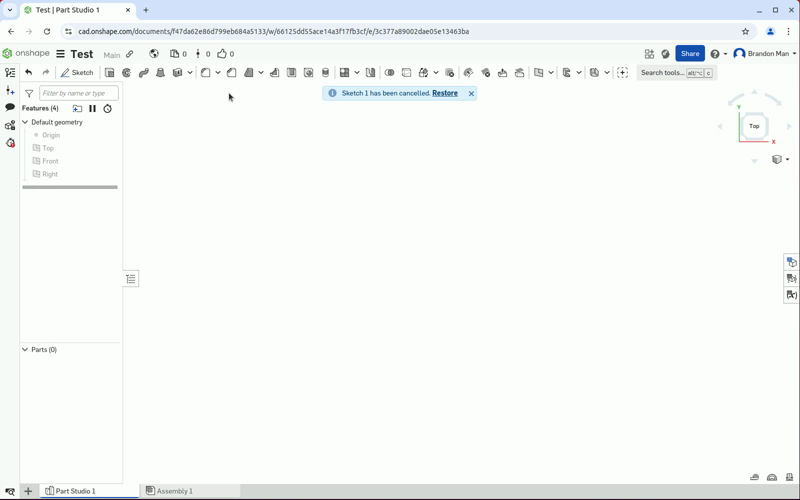
mouse_move(73, 352)
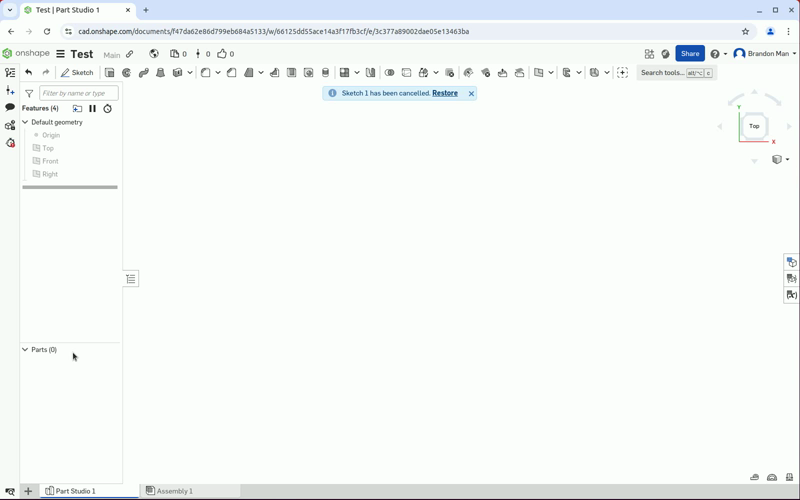
key(y)
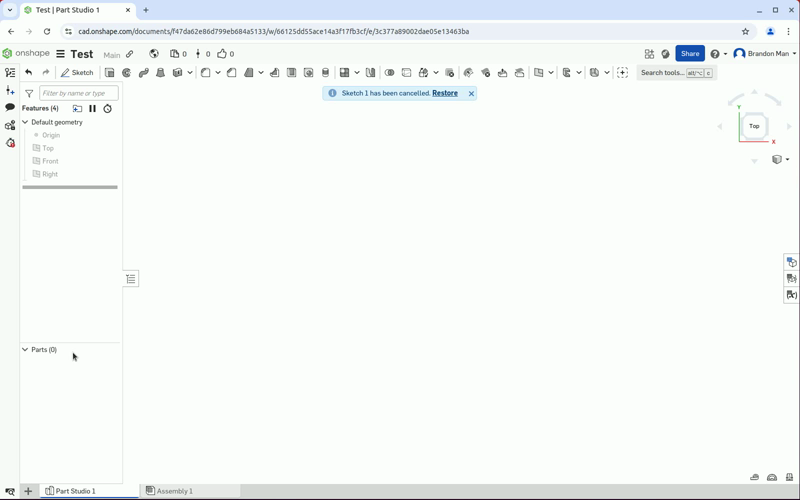
key(shift+p)
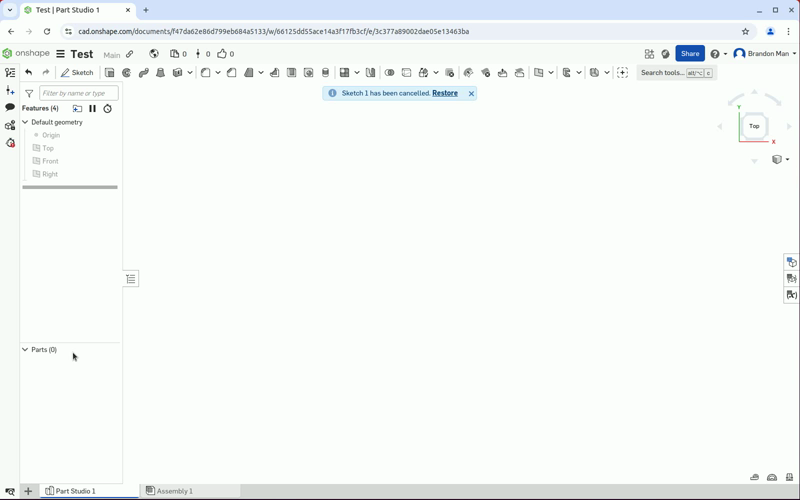
key(space)
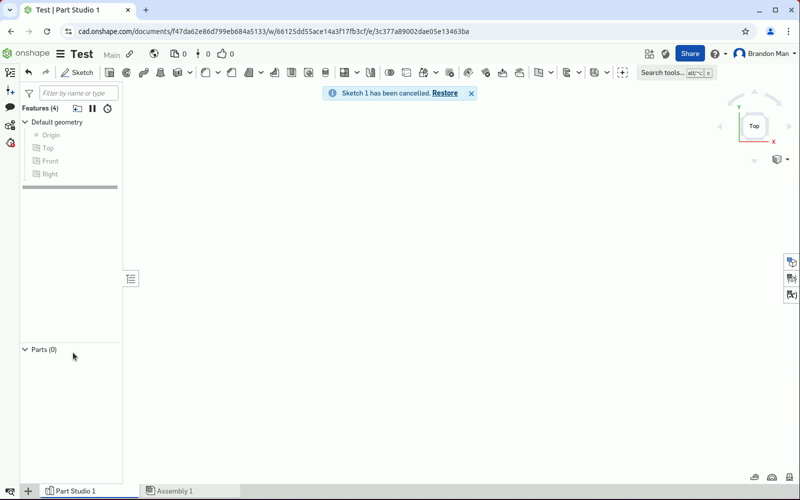
key_down(shift)
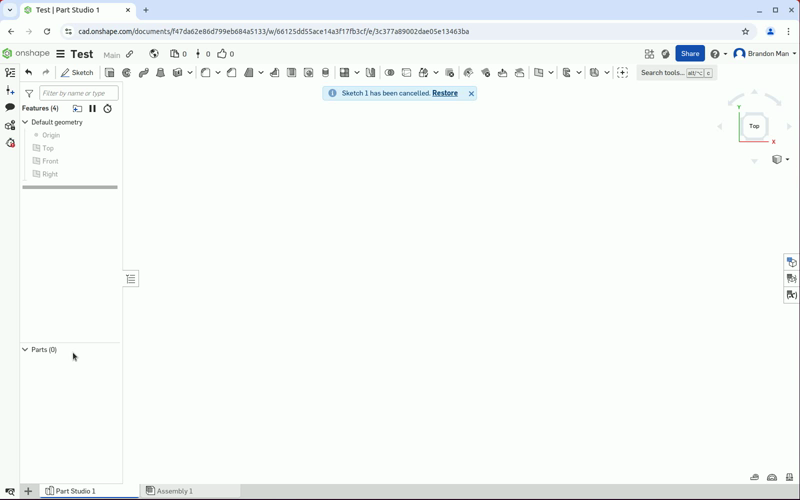
key(up)
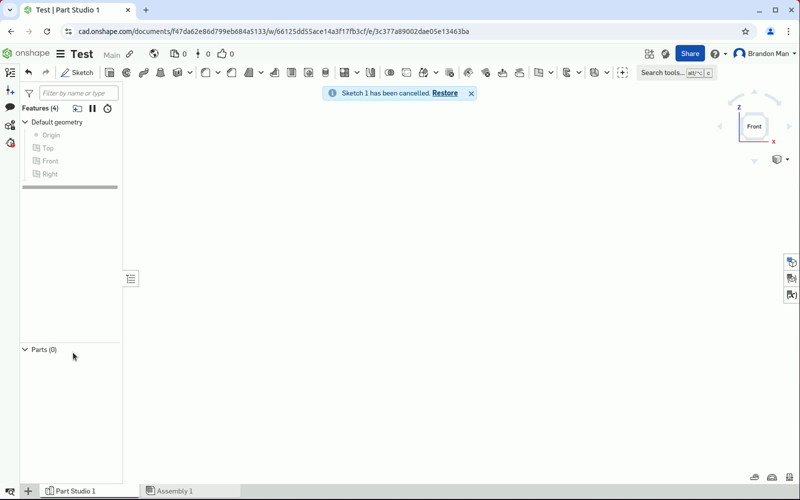
key_up(shift)
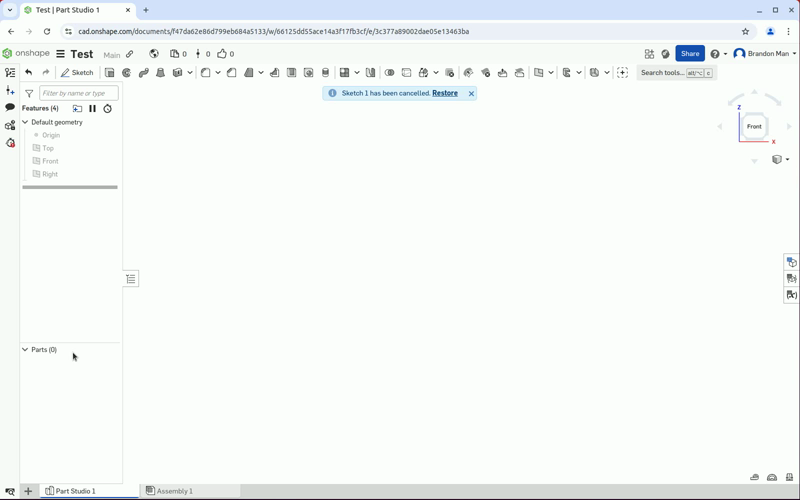
mouse_move(73, 352)
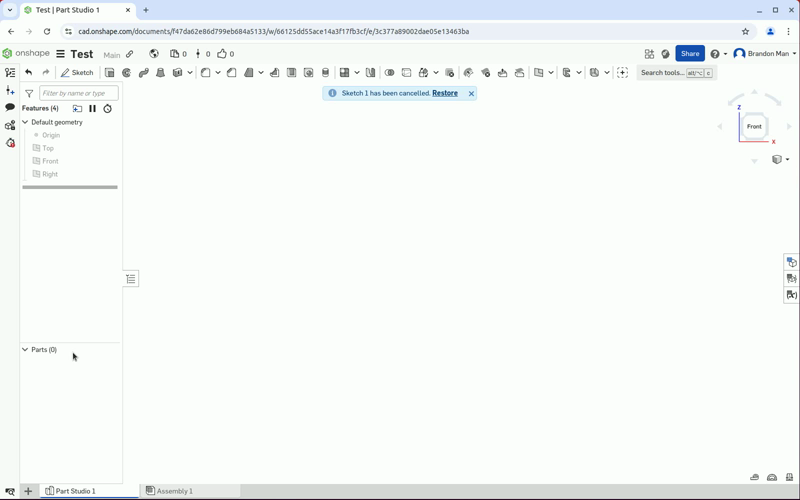
key(shift+y)
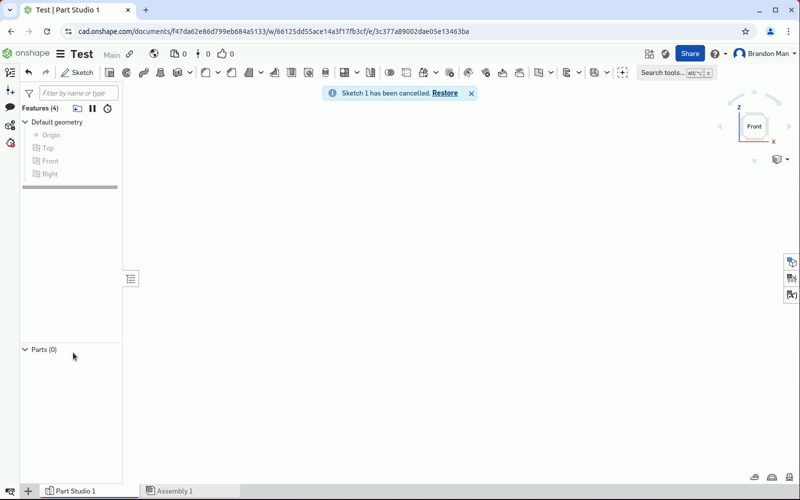
key(shift+s)
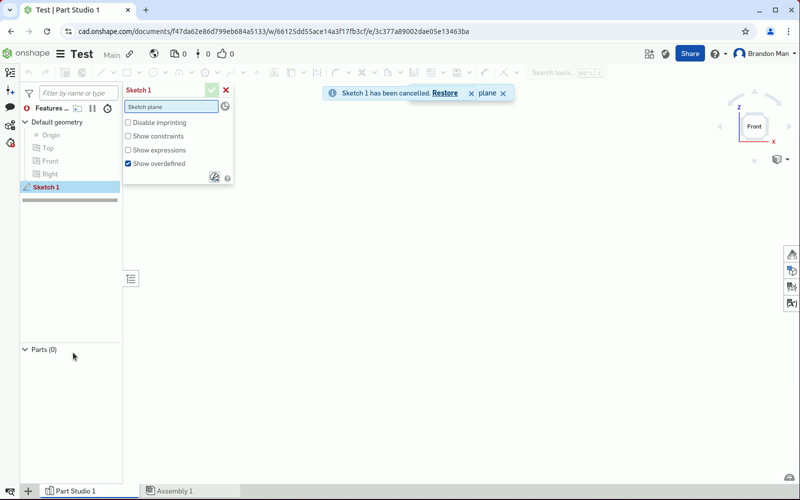
mouse_move(73, 163)
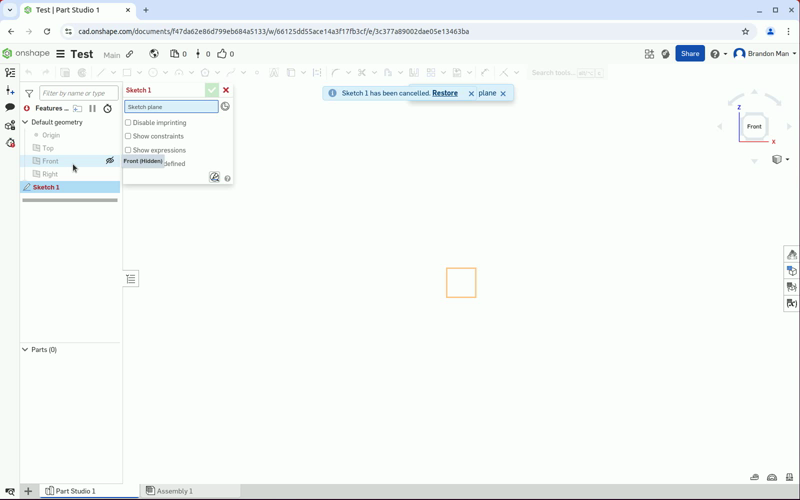
click(73, 163)
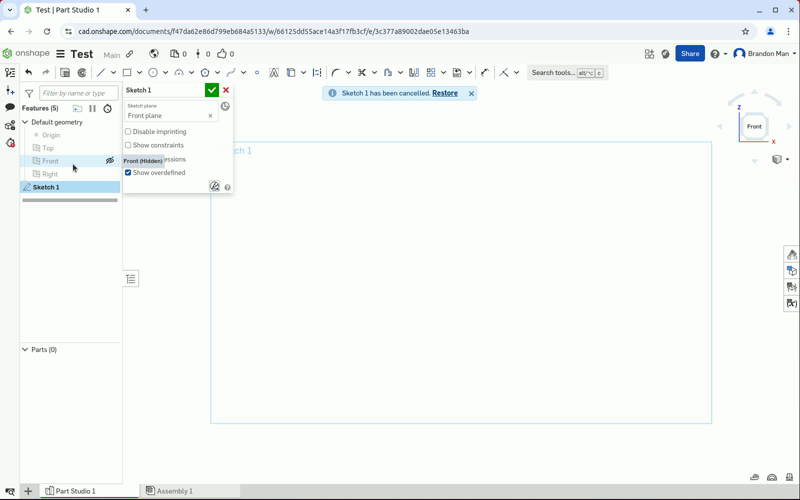
mouse_move(73, 352)
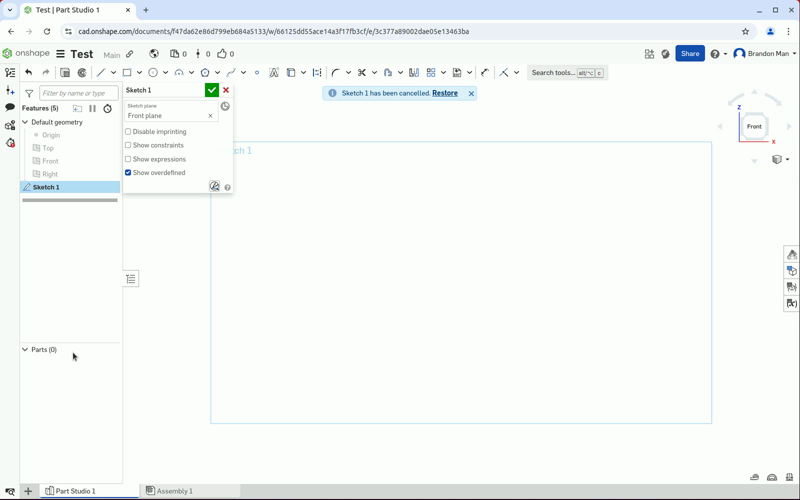
key(y)
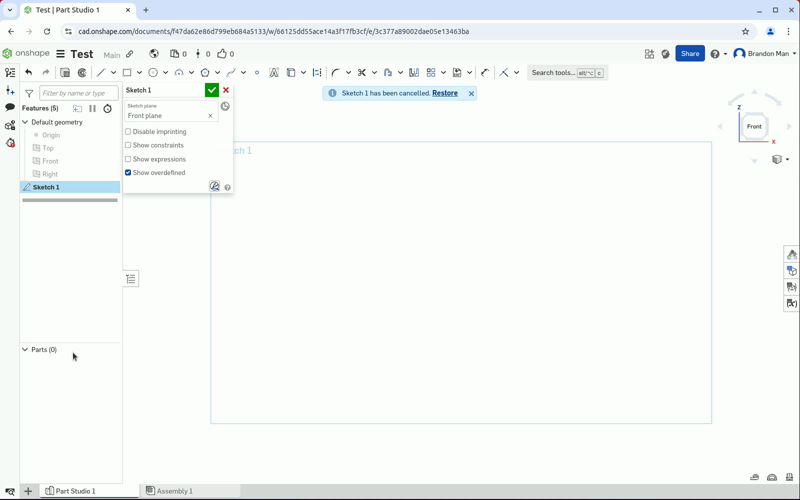
key(c)
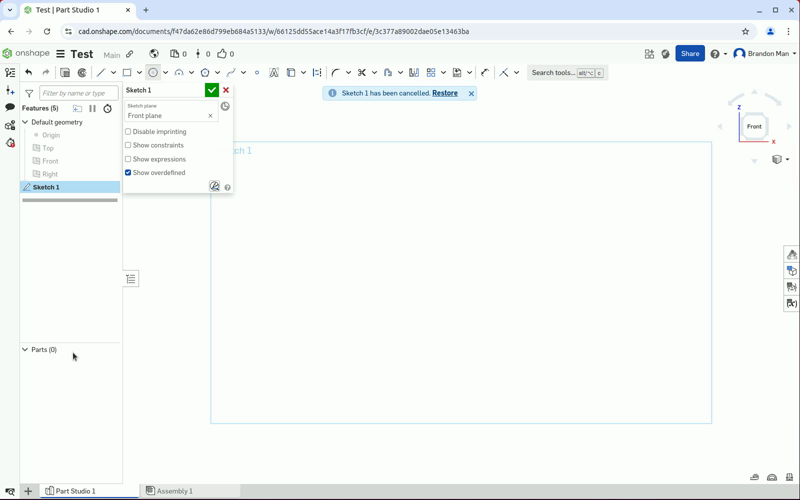
key_down(shift)
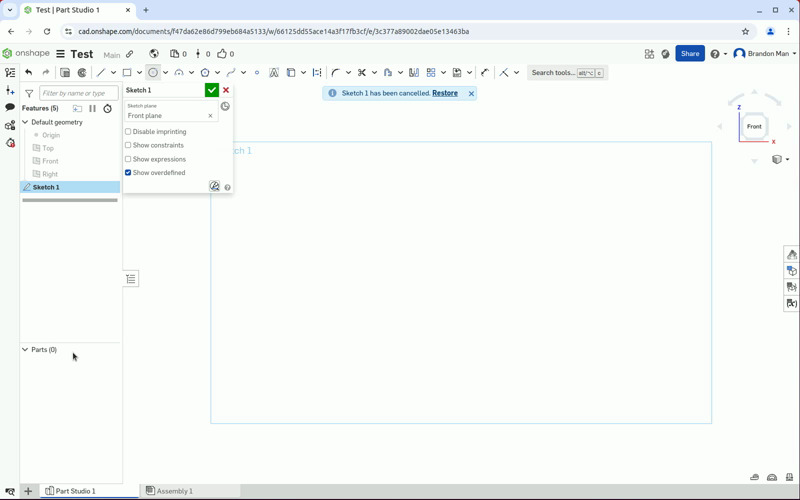
mouse_move(461, 282)
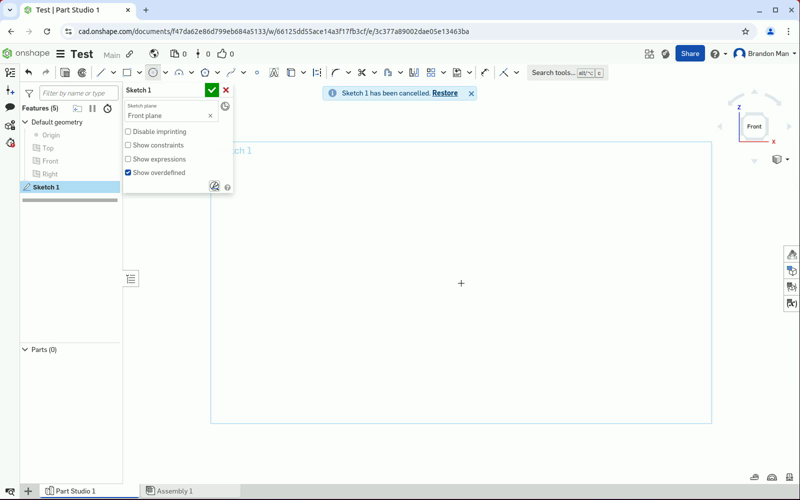
click(461, 282)
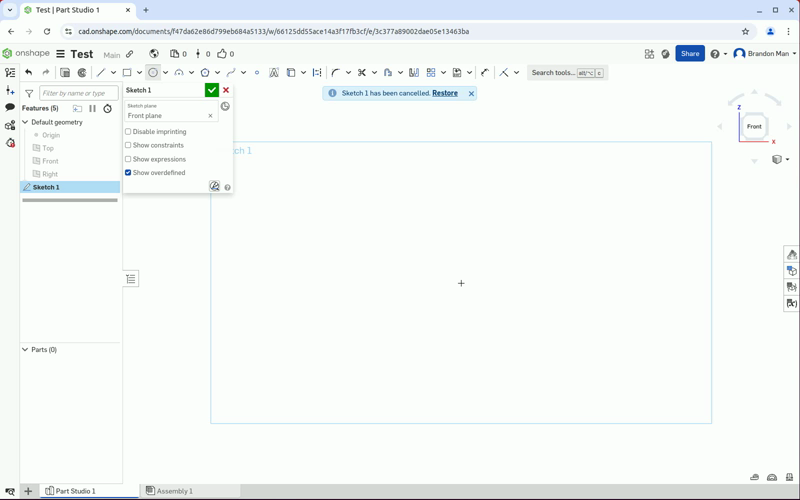
key_up(shift)
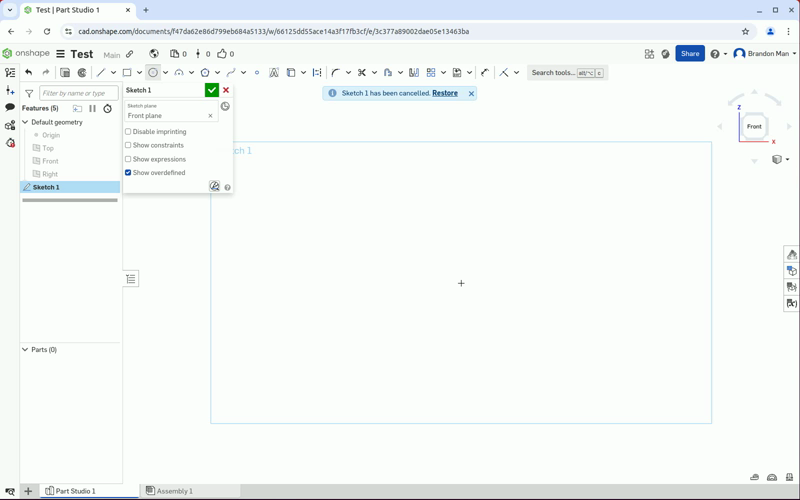
mouse_move(528, 282)
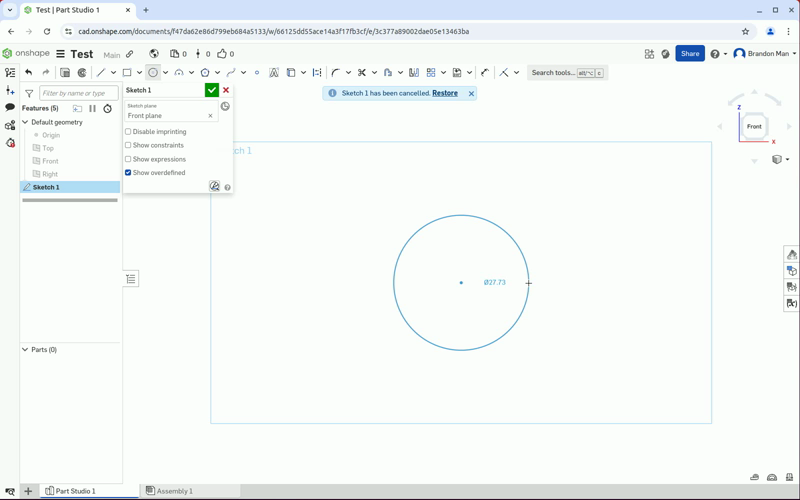
click(528, 282)
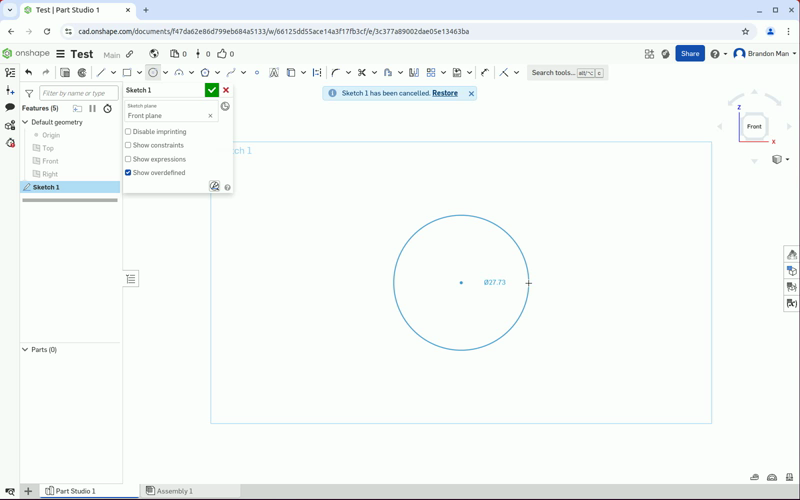
key(esc)
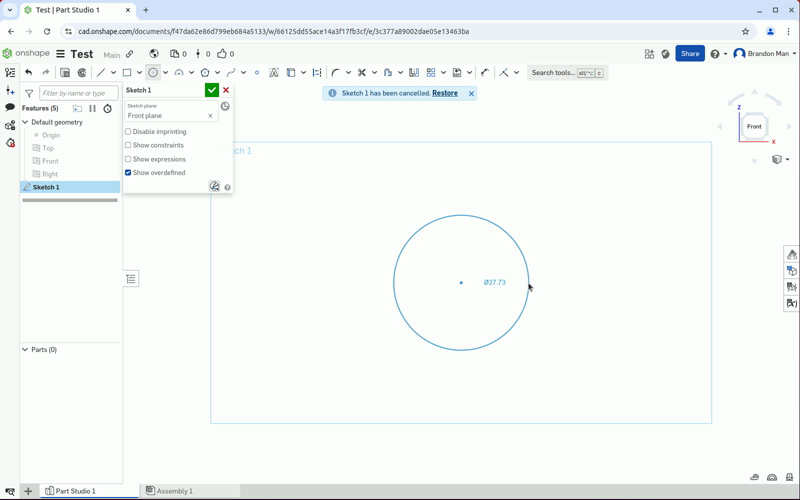
mouse_move(463, 306)
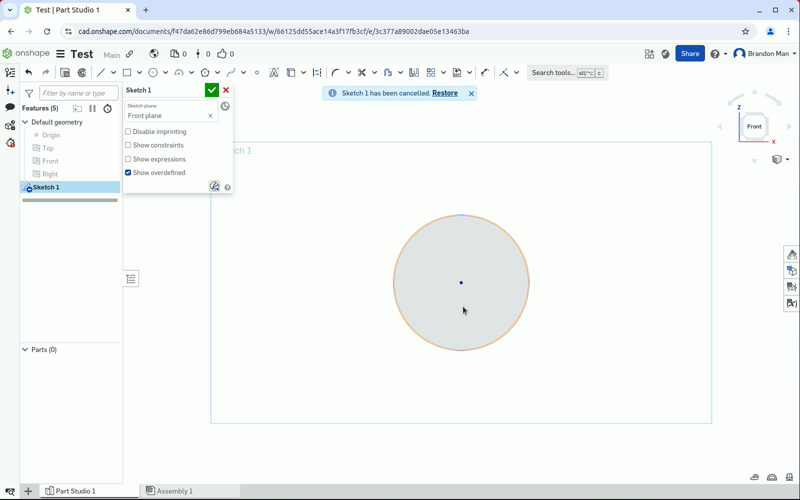
click(463, 306)
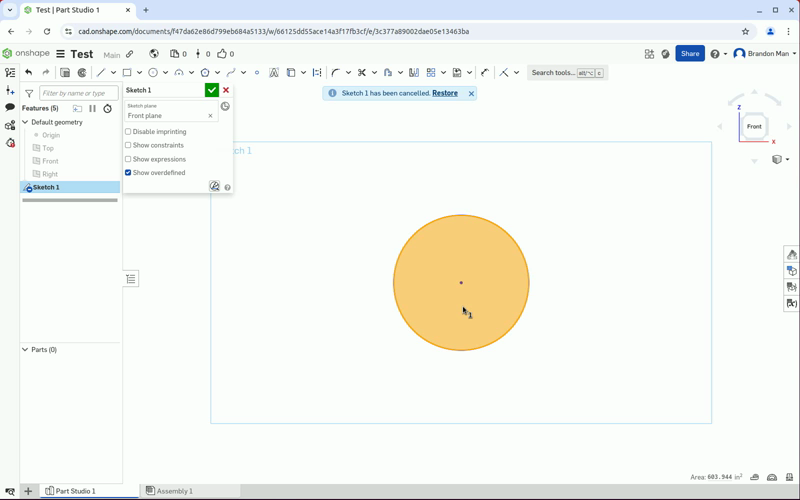
mouse_move(73, 352)
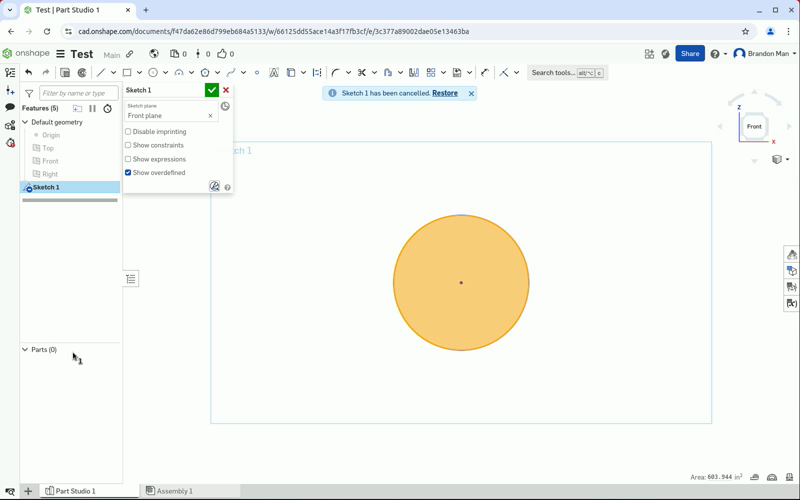
key(shift+y)
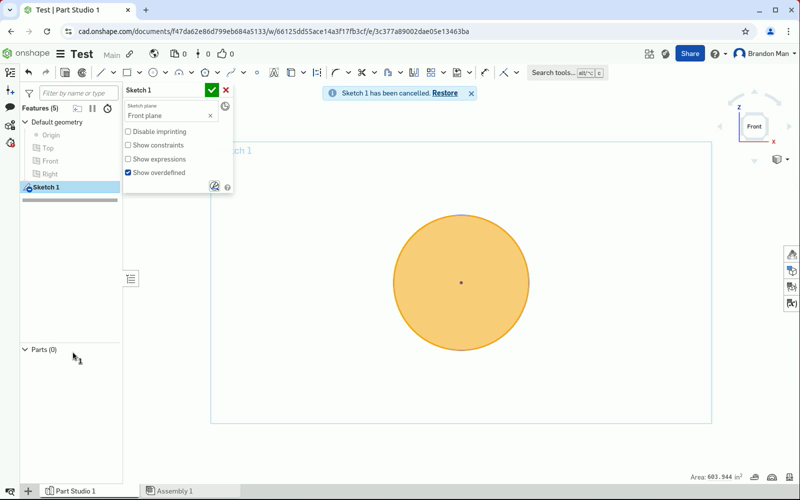
key(shift+e)
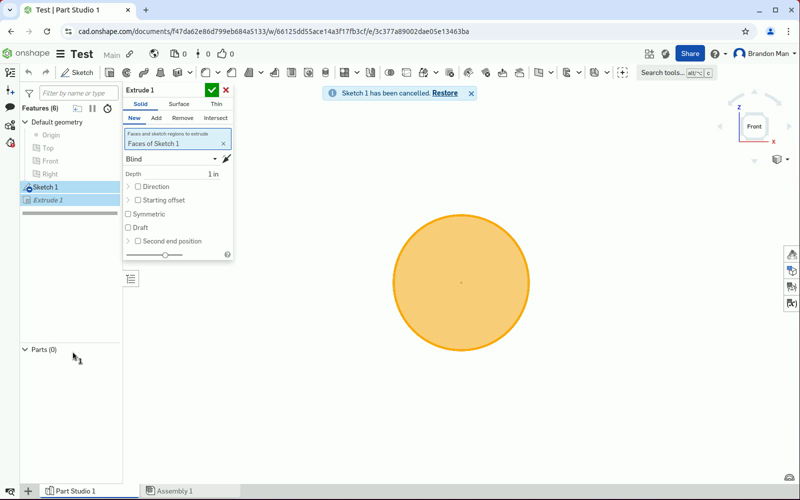
mouse_move(143, 106)
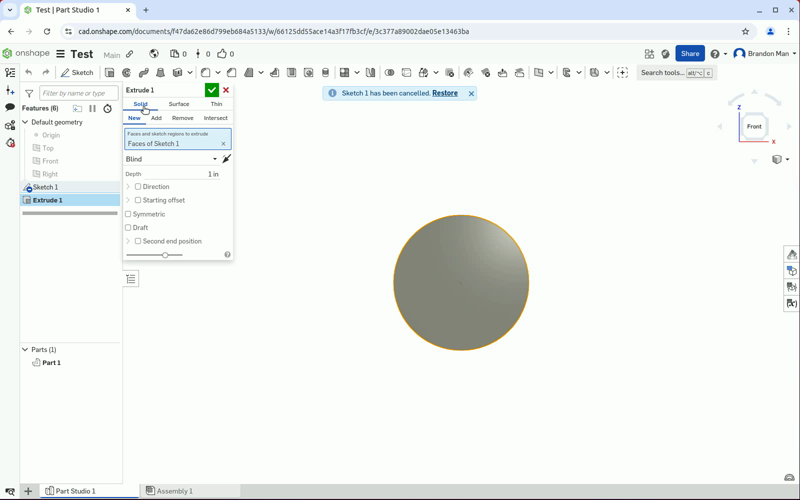
click(143, 106)
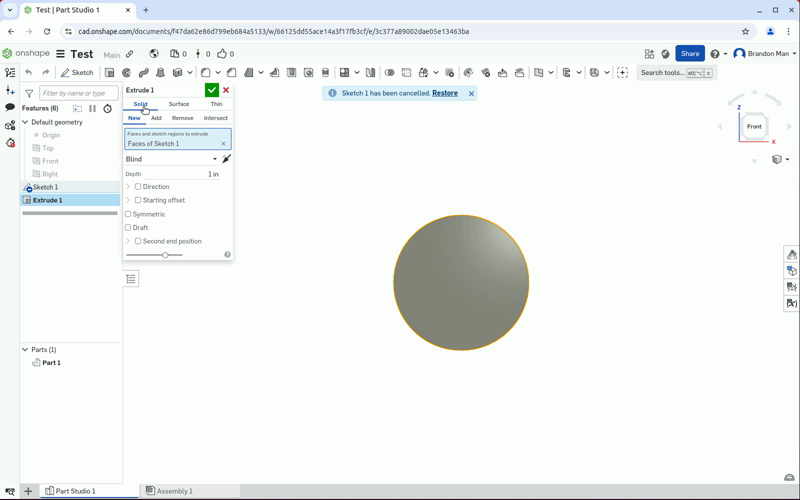
mouse_move(137, 120)
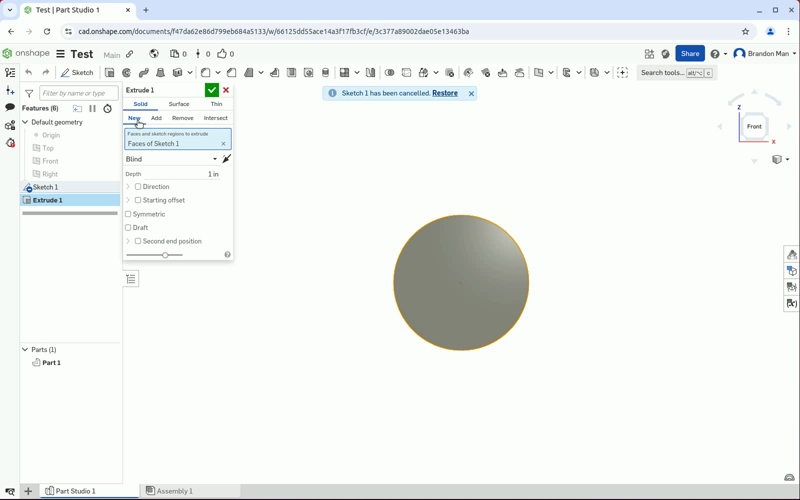
click(137, 120)
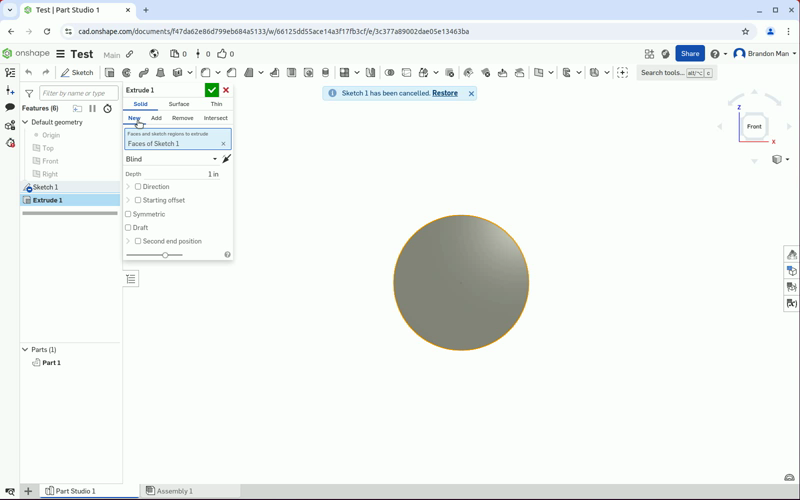
key(tab, 4)
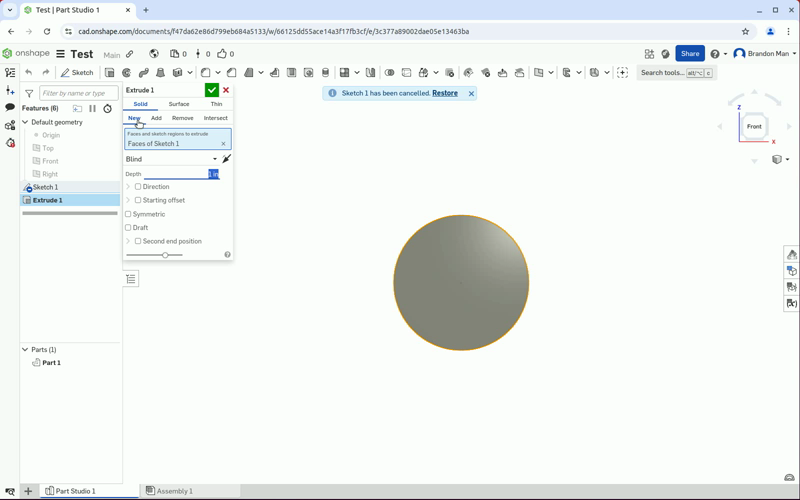
text(23.108)
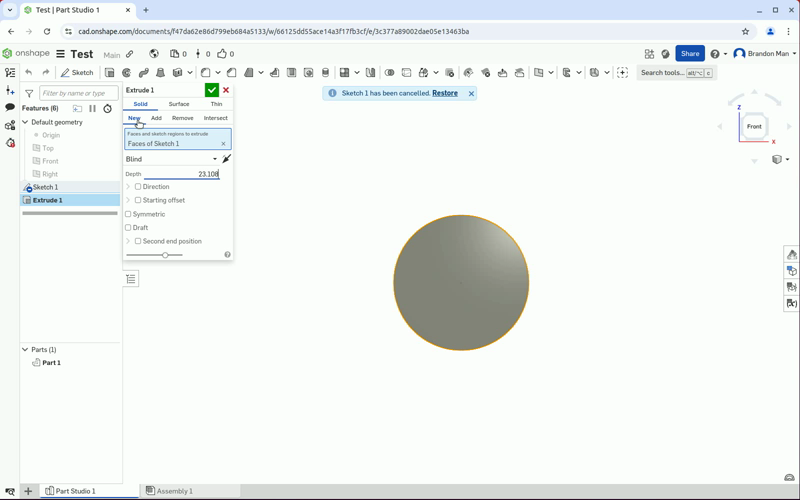
key(enter)
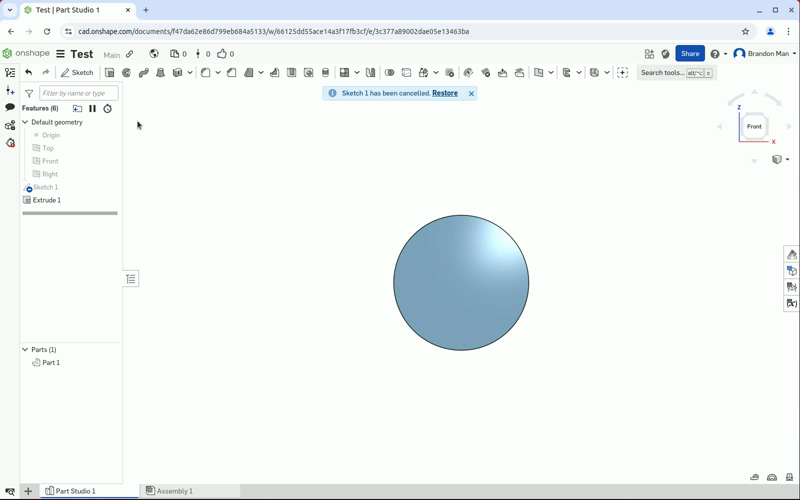
key(shift+h)
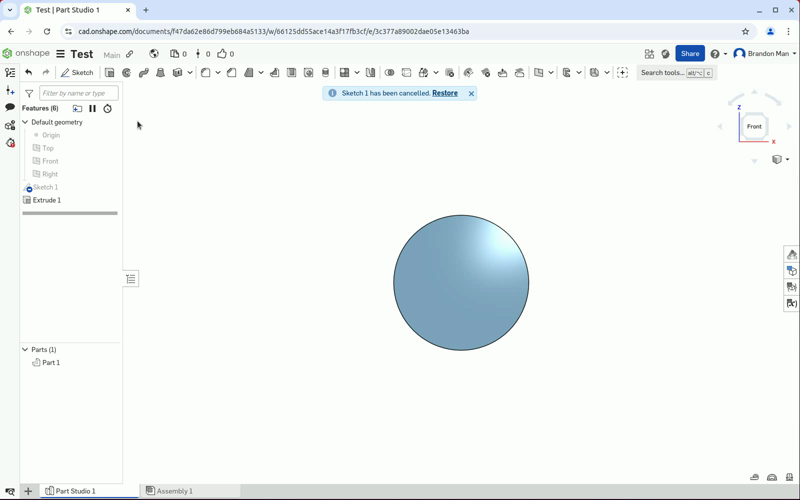
key(shift+h)
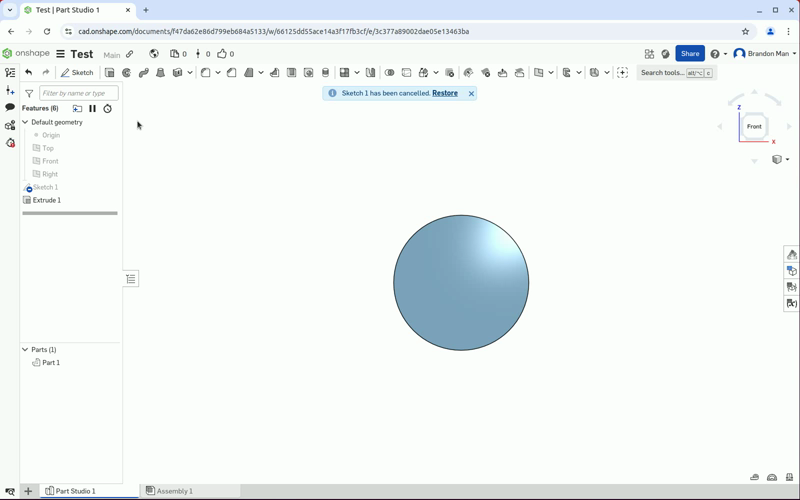
mouse_move(73, 189)
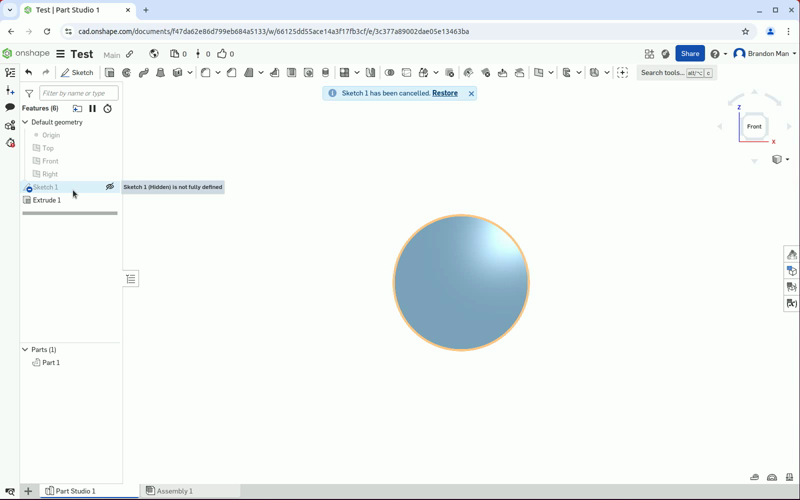
click(73, 189)
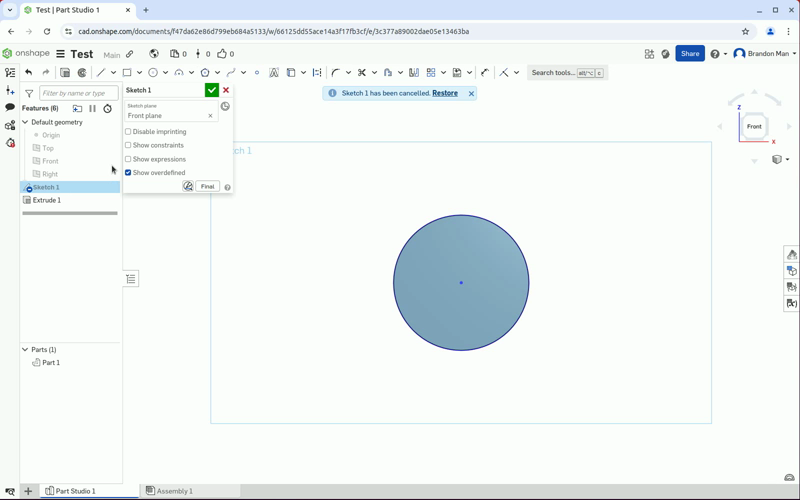
mouse_move(229, 92)
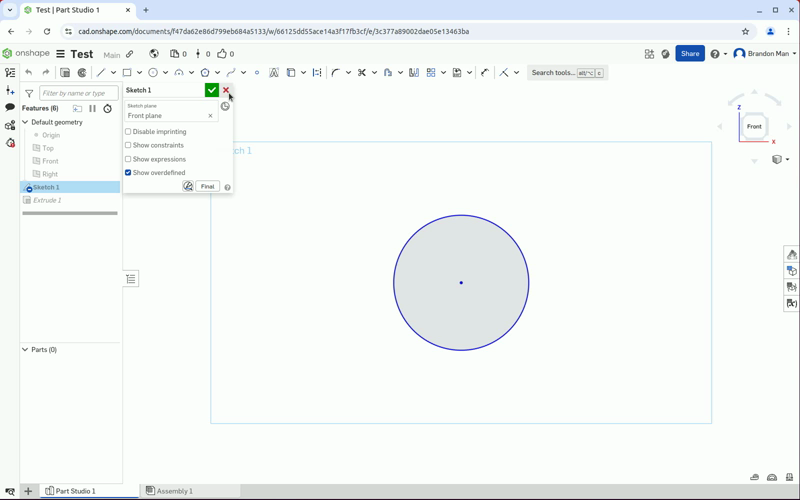
click(229, 92)
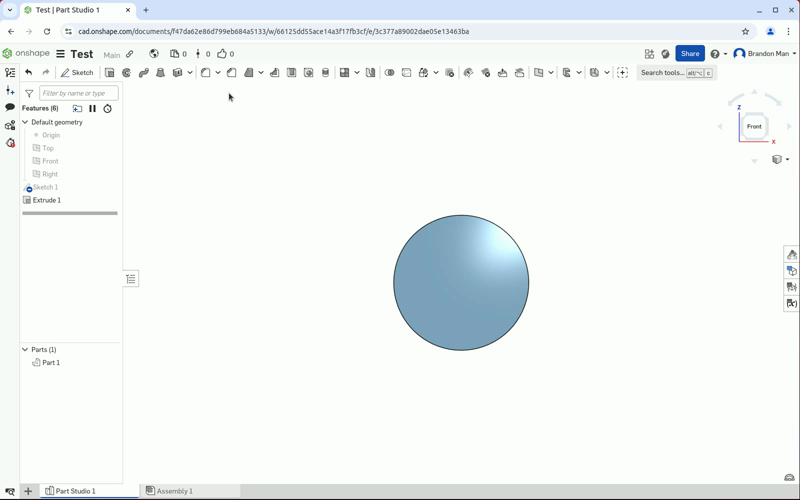
mouse_move(541, 75)
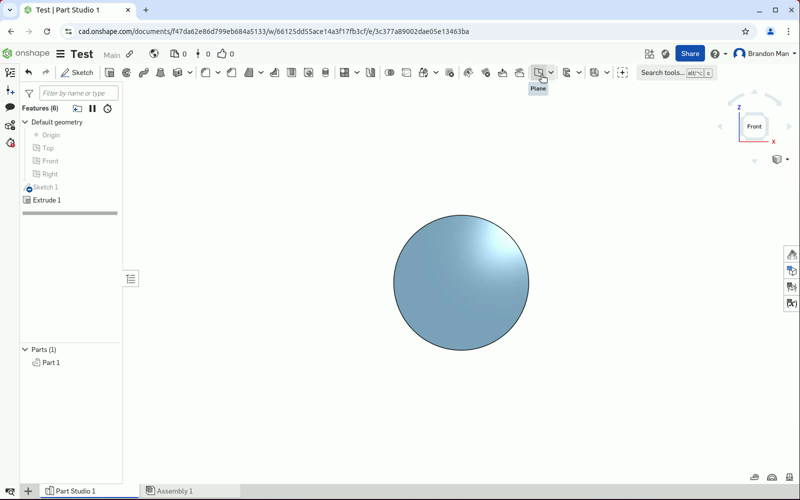
click(541, 75)
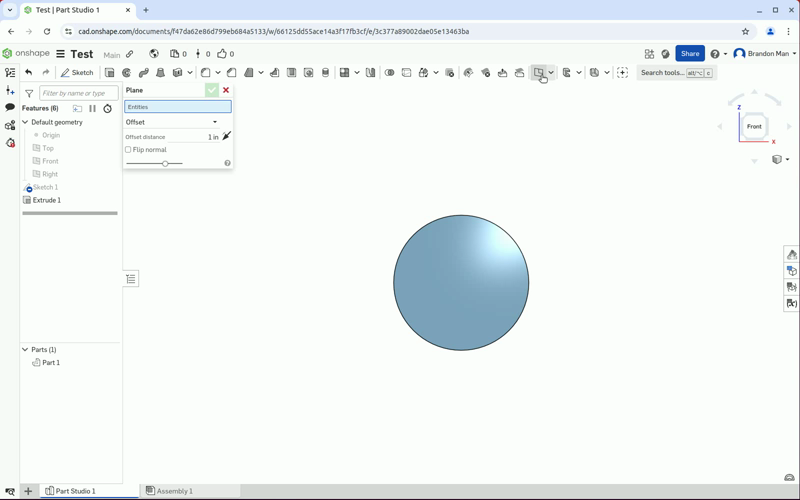
mouse_move(73, 163)
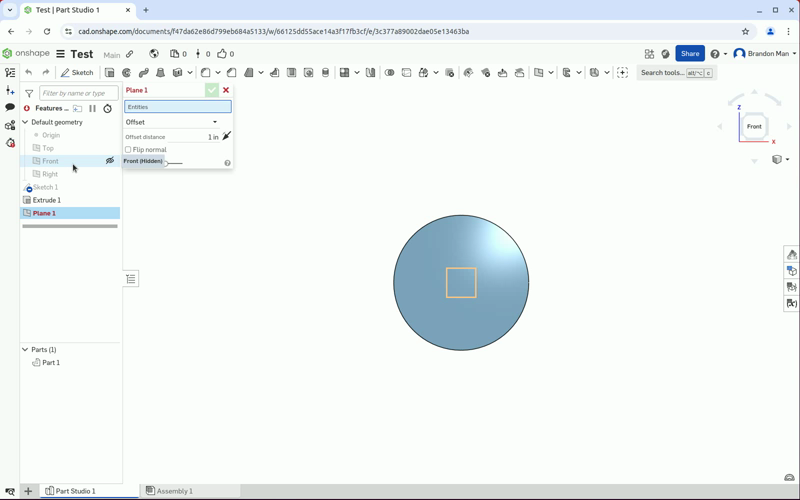
click(73, 163)
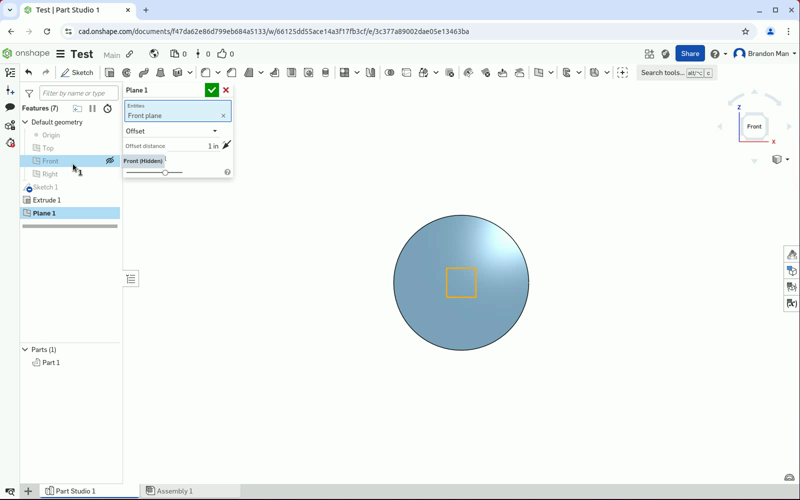
key(tab, 2)
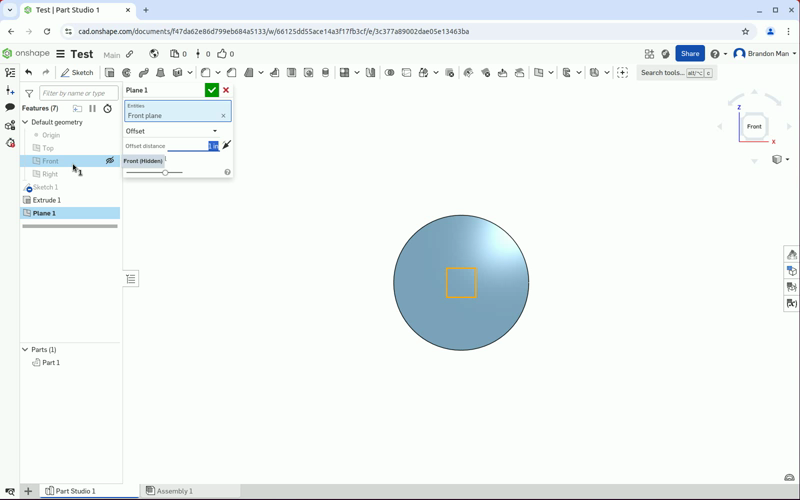
text(23.108)
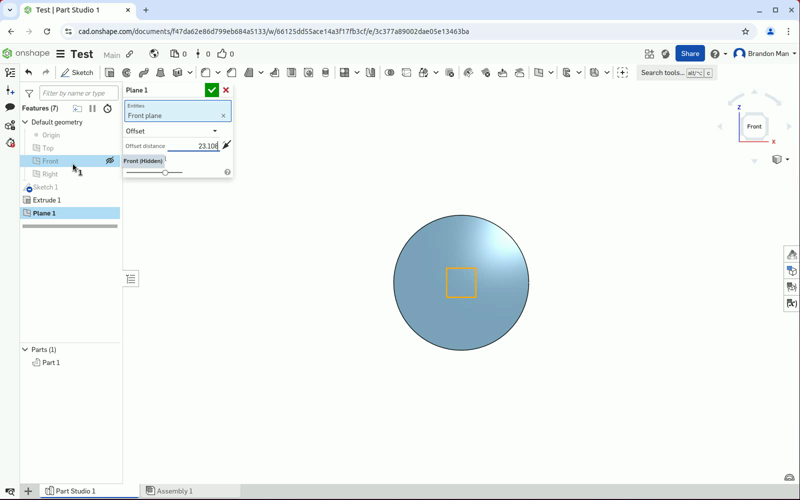
key(enter, 2)
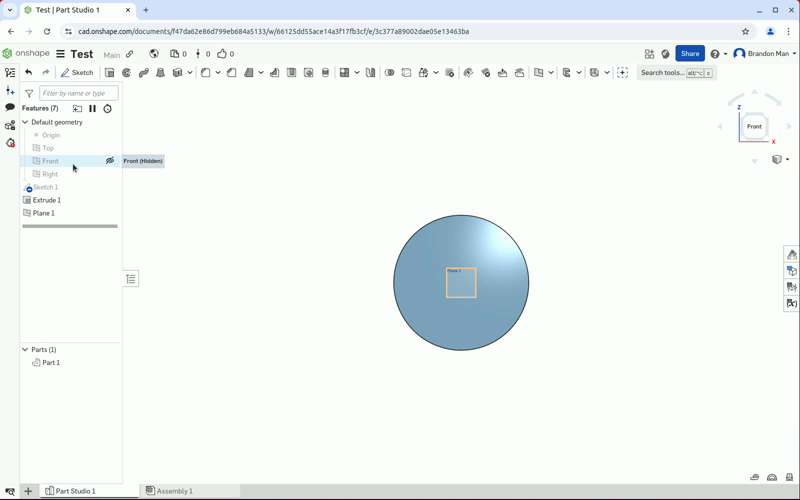
key(shift+s)
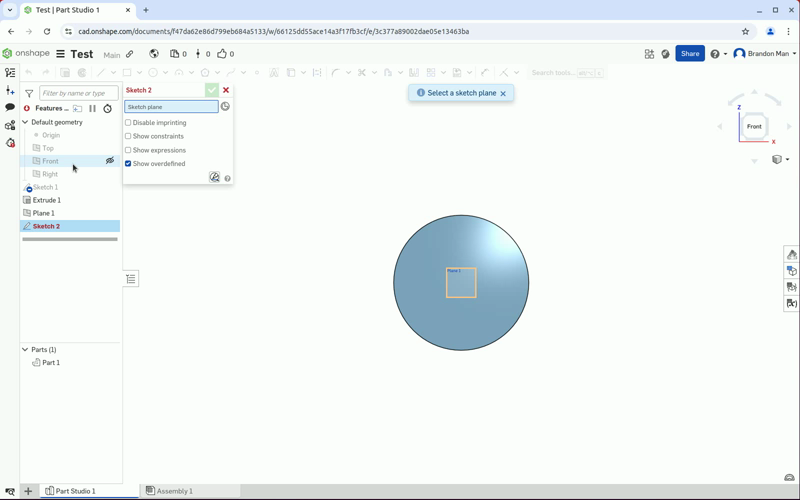
mouse_move(73, 215)
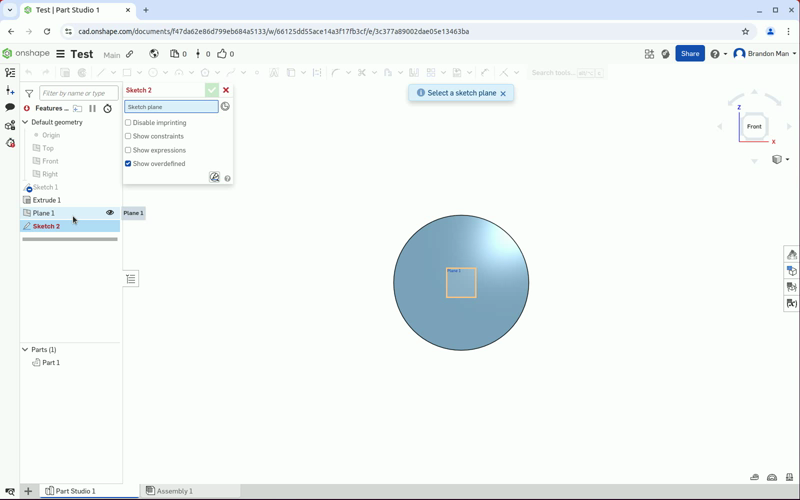
click(73, 215)
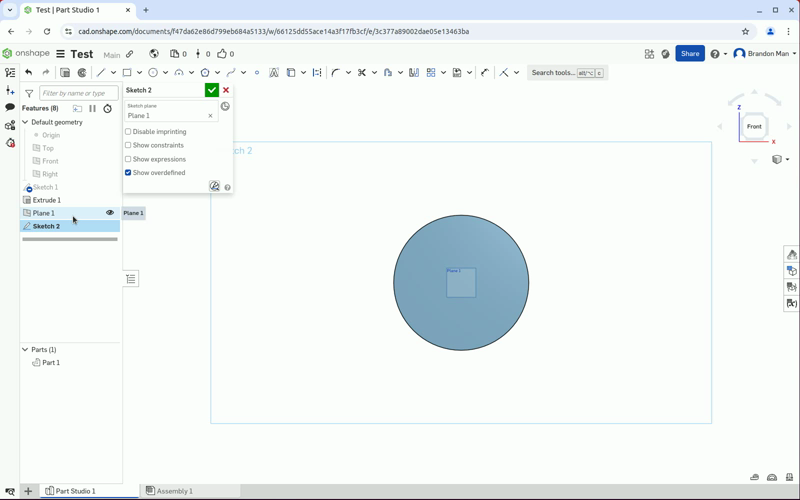
mouse_move(73, 352)
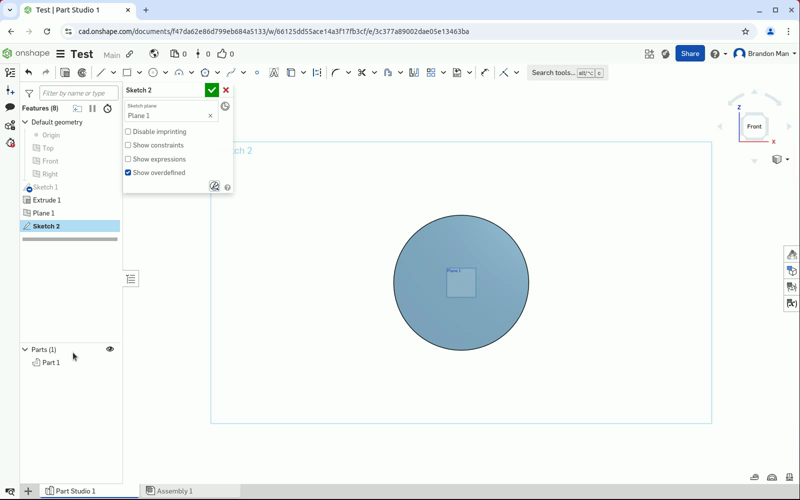
key(y)
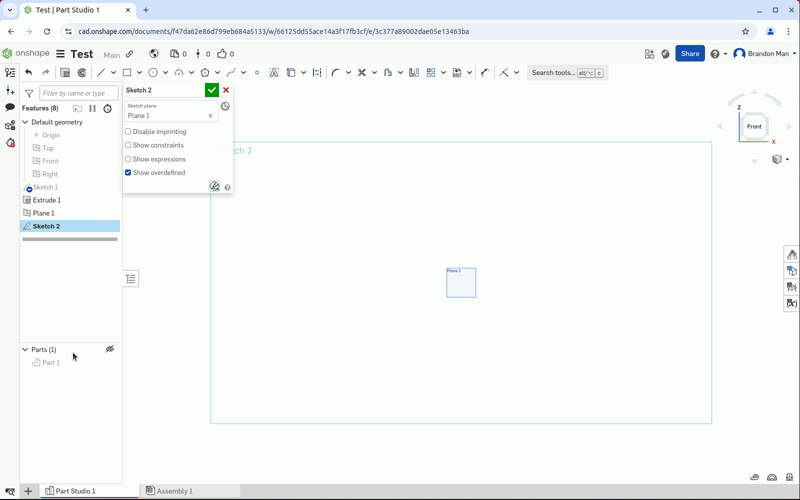
key(c)
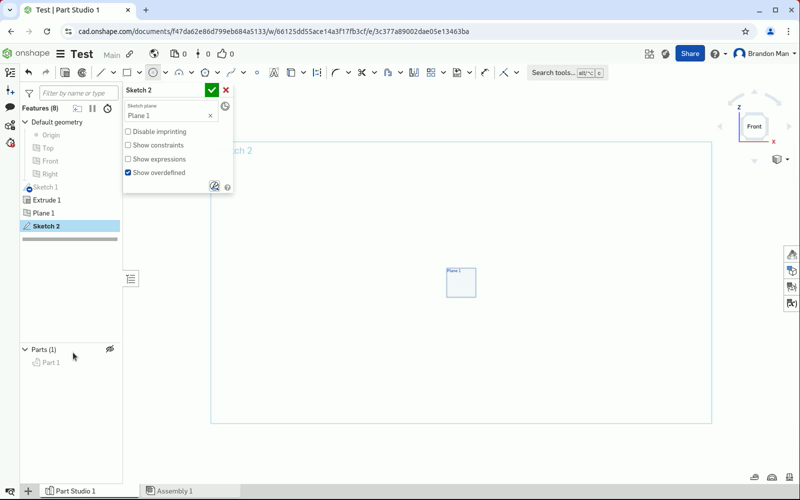
key_down(shift)
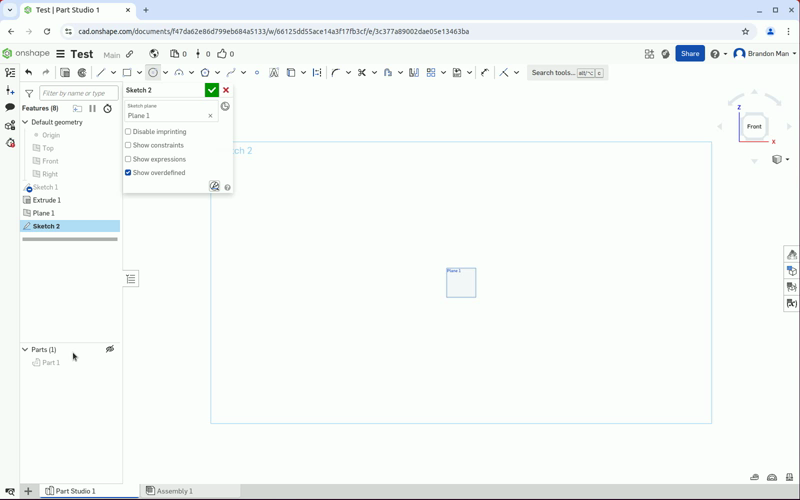
mouse_move(415, 282)
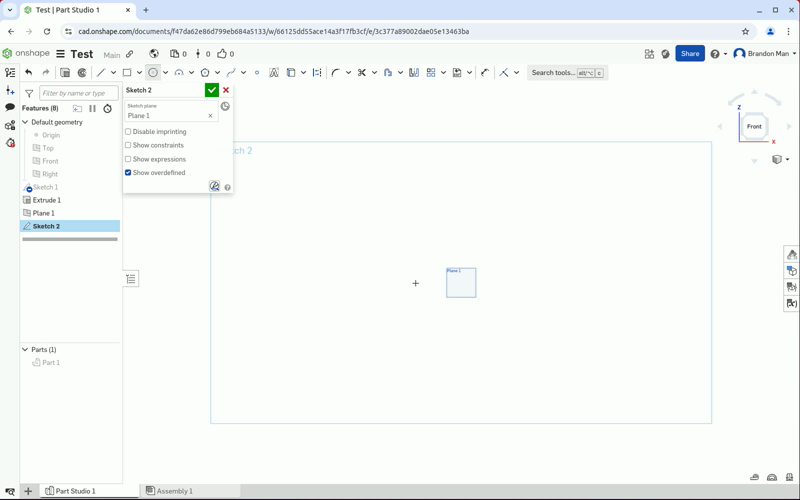
click(415, 282)
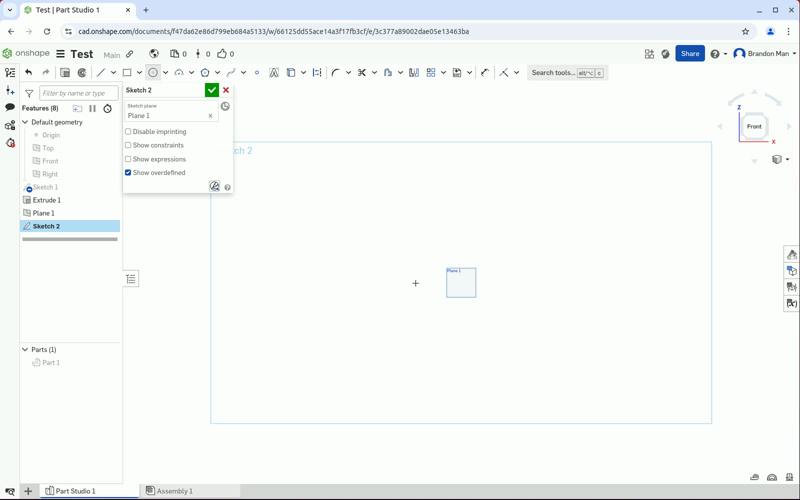
key_up(shift)
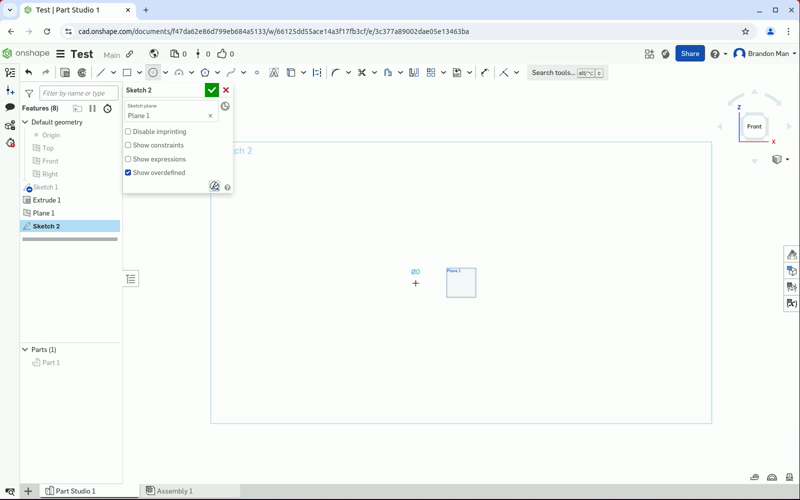
mouse_move(424, 282)
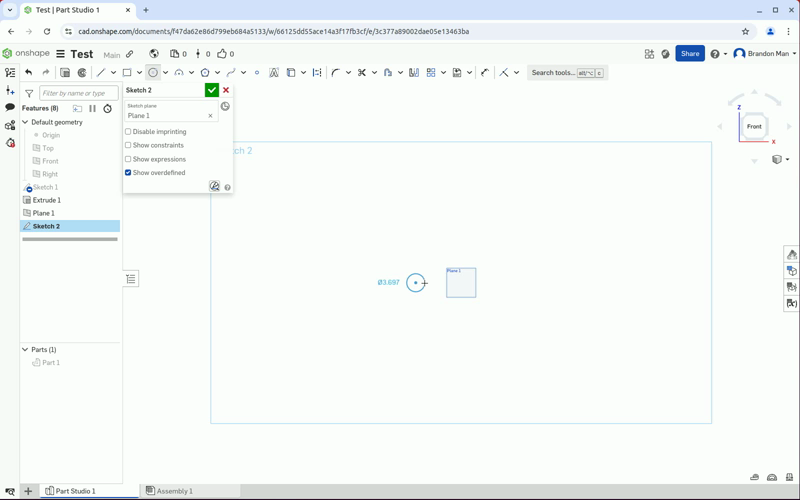
click(424, 282)
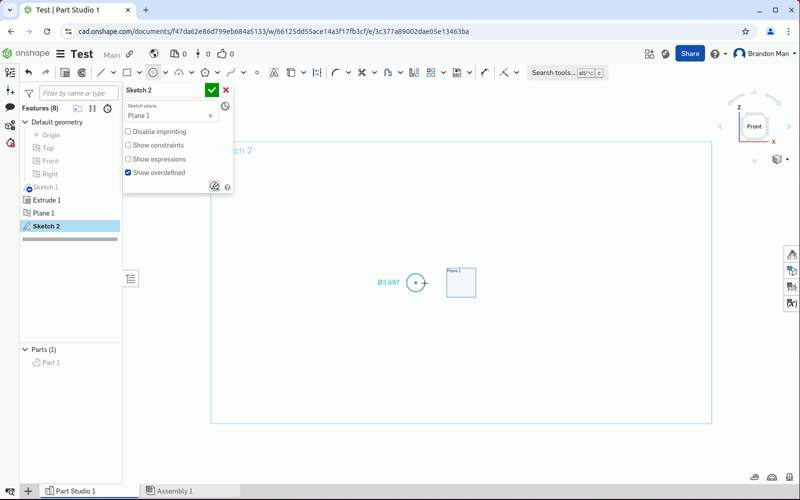
key(esc)
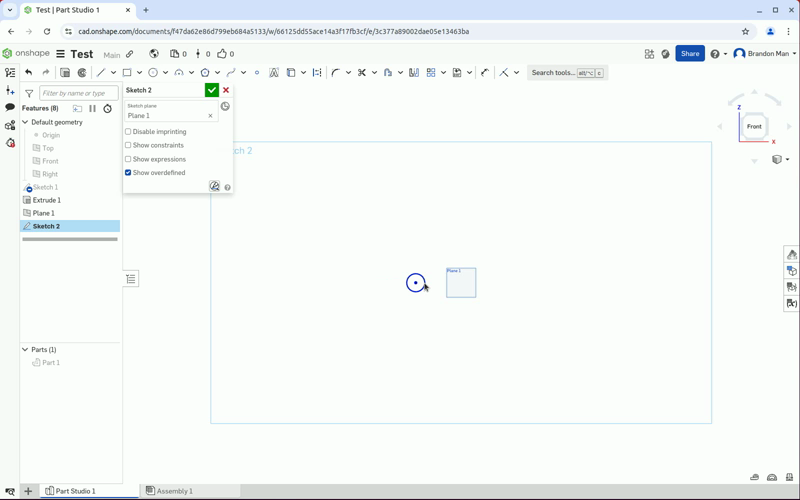
mouse_move(418, 279)
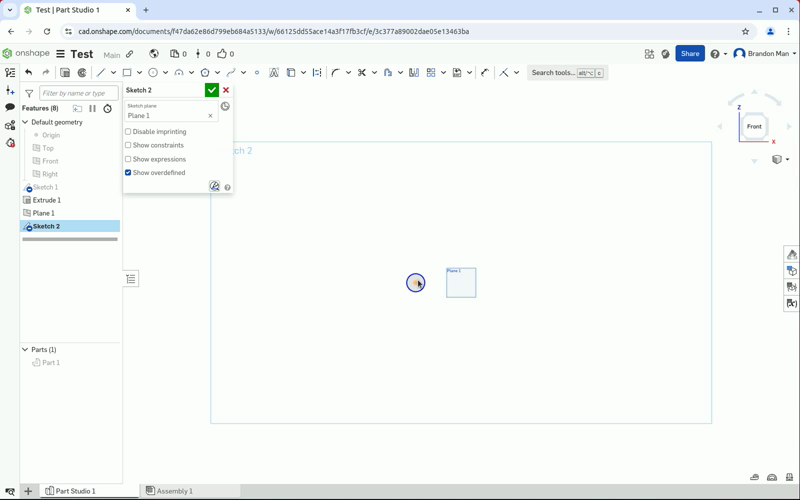
scroll(6)
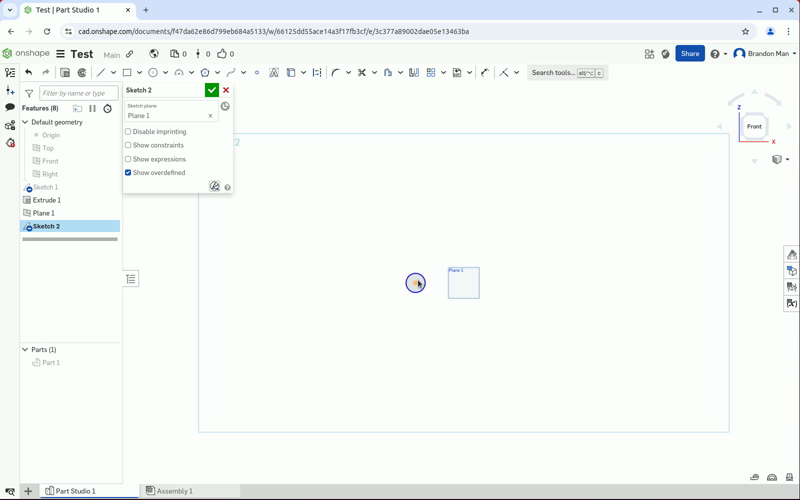
scroll(6)
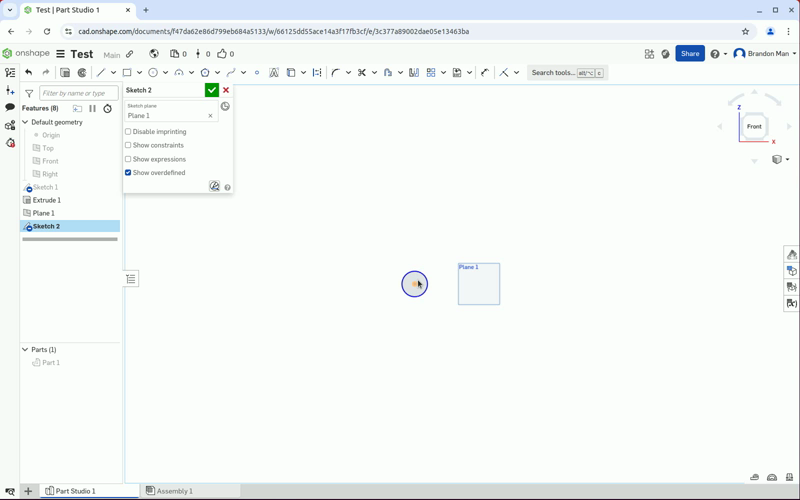
scroll(6)
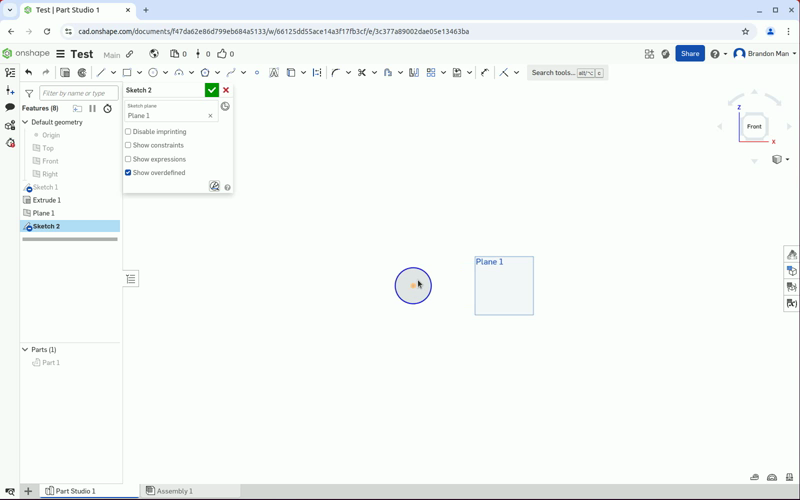
scroll(6)
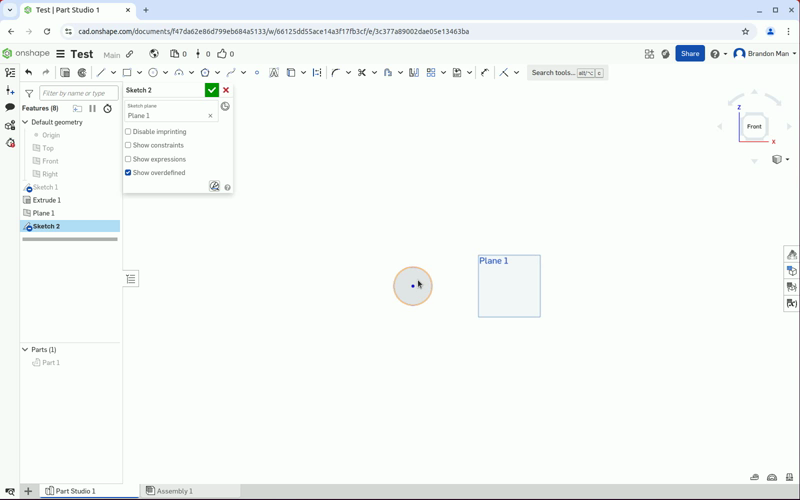
scroll(6)
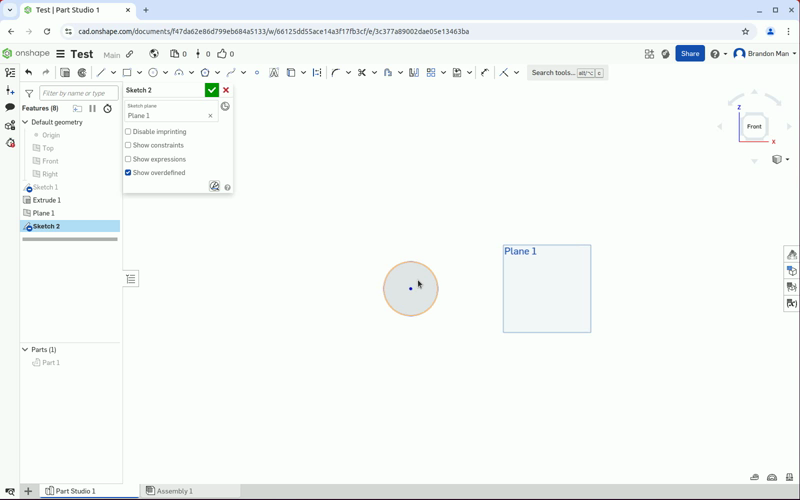
scroll(6)
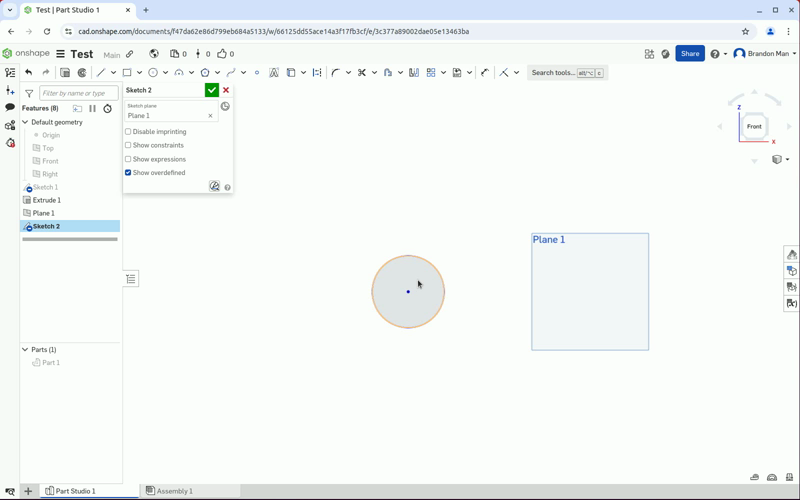
scroll(6)
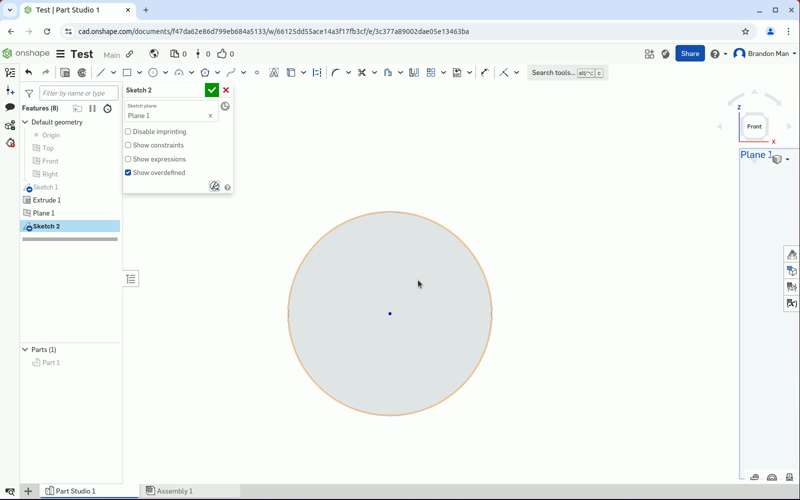
click(418, 279)
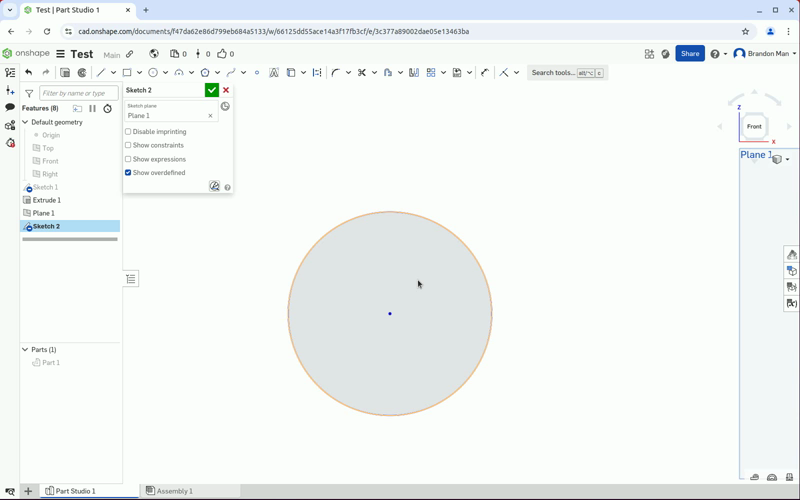
scroll(-6)
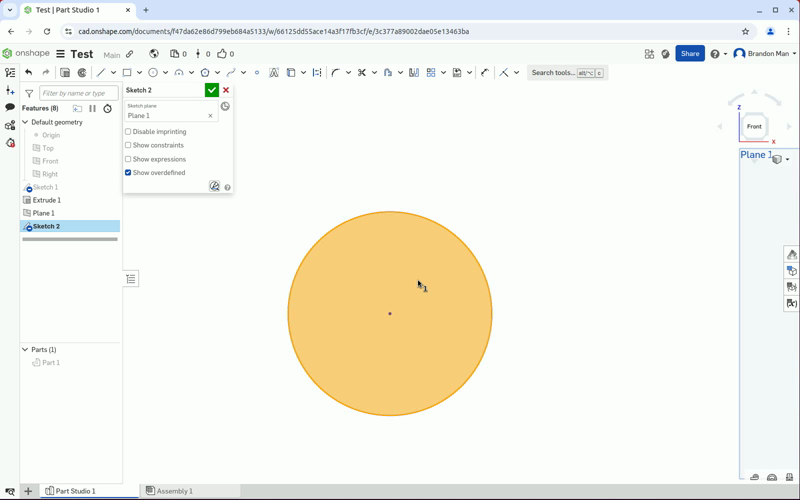
scroll(-6)
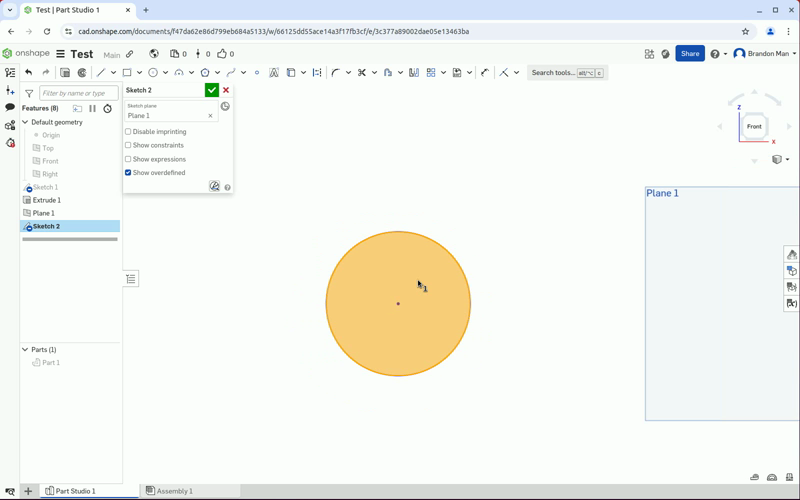
scroll(-6)
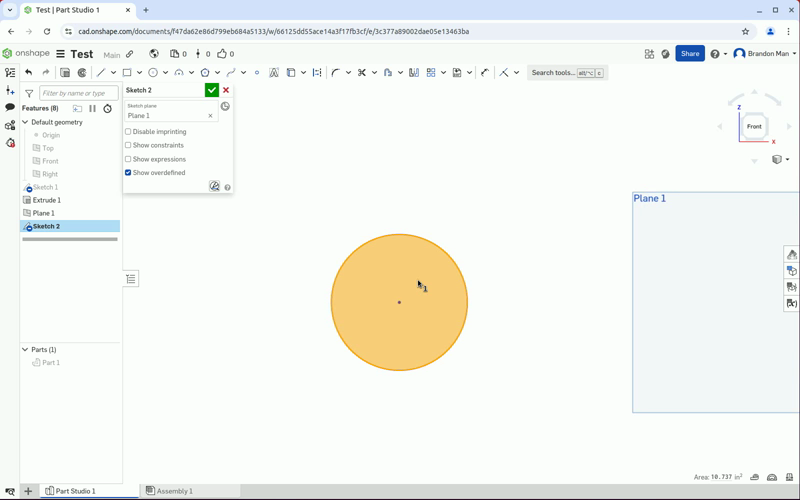
scroll(-6)
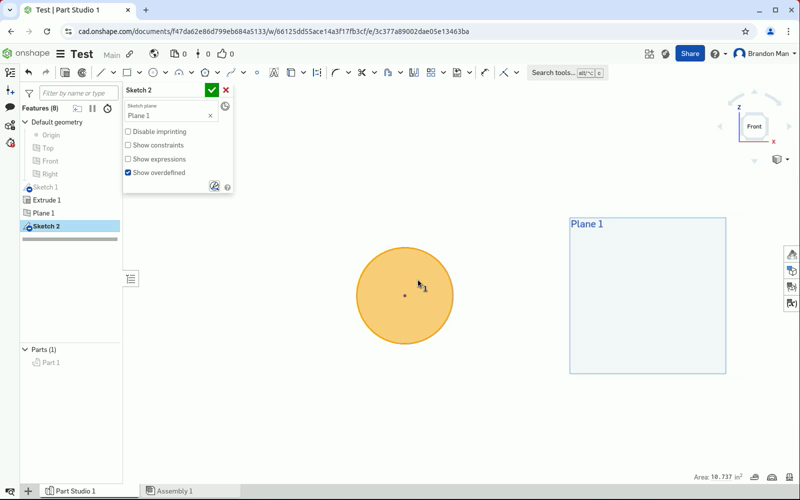
scroll(-6)
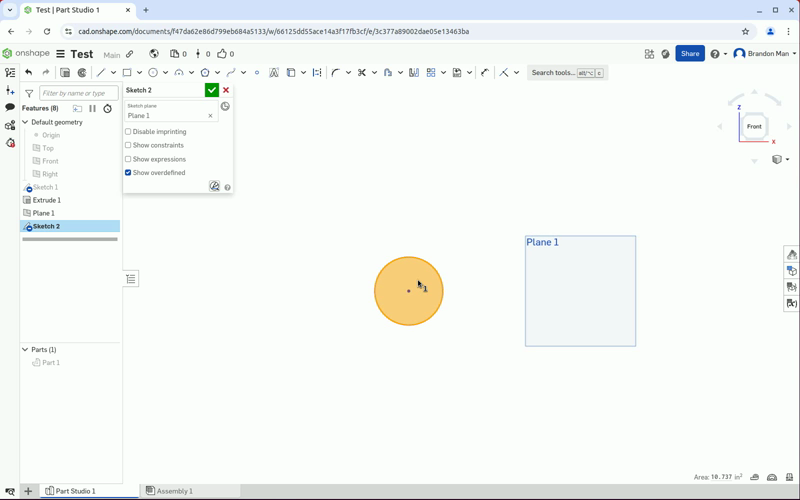
scroll(-6)
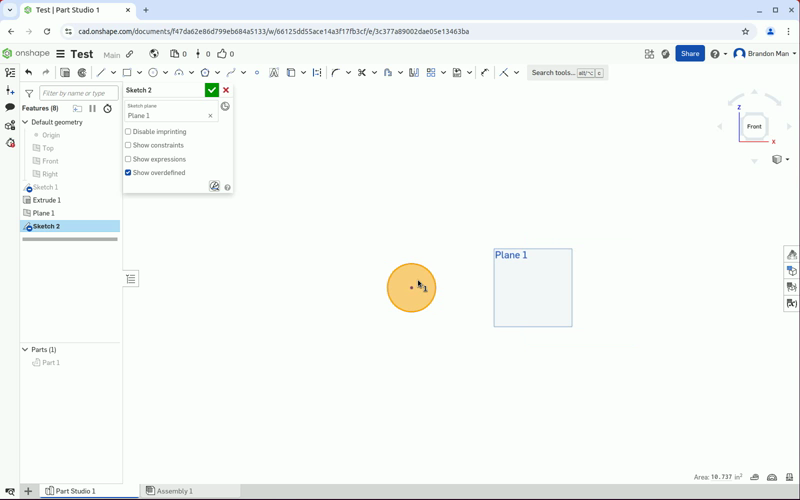
scroll(-6)
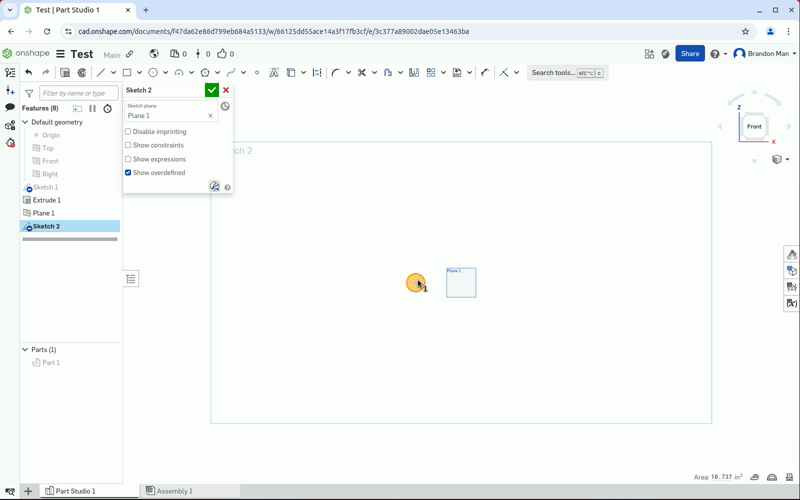
mouse_move(73, 352)
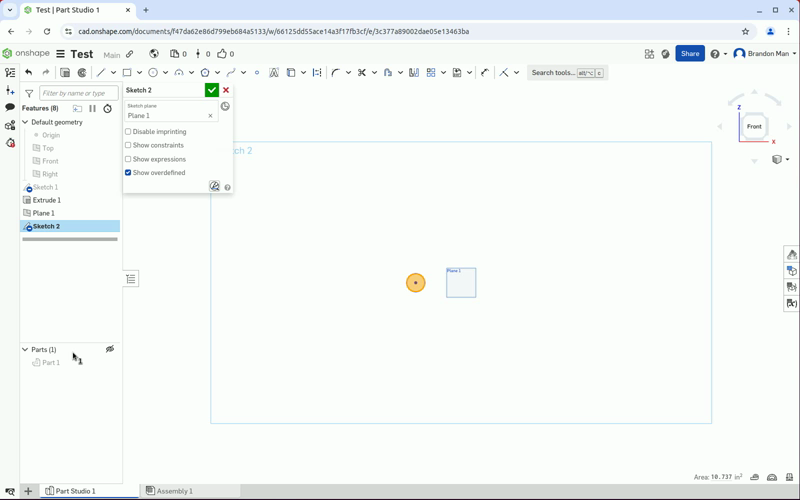
key(shift+y)
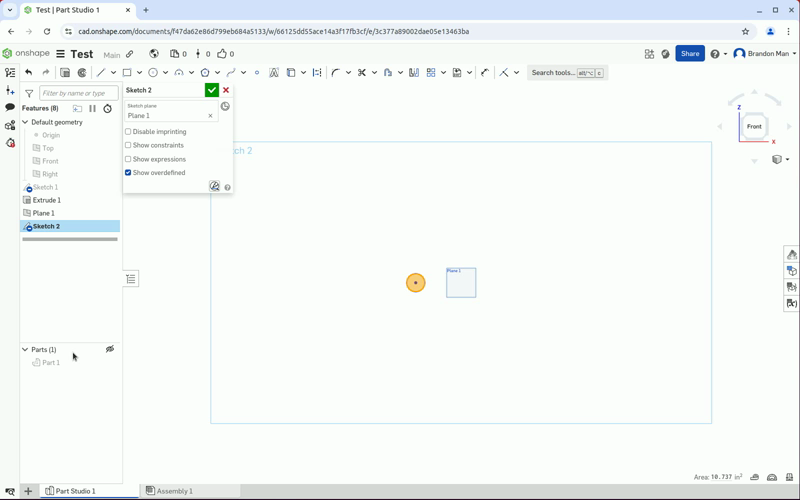
key(shift+e)
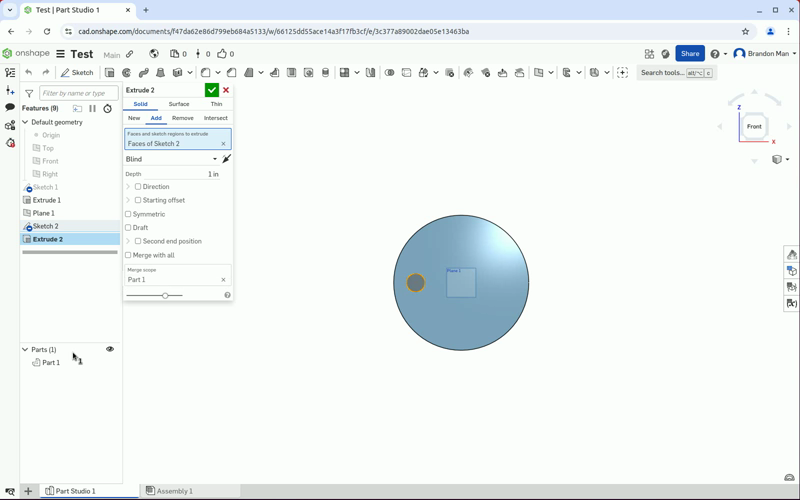
mouse_move(143, 106)
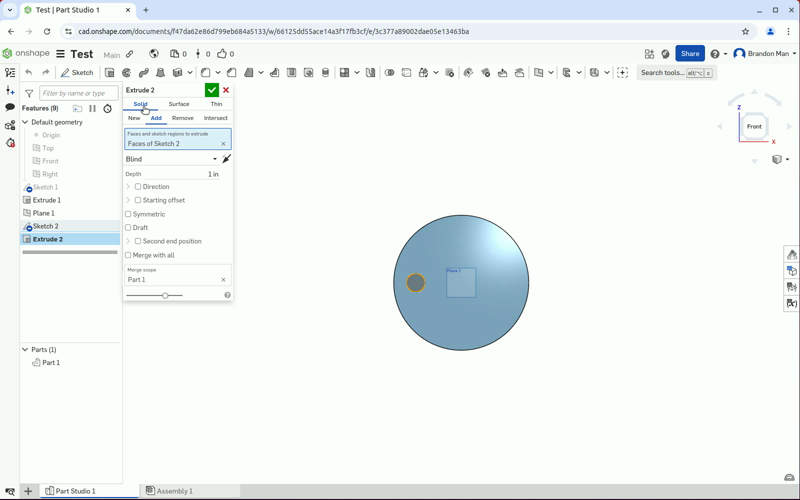
click(143, 106)
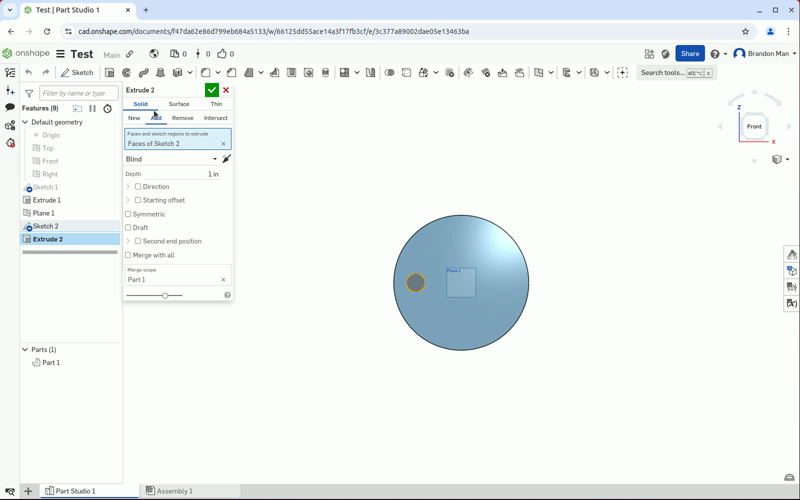
mouse_move(186, 120)
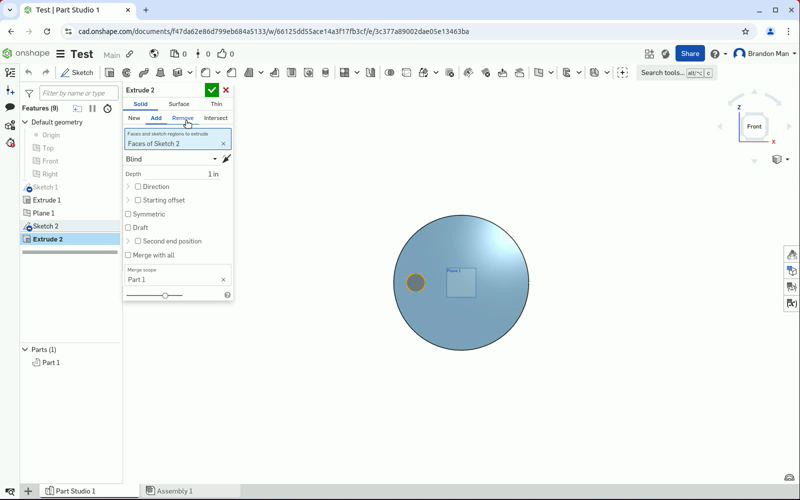
click(186, 120)
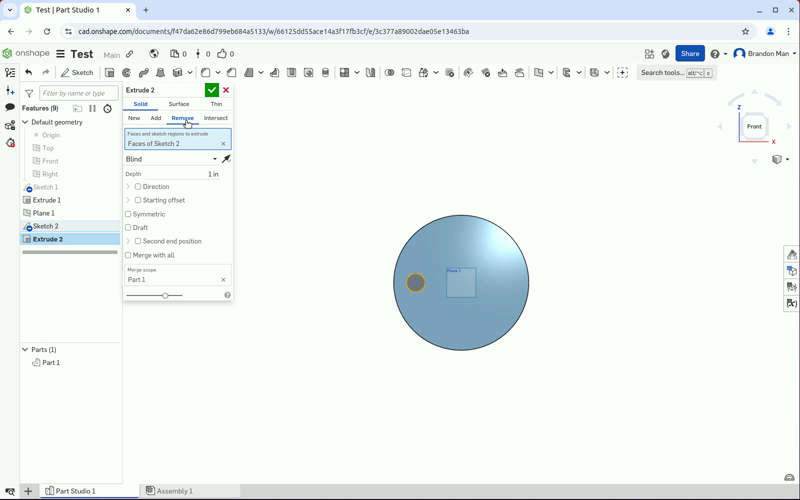
key(tab, 4)
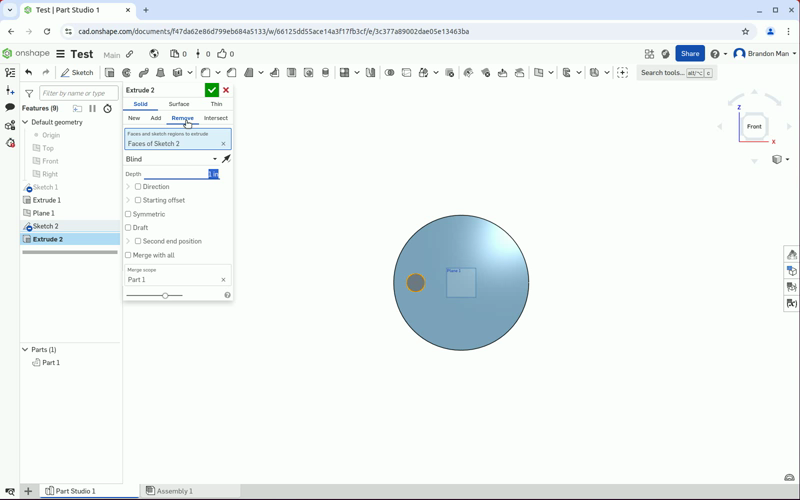
text(5.536)
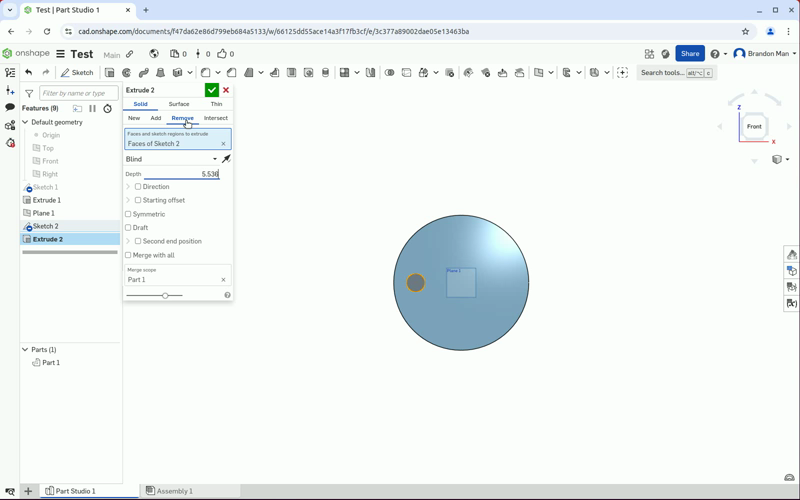
key(tab, 6)
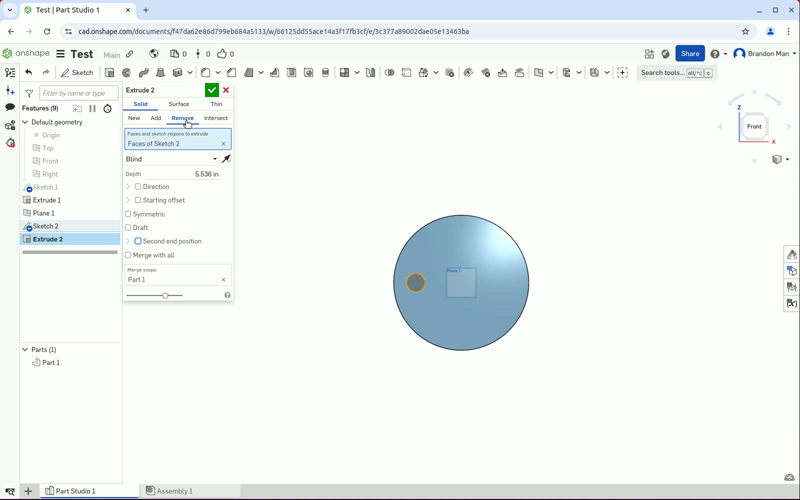
key(space)
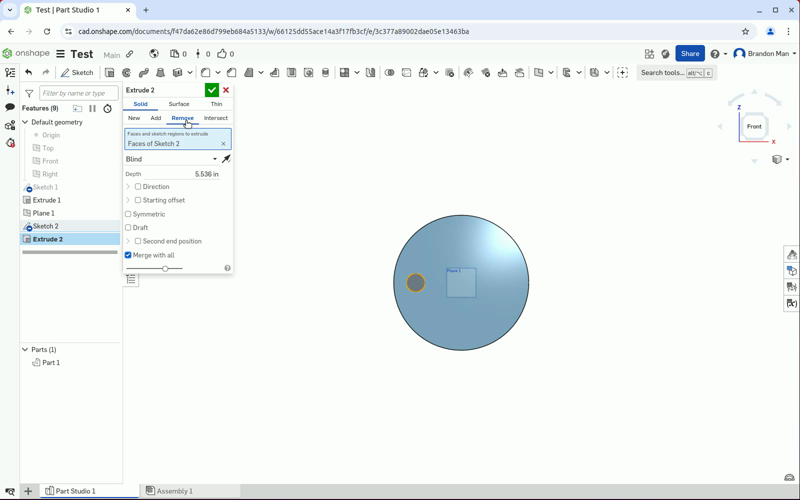
key(enter)
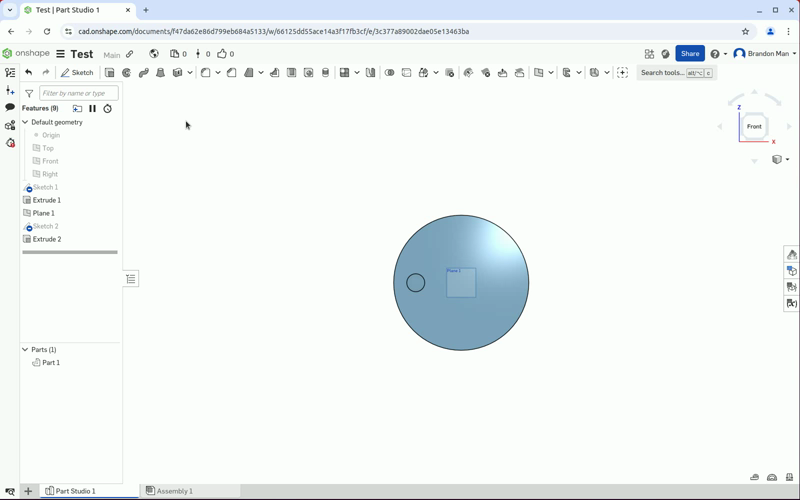
key(shift+h)
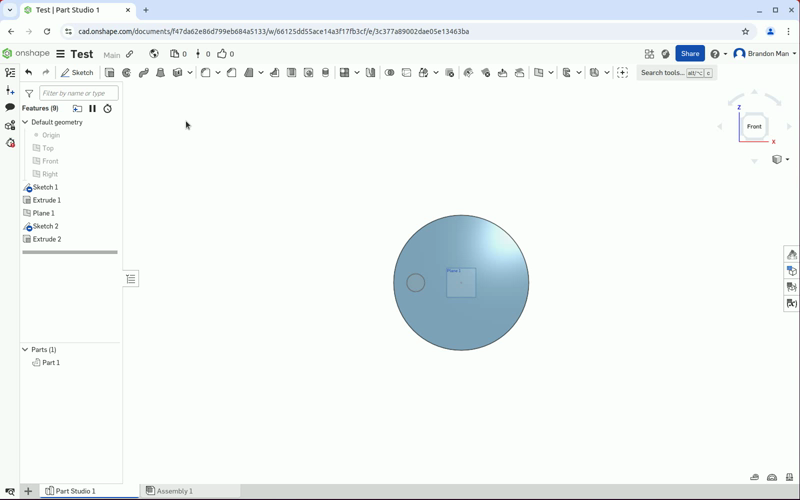
key(shift+h)
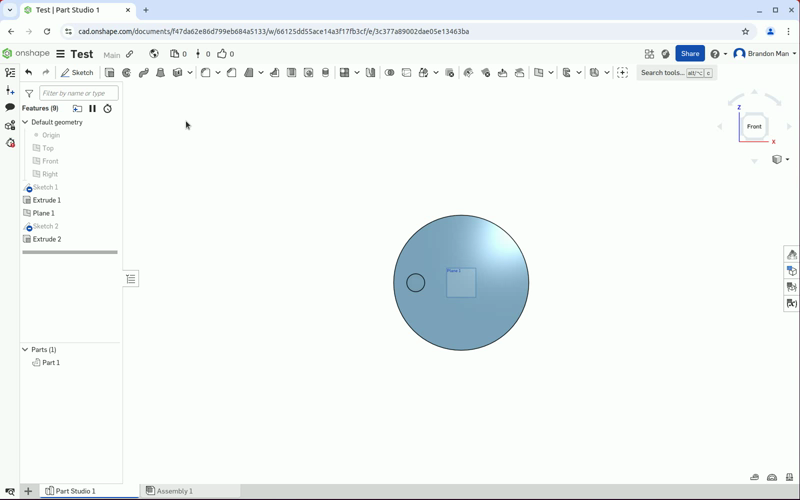
mouse_move(73, 189)
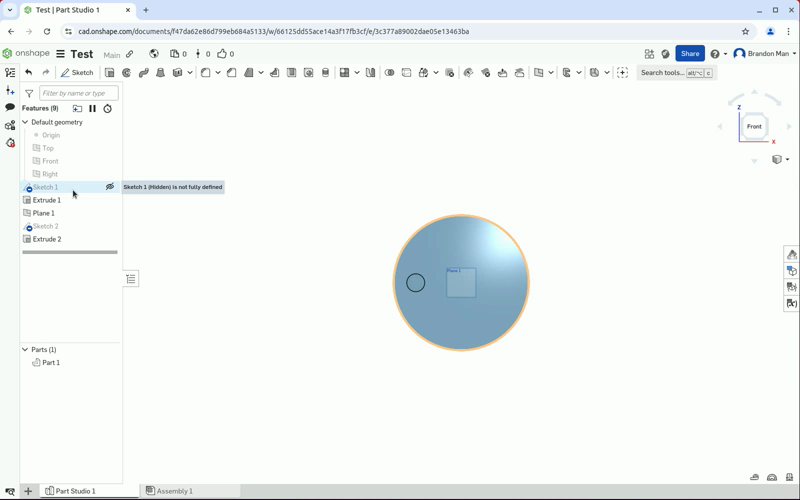
click(73, 189)
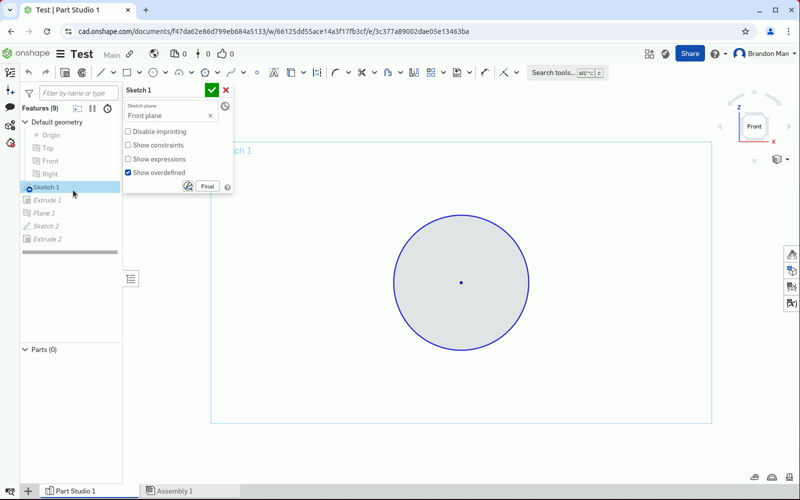
mouse_move(229, 92)
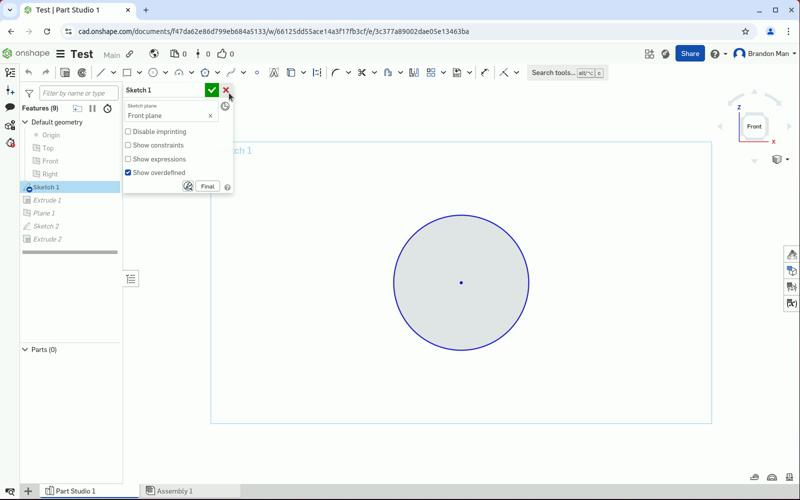
click(229, 92)
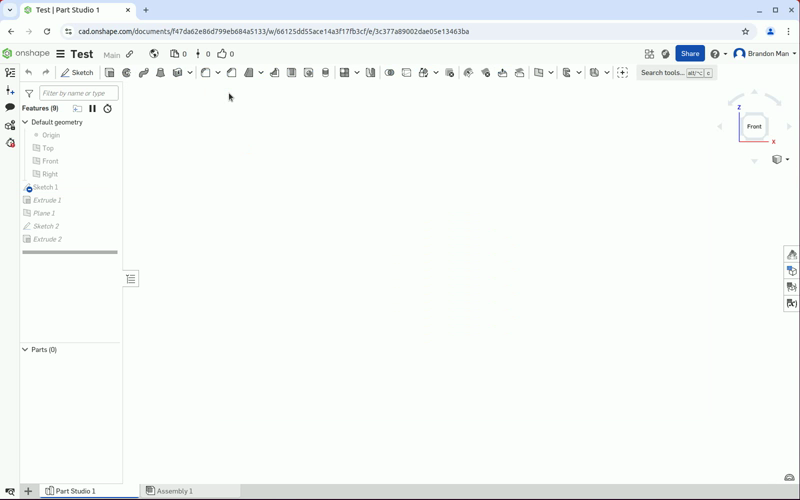
key(shift+s)
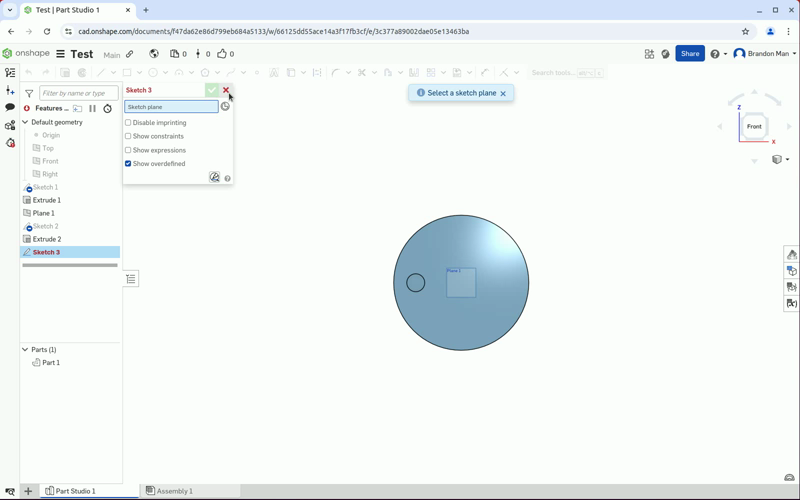
mouse_move(73, 215)
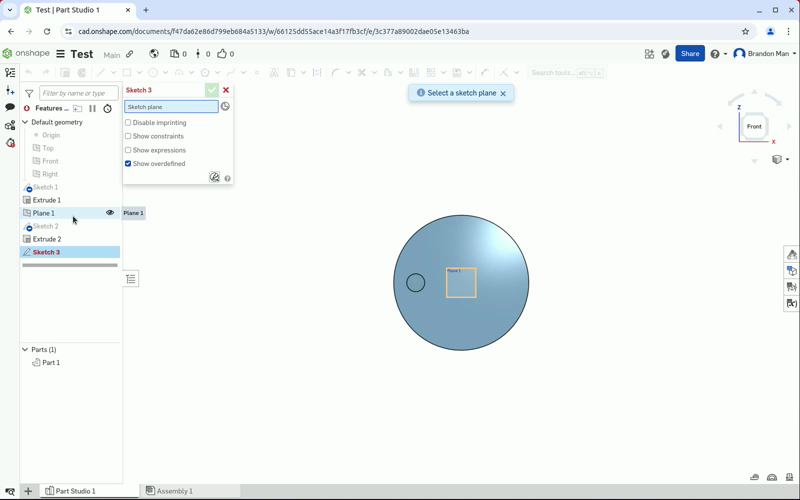
click(73, 215)
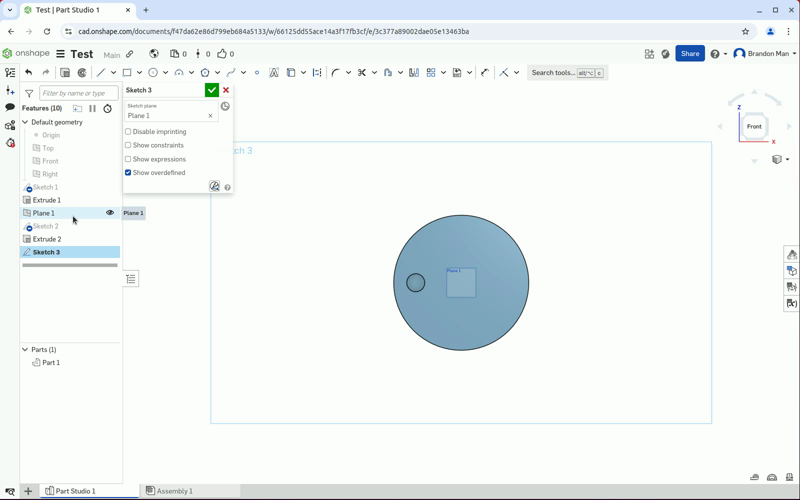
mouse_move(73, 352)
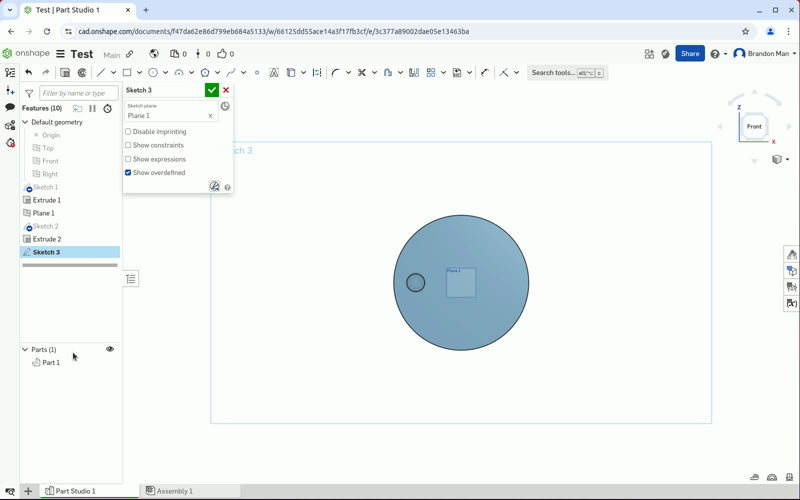
key(y)
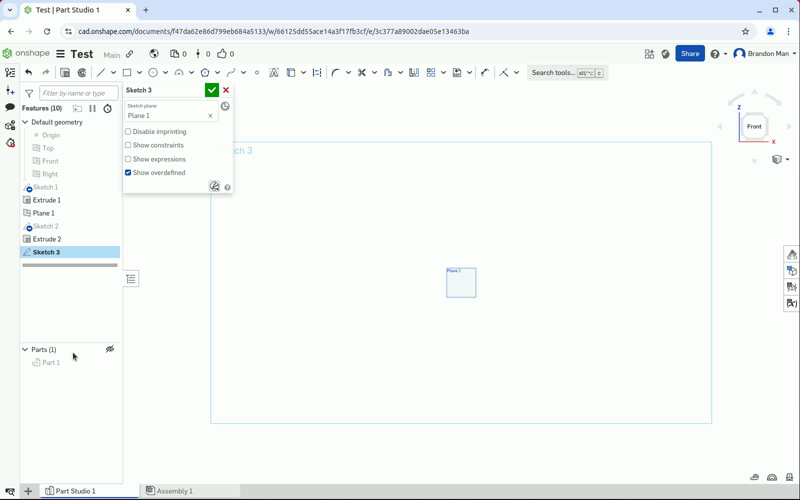
key(c)
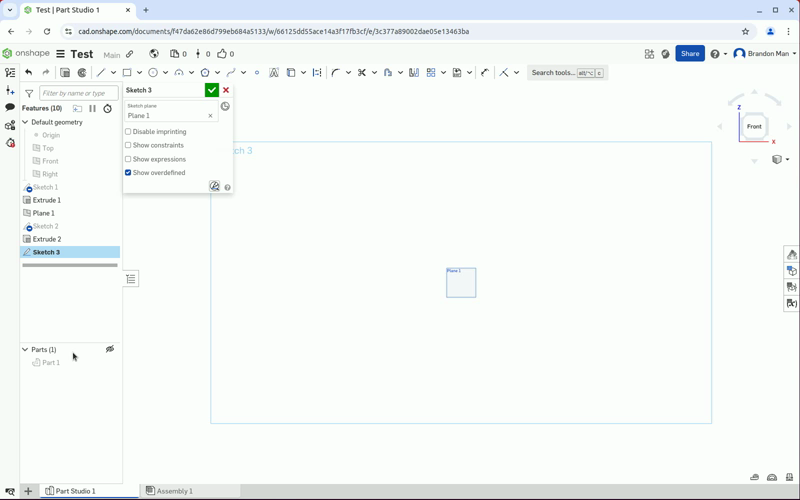
key_down(shift)
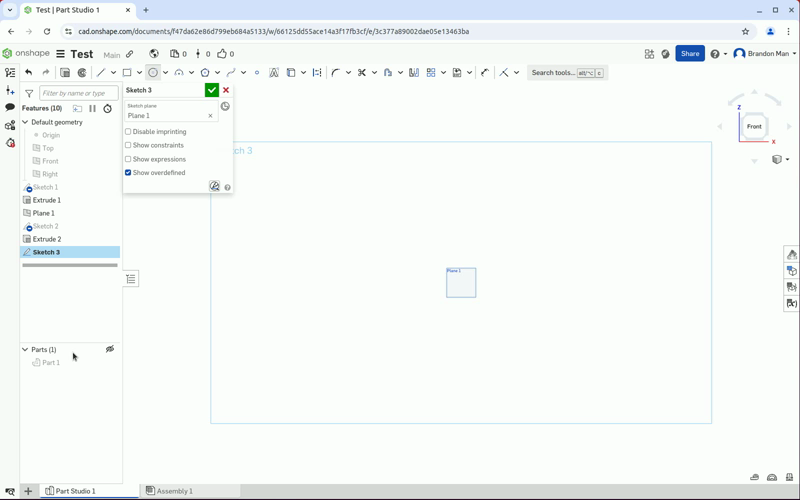
mouse_move(507, 282)
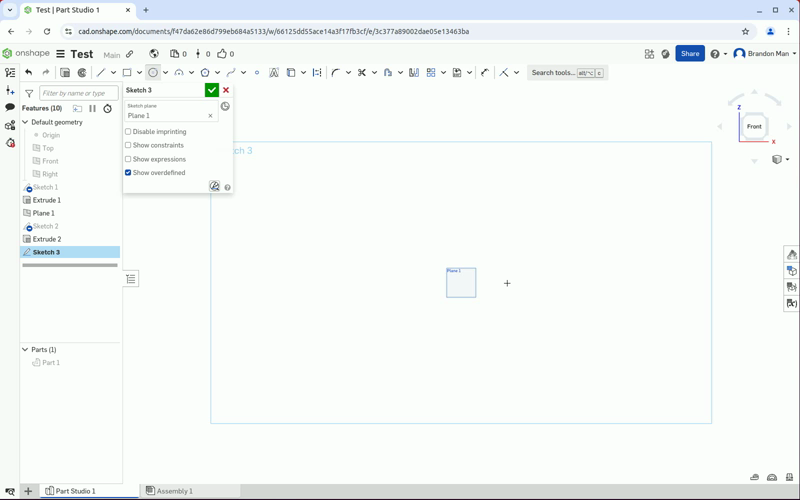
click(507, 282)
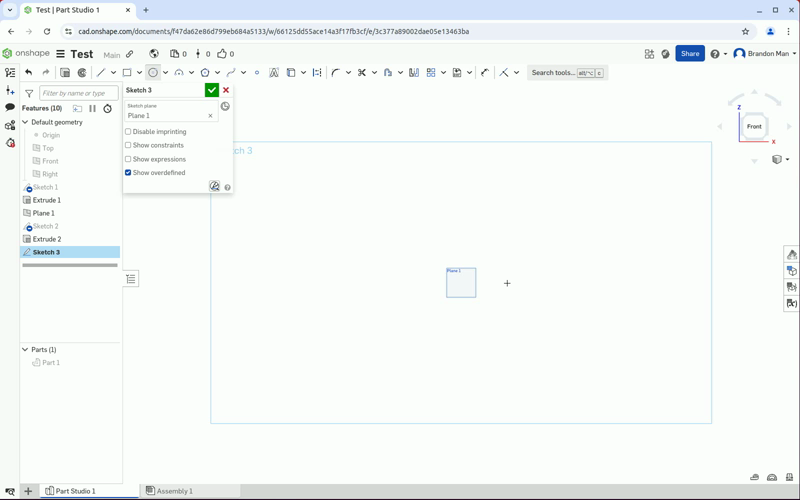
key_up(shift)
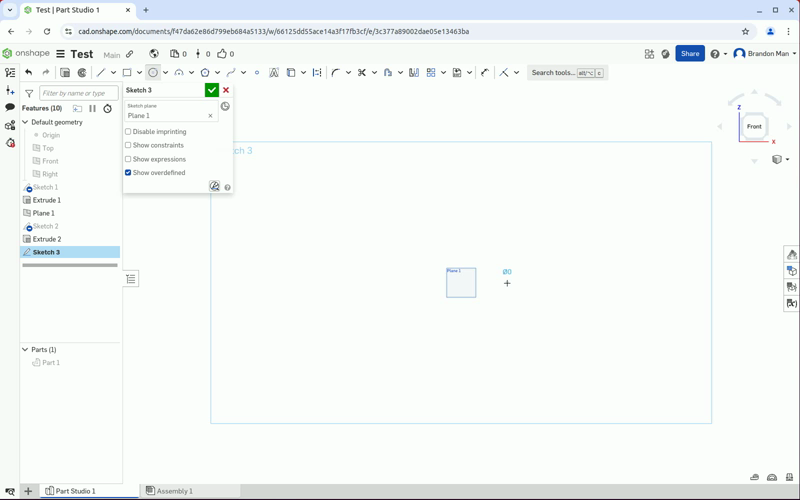
mouse_move(515, 282)
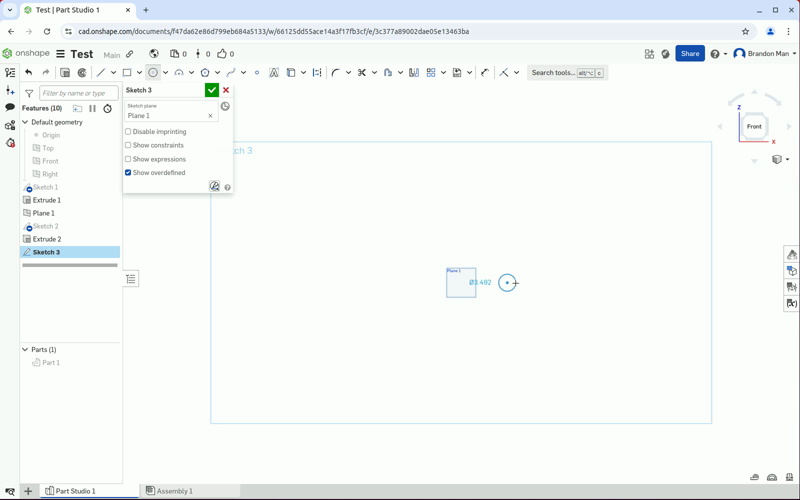
click(515, 282)
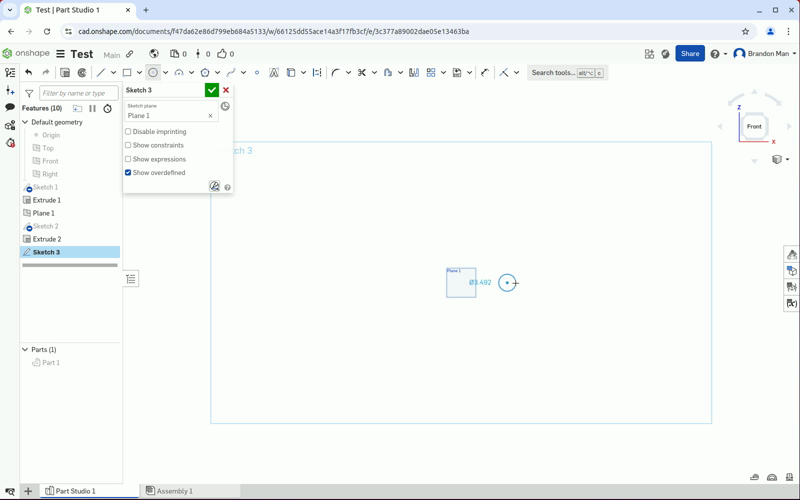
key(esc)
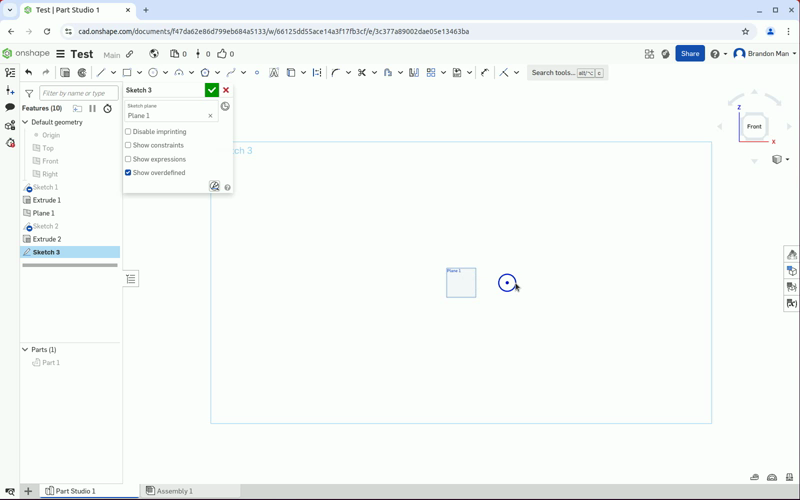
mouse_move(511, 282)
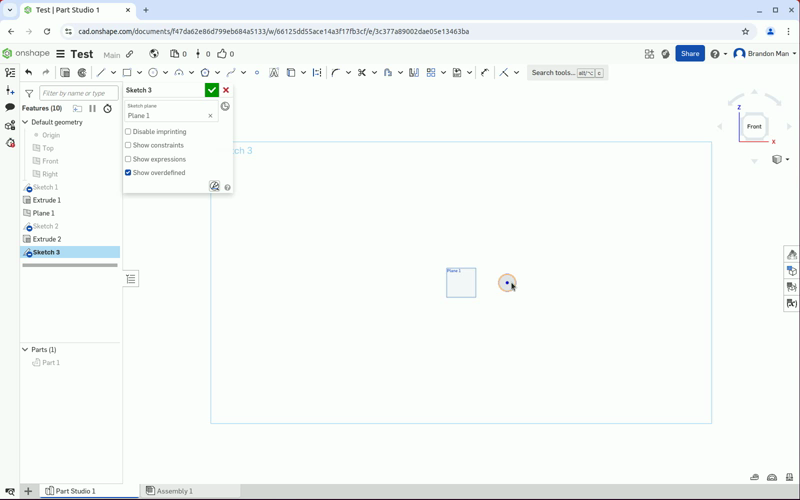
scroll(6)
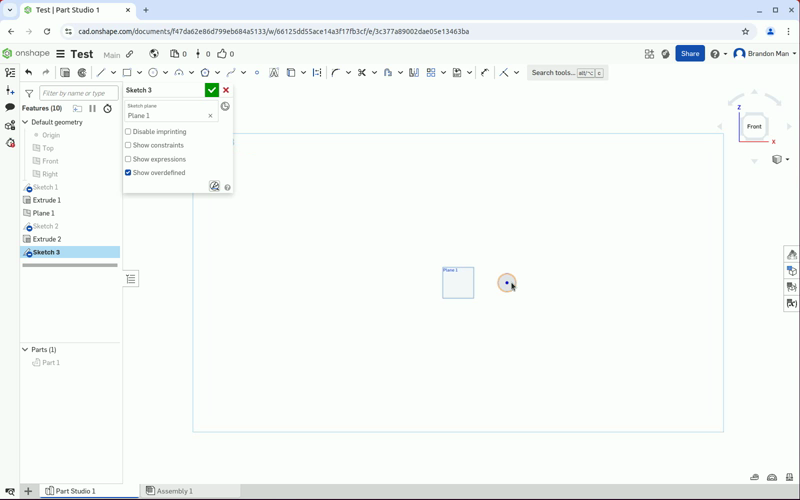
scroll(6)
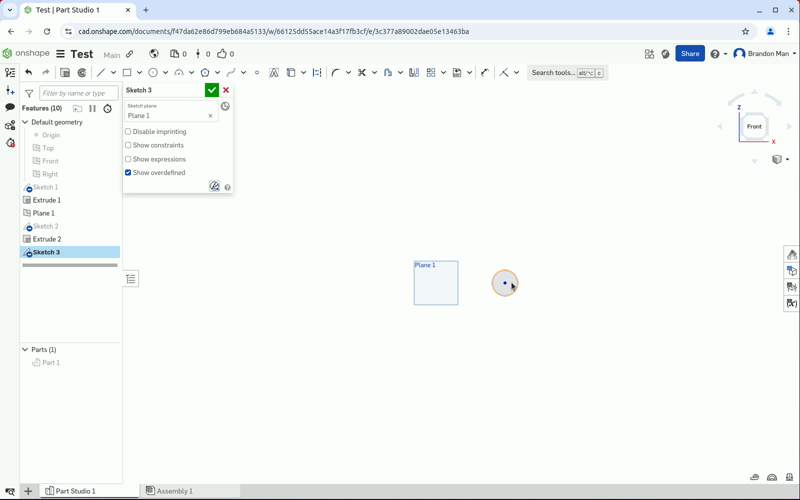
scroll(6)
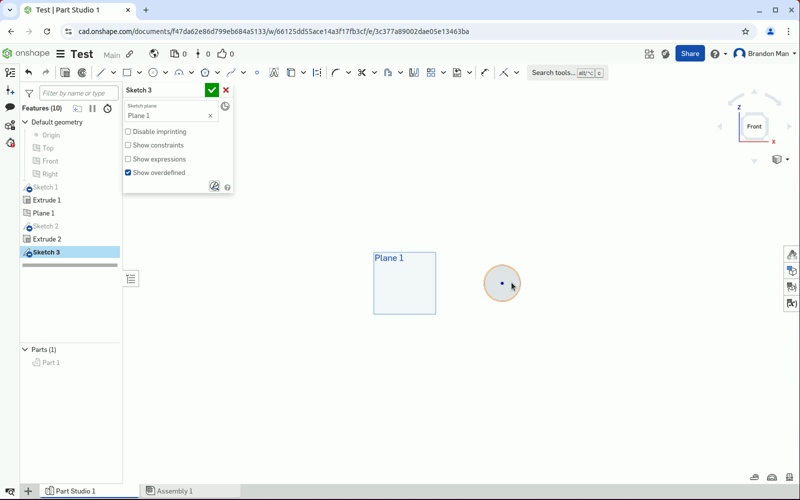
scroll(6)
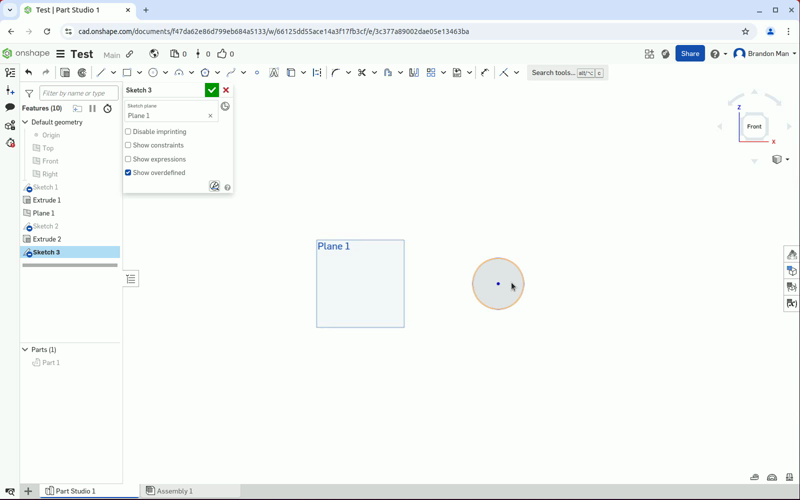
scroll(6)
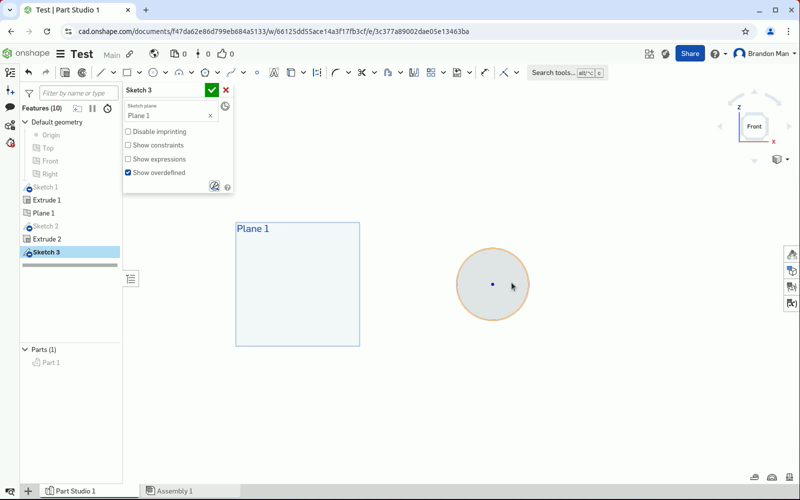
scroll(6)
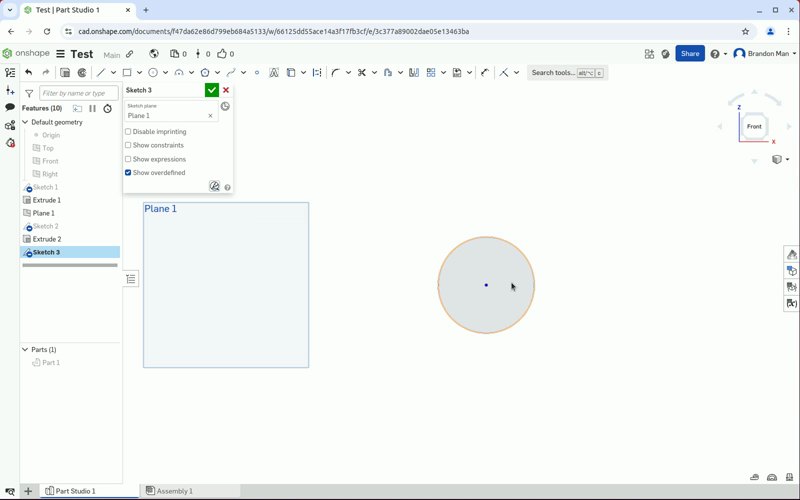
scroll(6)
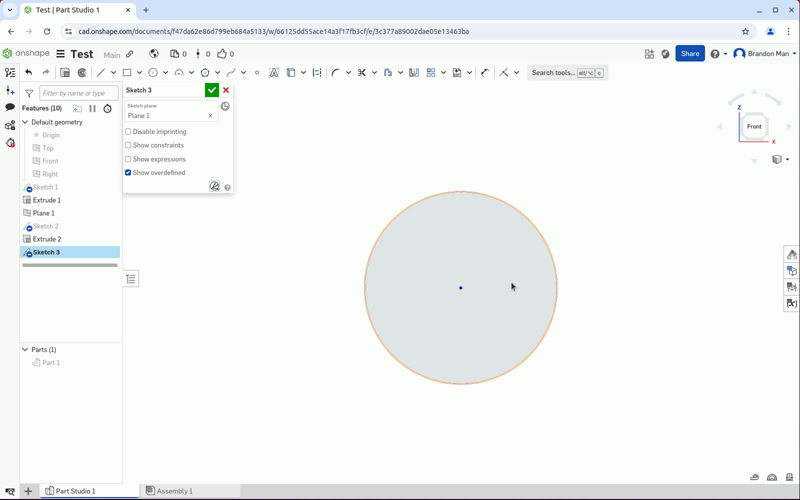
click(511, 282)
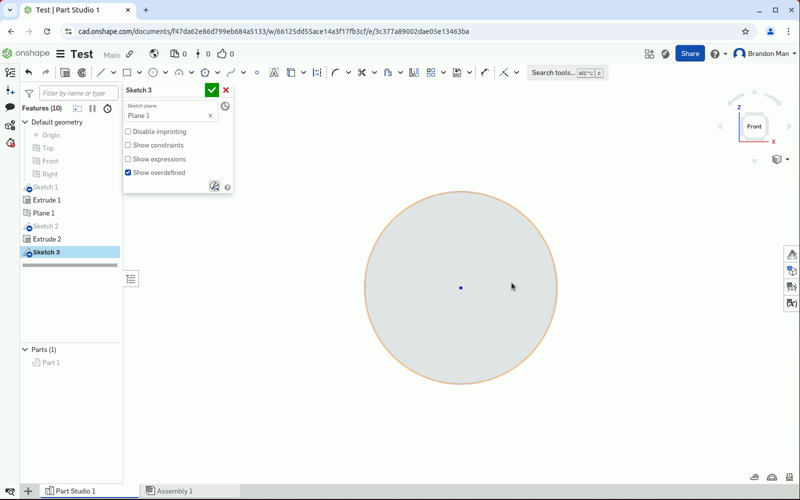
scroll(-6)
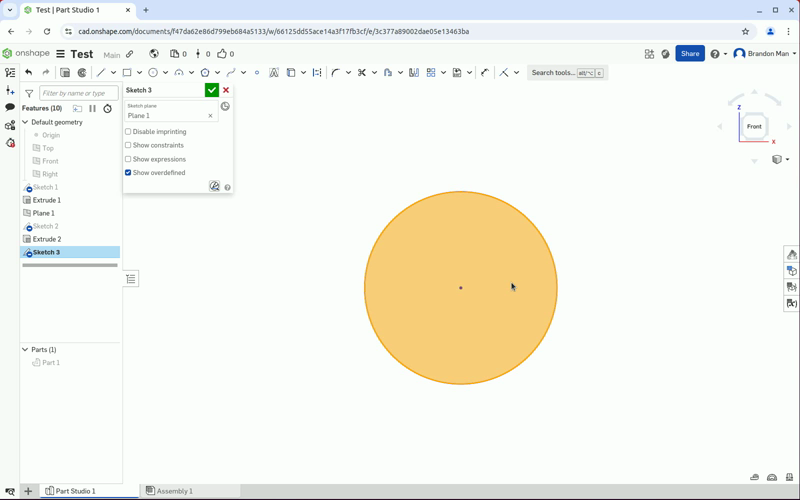
scroll(-6)
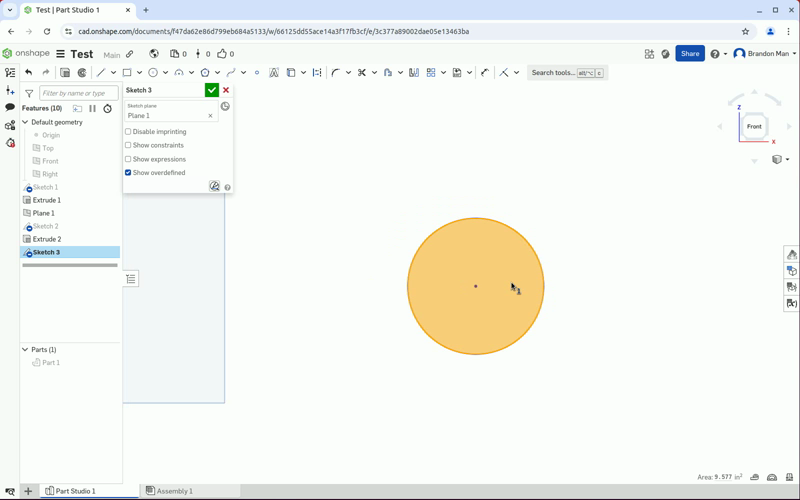
scroll(-6)
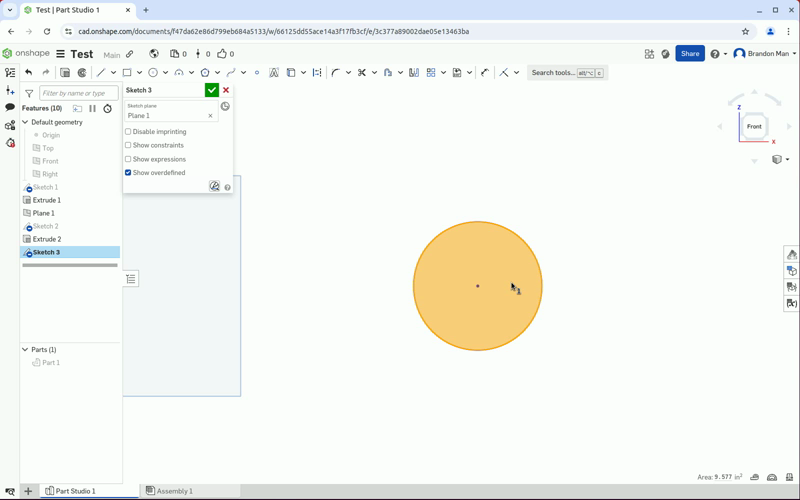
scroll(-6)
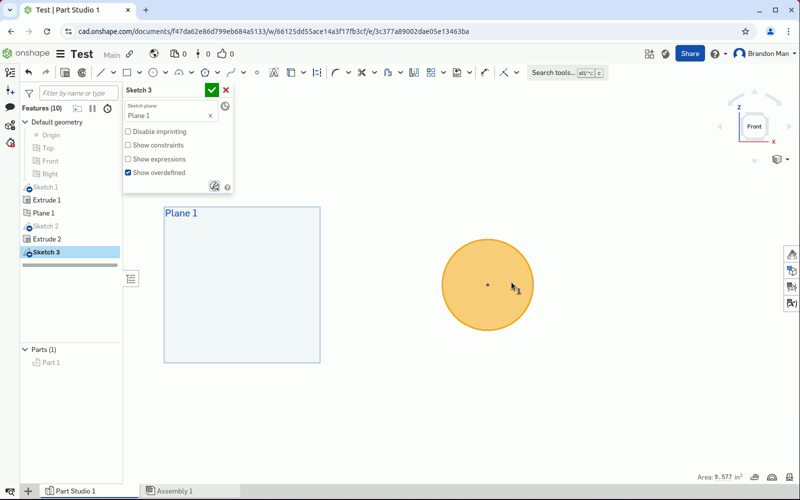
scroll(-6)
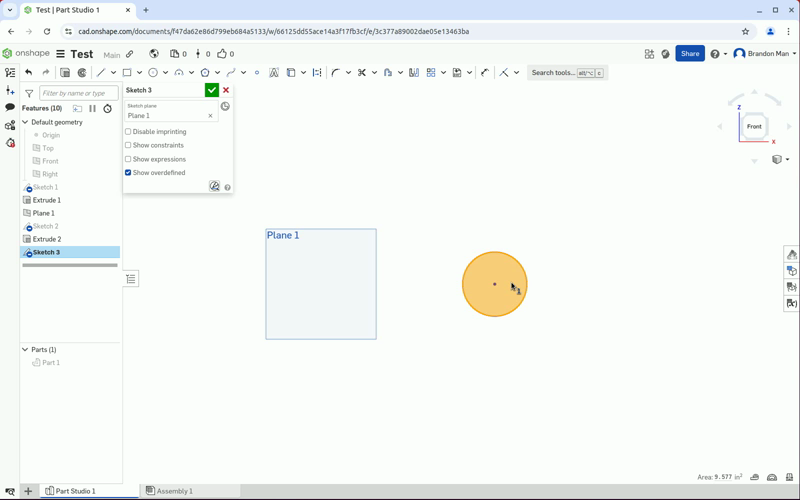
scroll(-6)
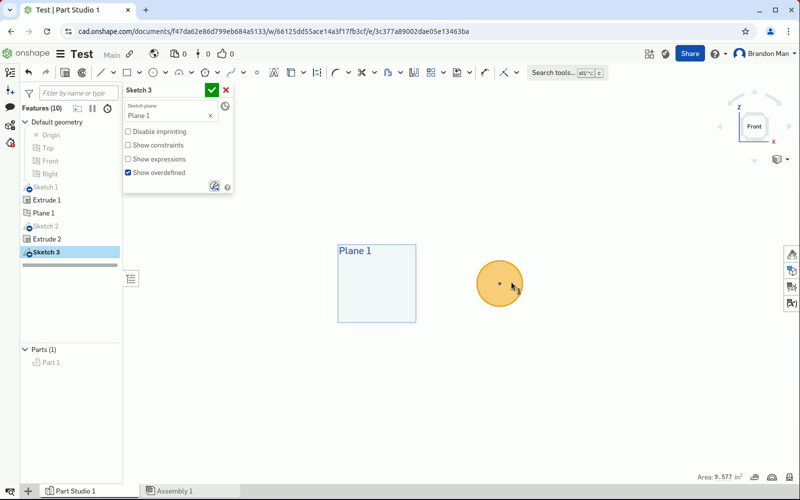
scroll(-6)
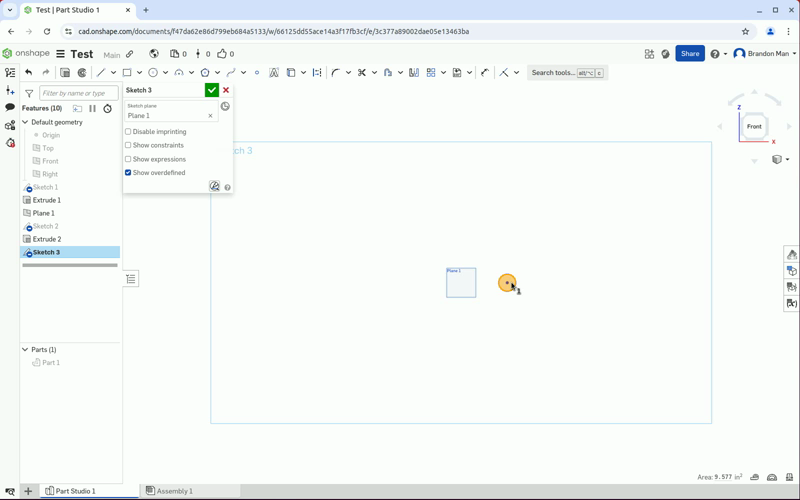
mouse_move(73, 352)
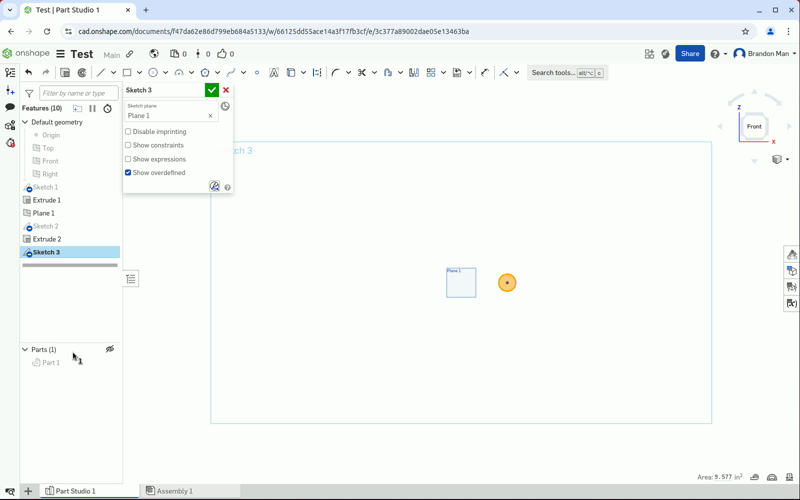
key(shift+y)
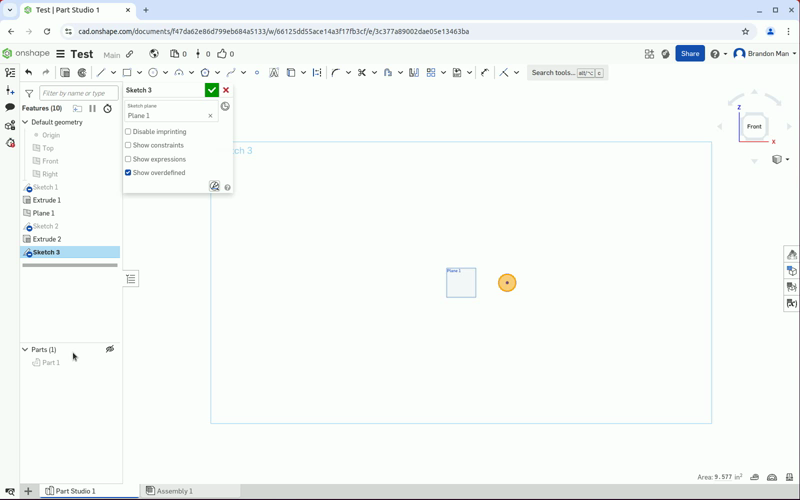
key(shift+e)
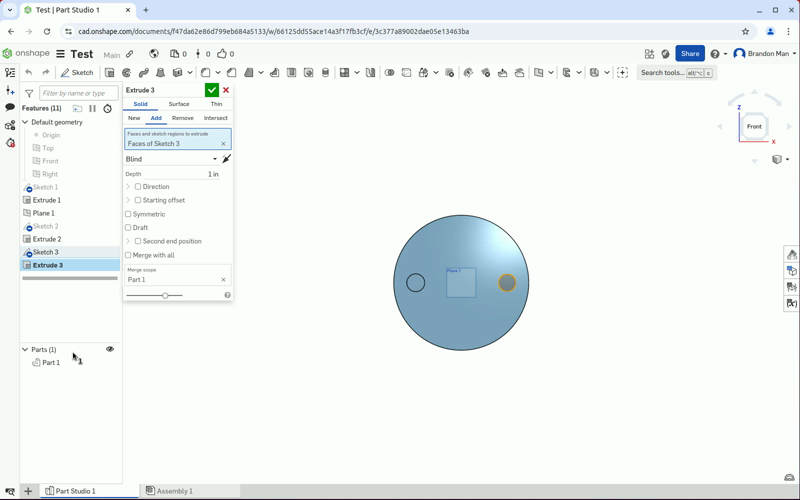
mouse_move(143, 106)
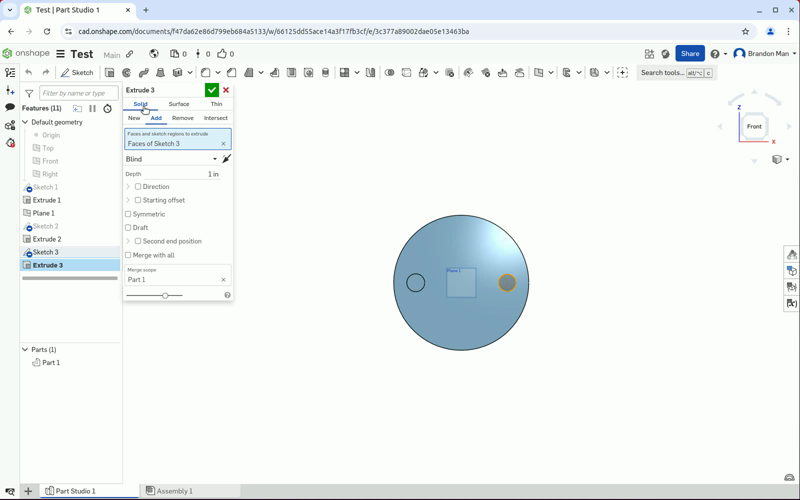
click(143, 106)
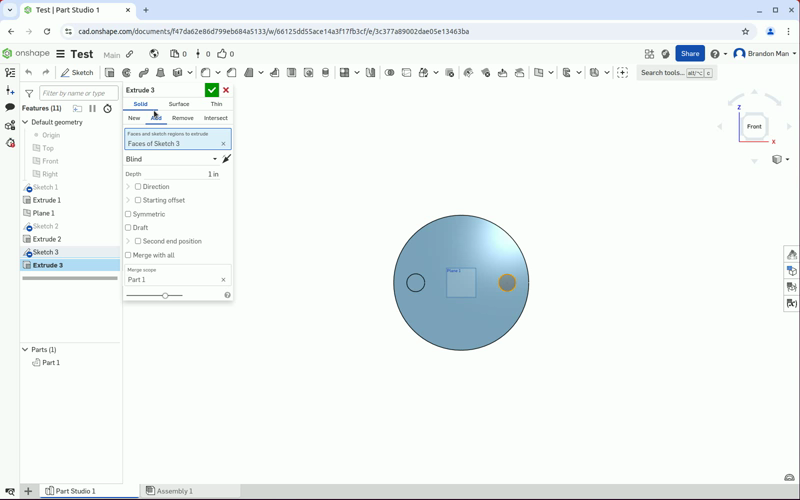
mouse_move(186, 120)
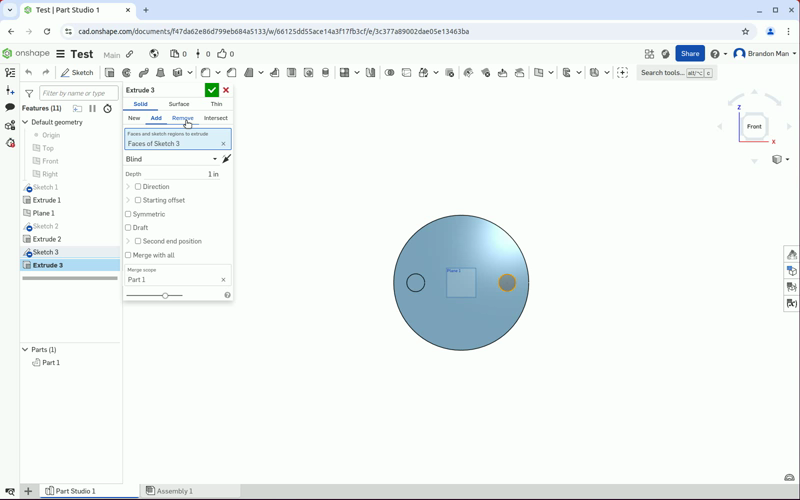
click(186, 120)
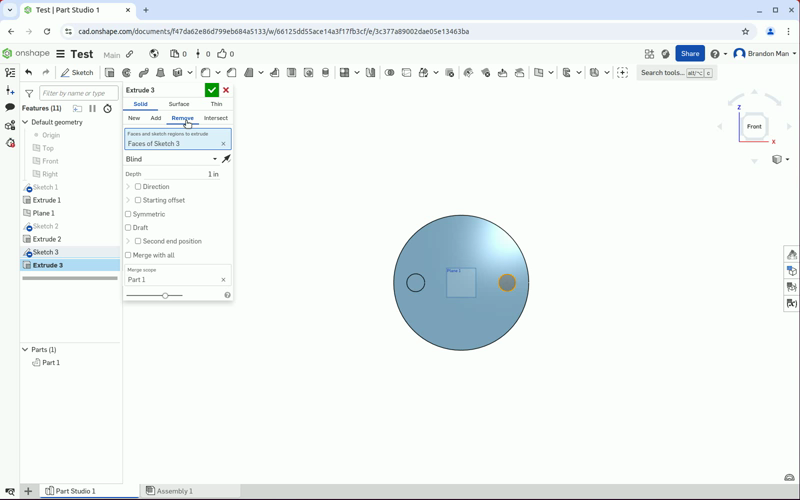
key(tab, 4)
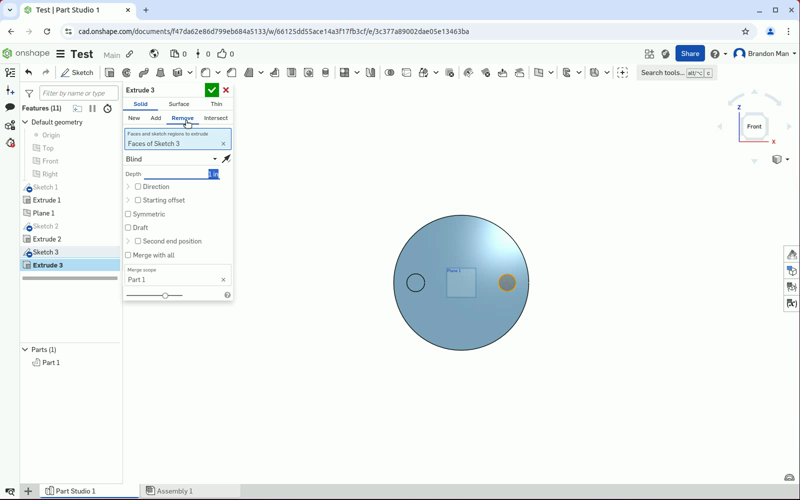
text(5.536)
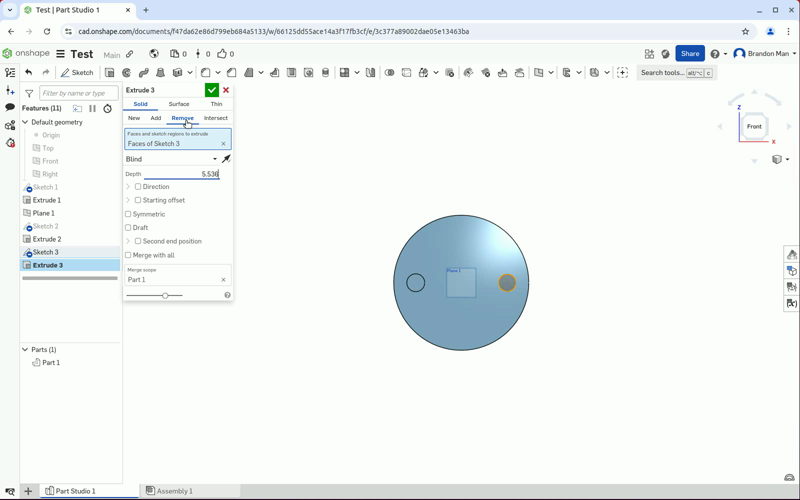
key(tab, 6)
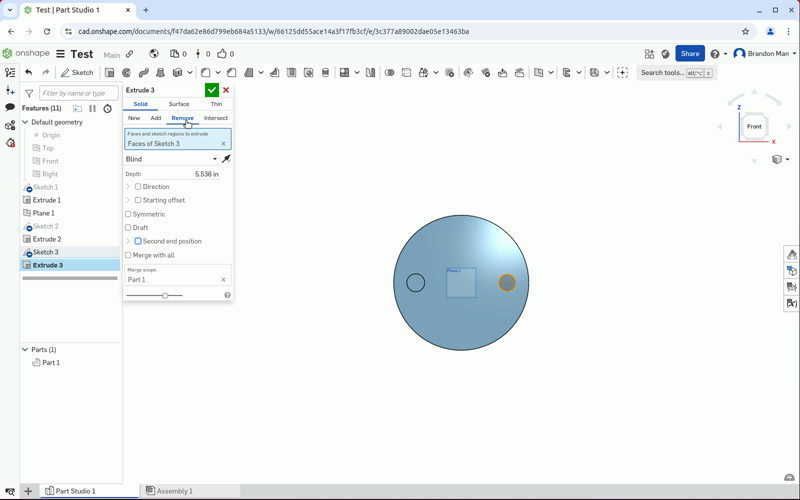
key(space)
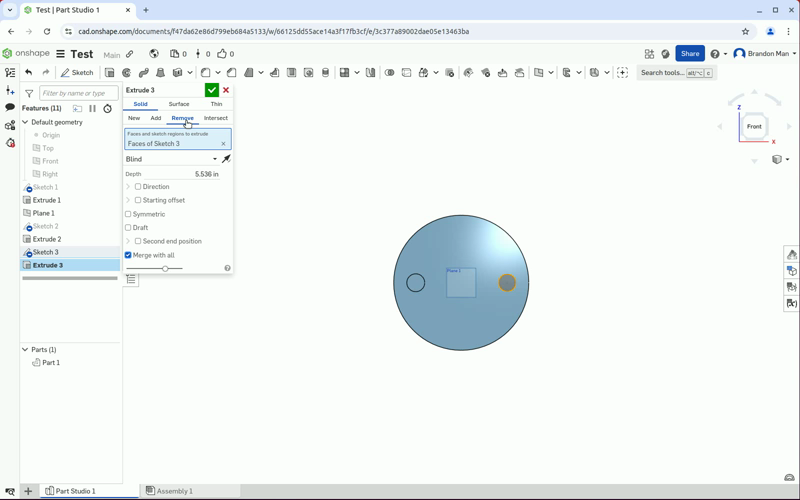
key(enter)
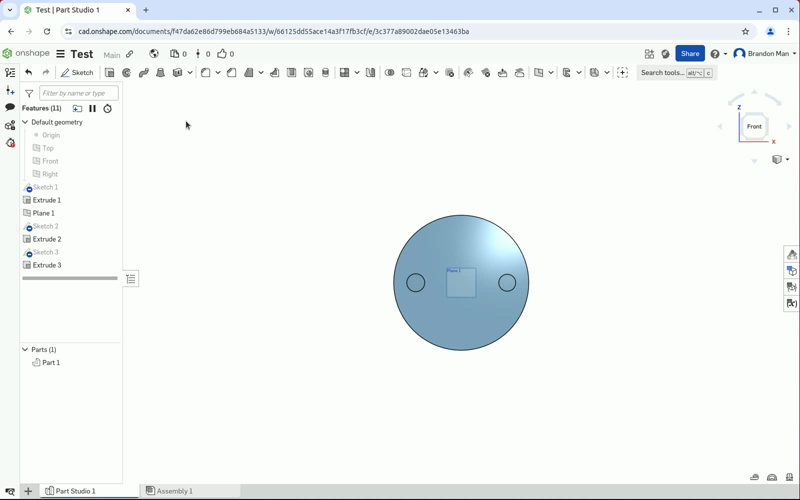
key(shift+h)
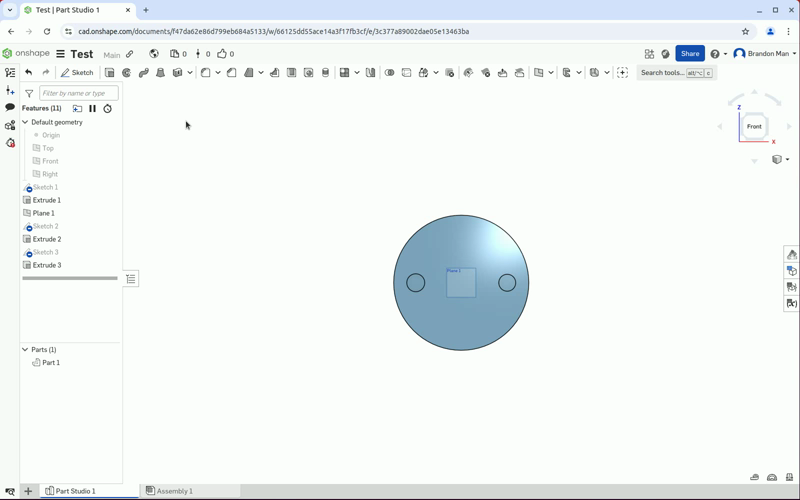
key(shift+h)
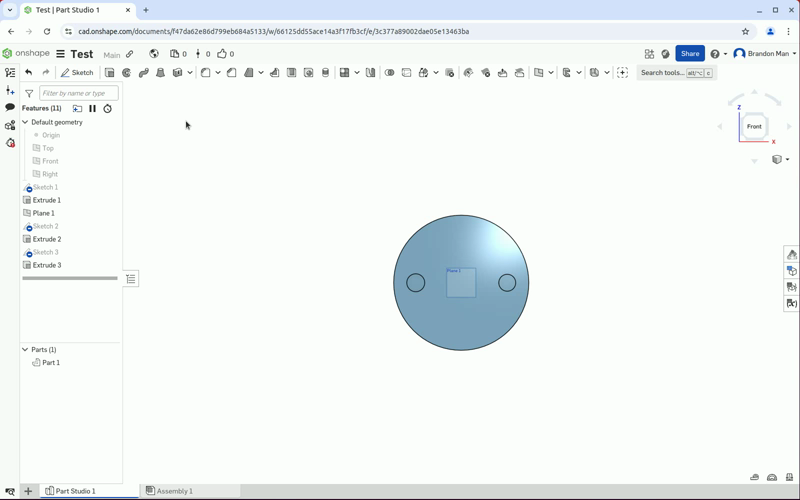
mouse_move(73, 189)
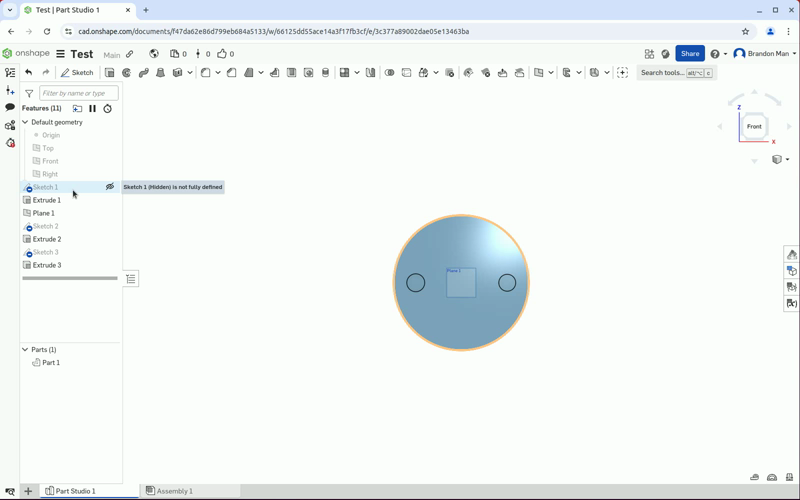
click(73, 189)
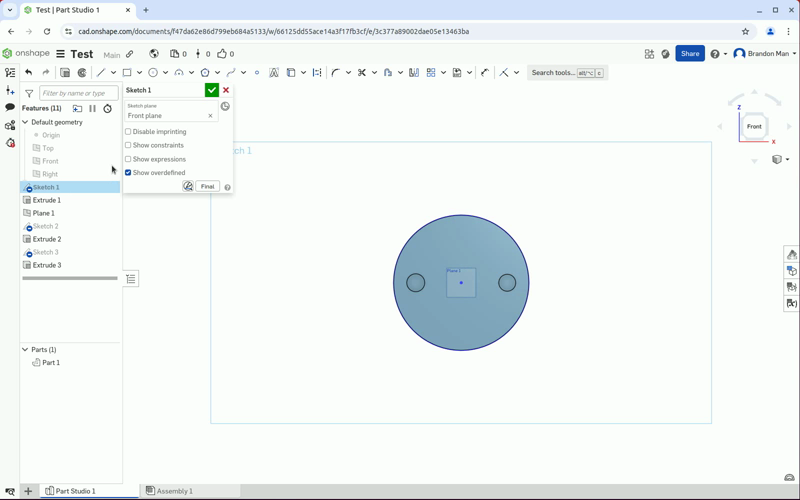
mouse_move(229, 92)
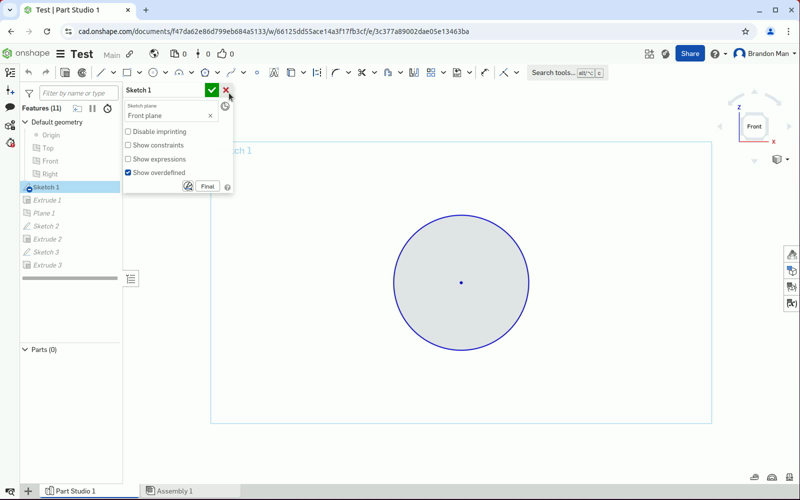
click(229, 92)
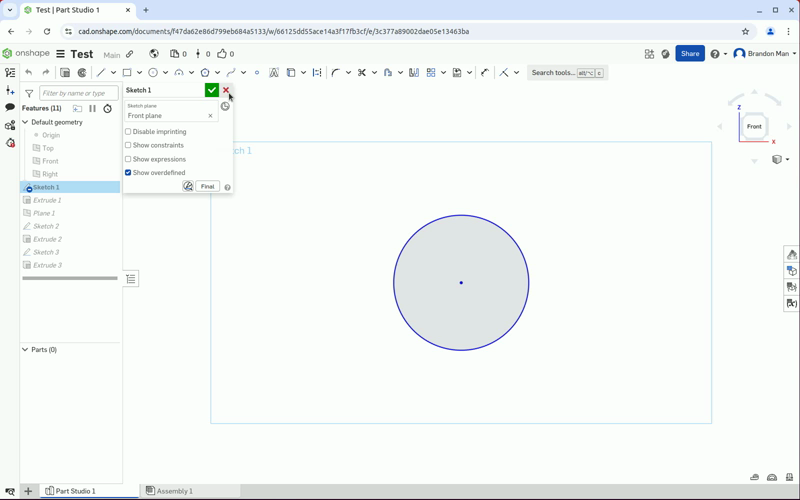
key(shift+s)
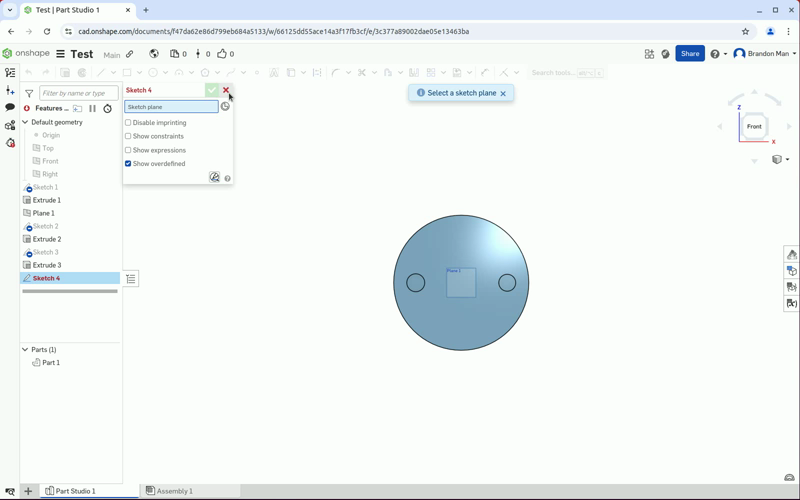
mouse_move(73, 215)
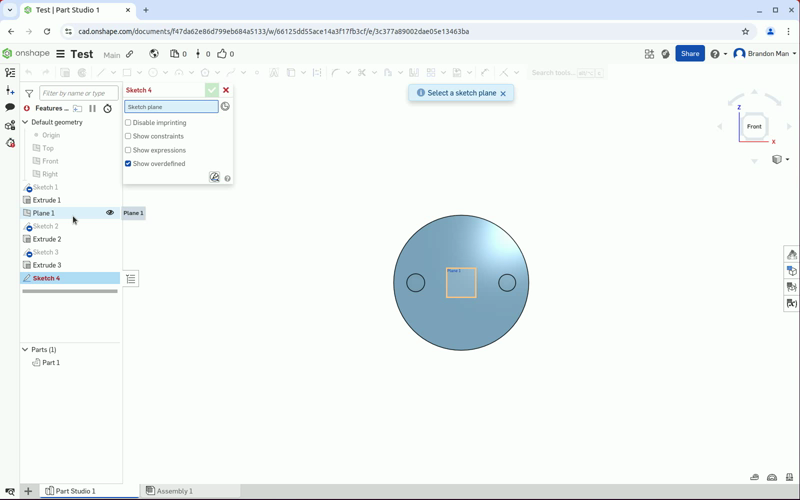
click(73, 215)
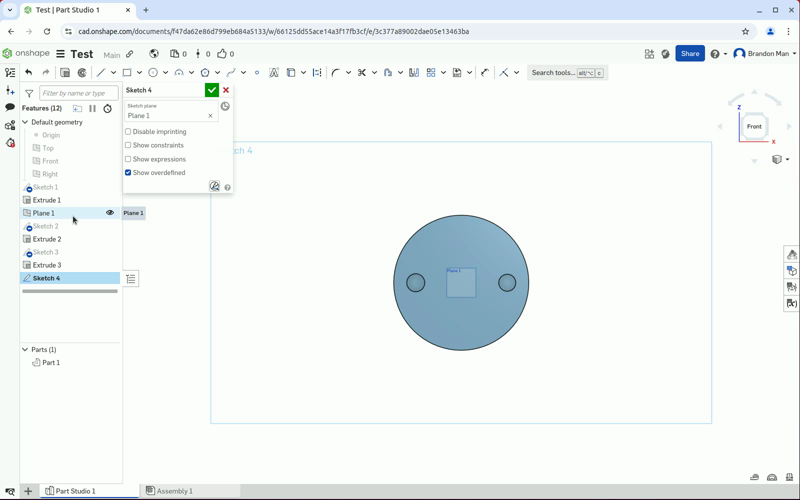
mouse_move(73, 352)
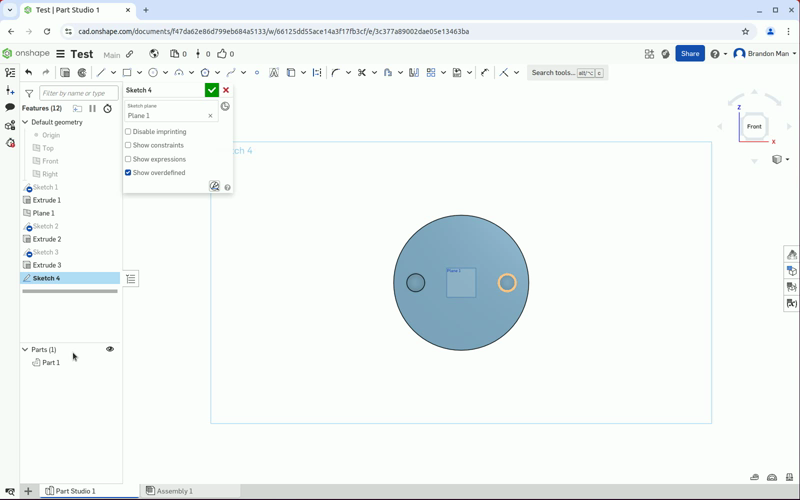
key(y)
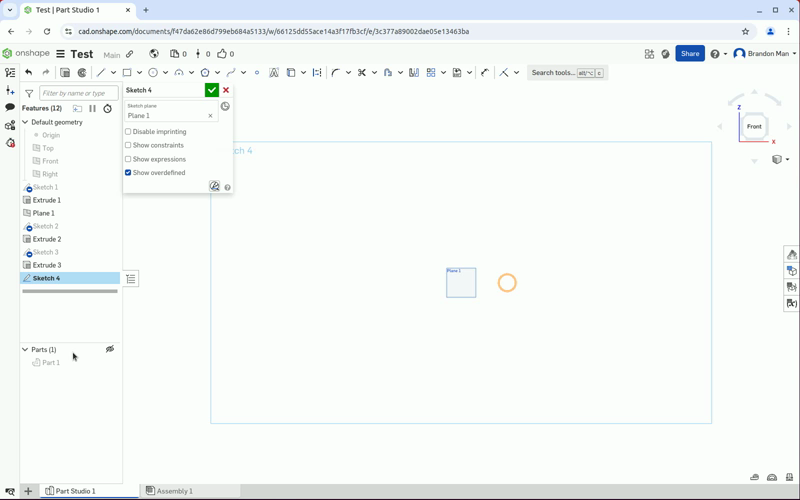
key(c)
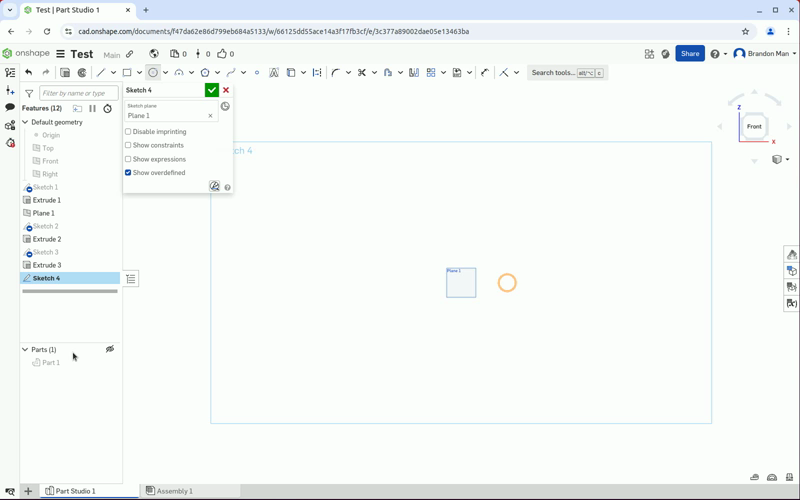
key_down(shift)
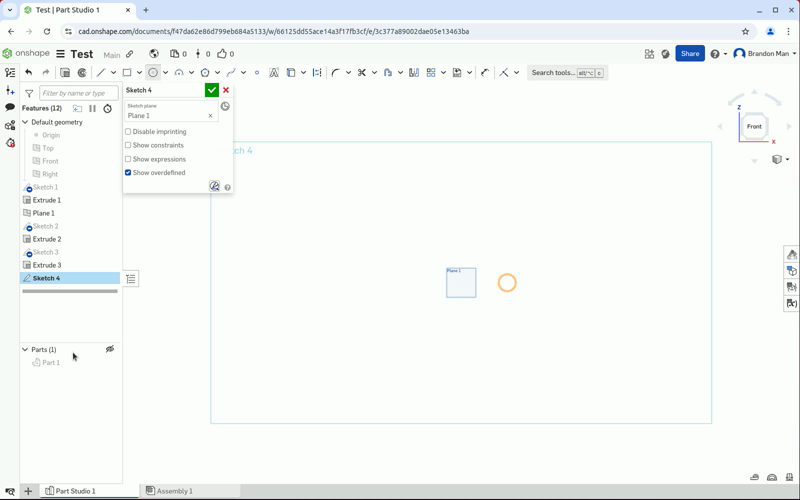
mouse_move(461, 282)
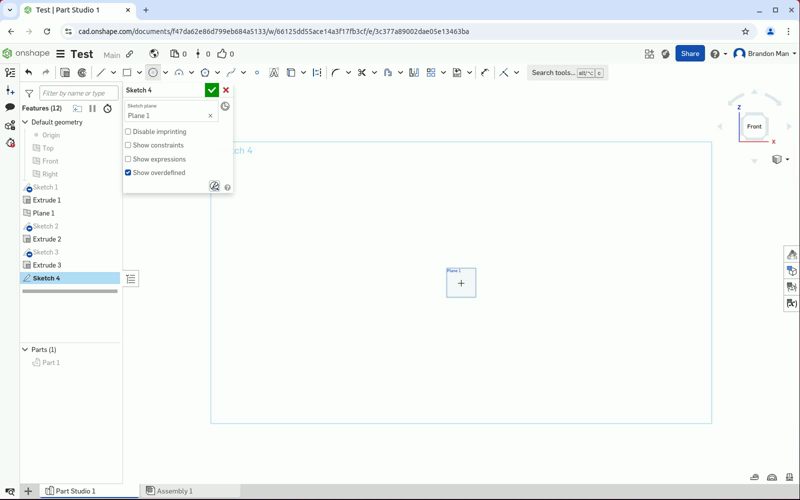
click(461, 282)
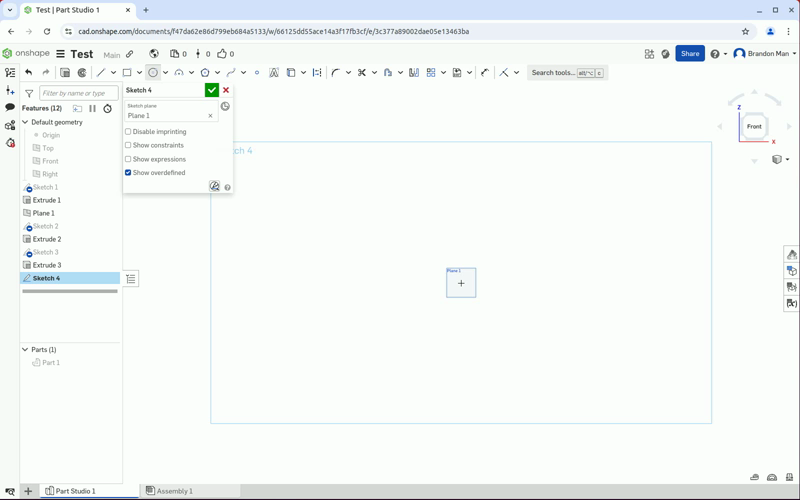
key_up(shift)
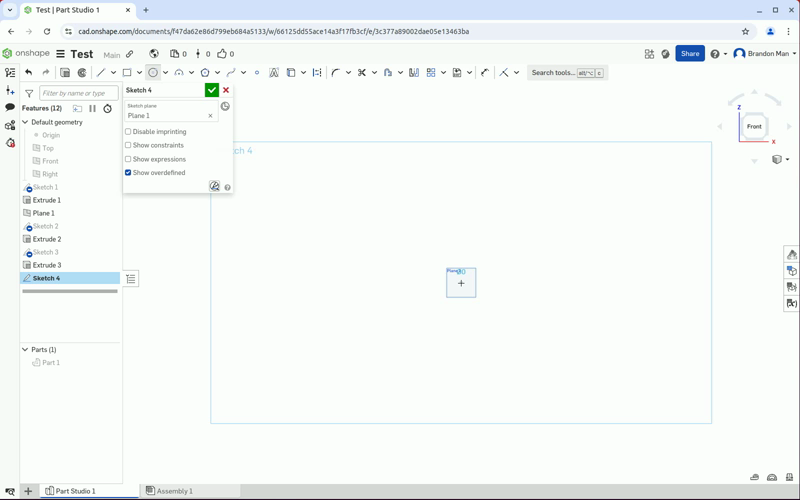
mouse_move(480, 282)
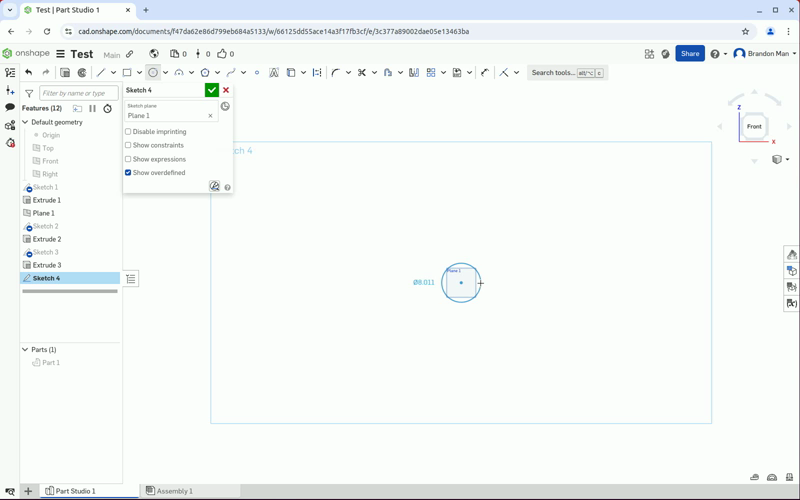
click(480, 282)
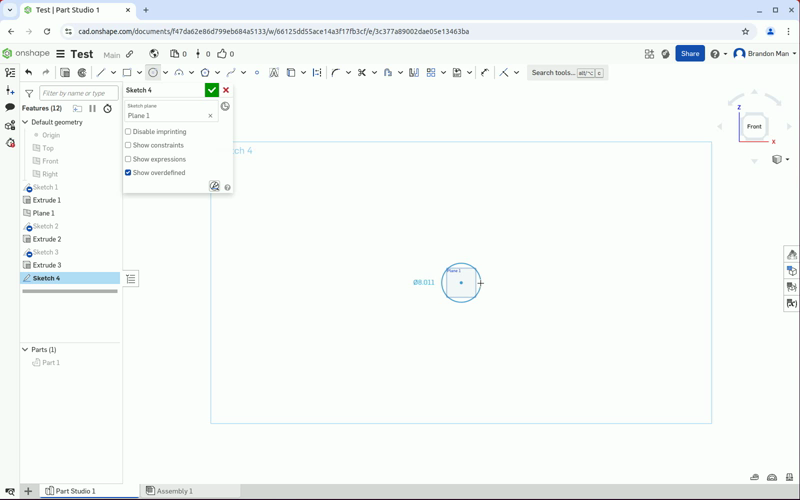
key(esc)
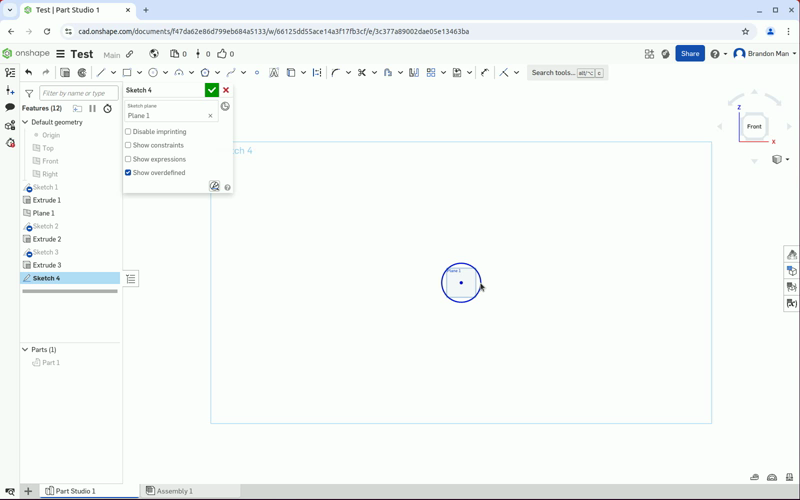
mouse_move(452, 298)
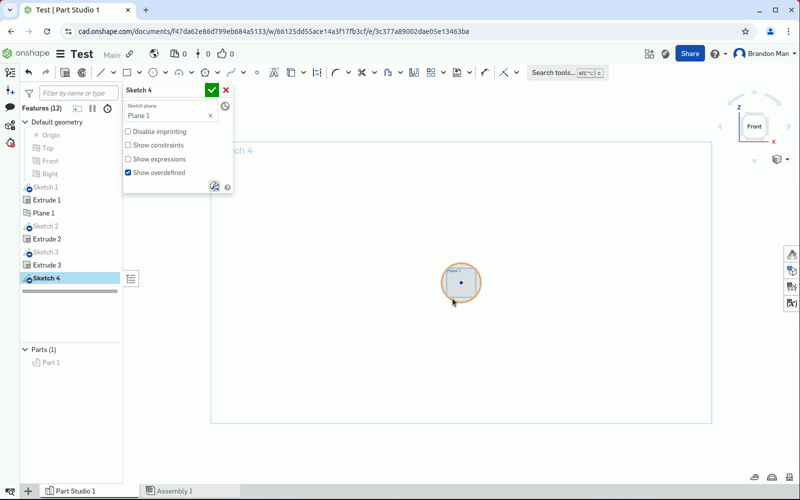
scroll(6)
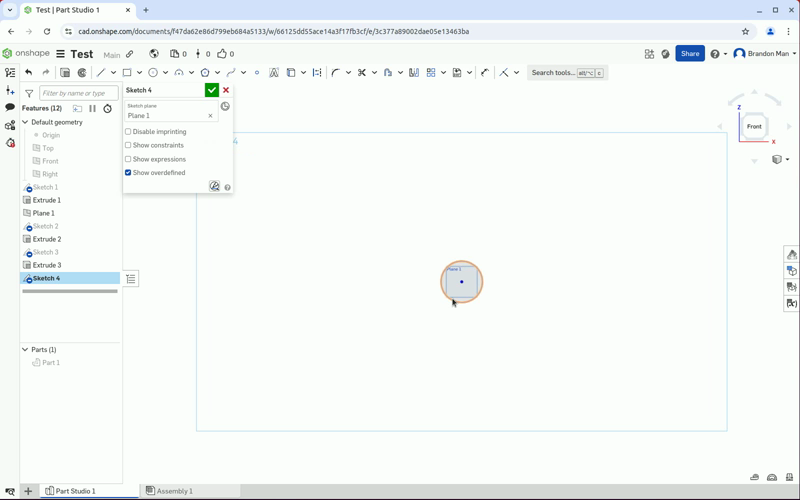
scroll(6)
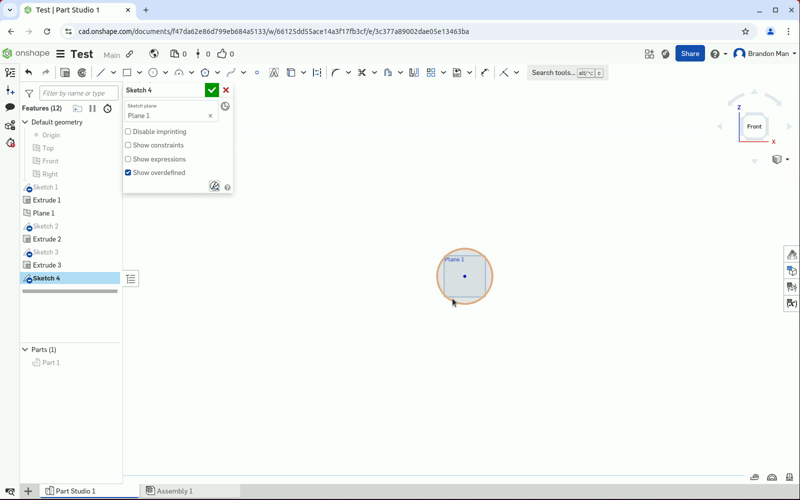
scroll(6)
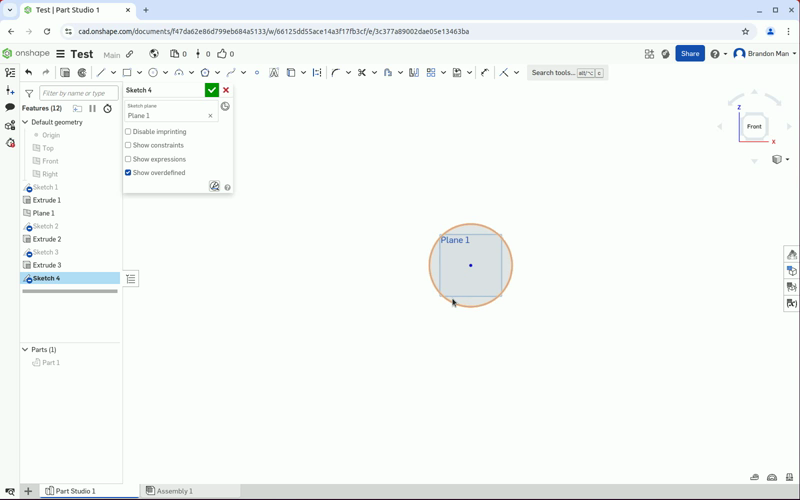
scroll(6)
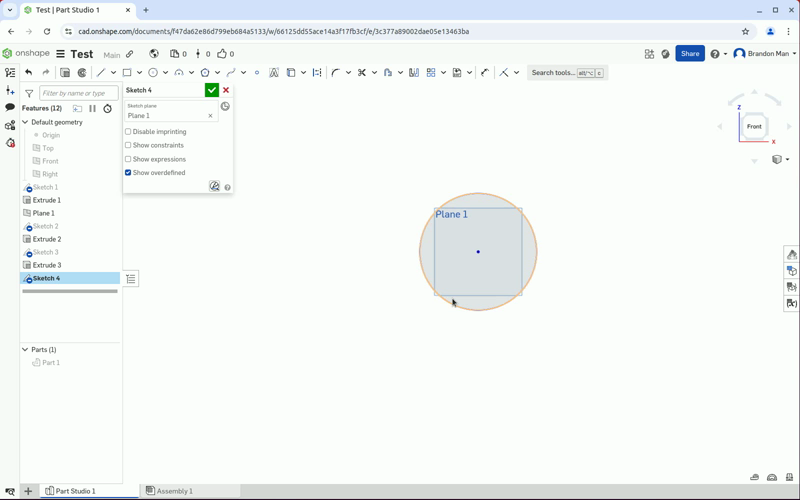
scroll(6)
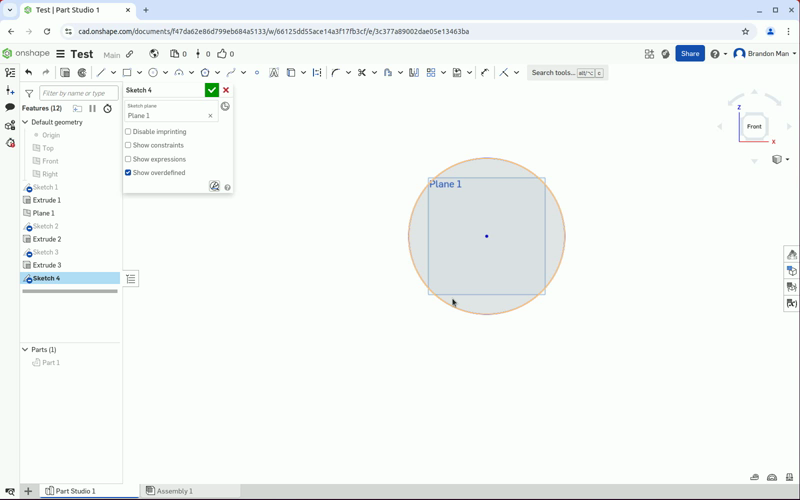
scroll(6)
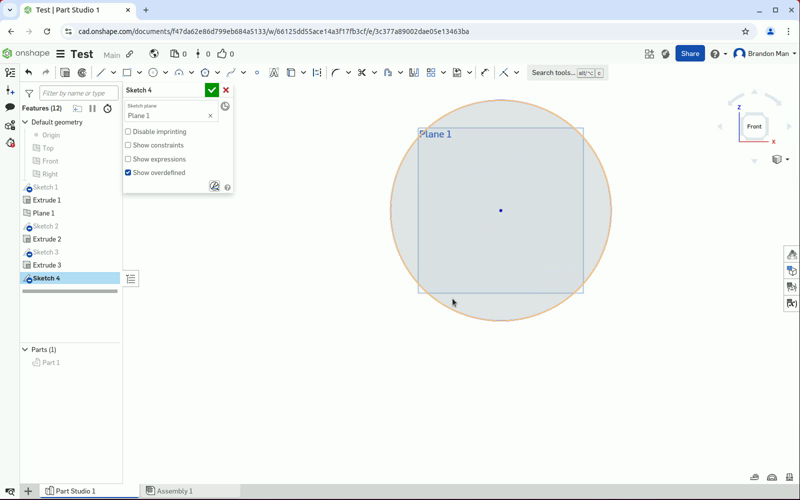
scroll(6)
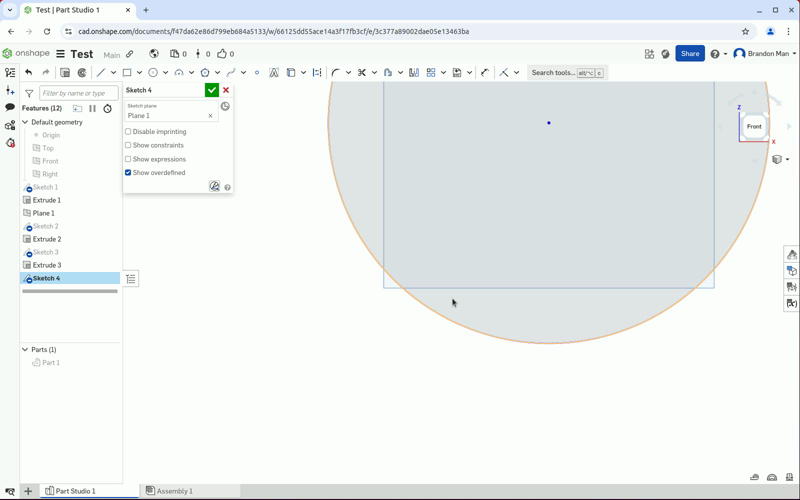
click(452, 298)
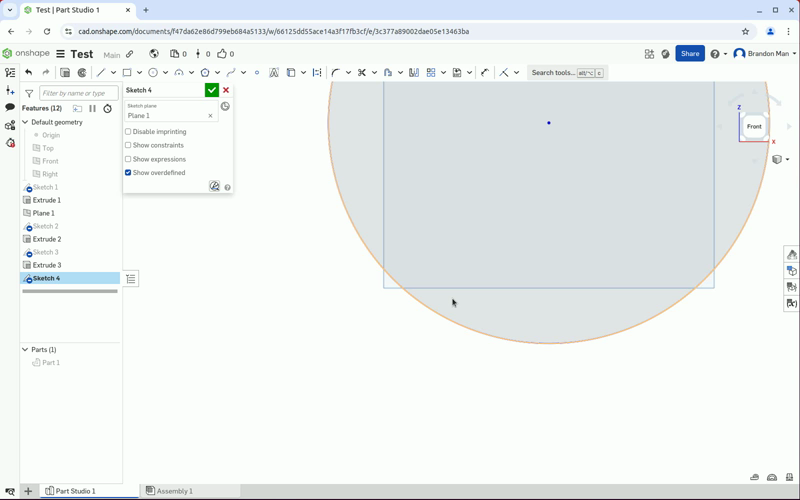
scroll(-6)
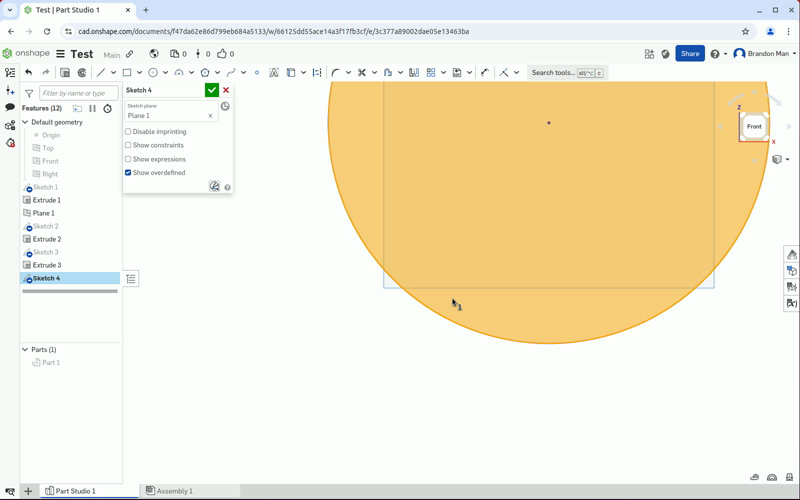
scroll(-6)
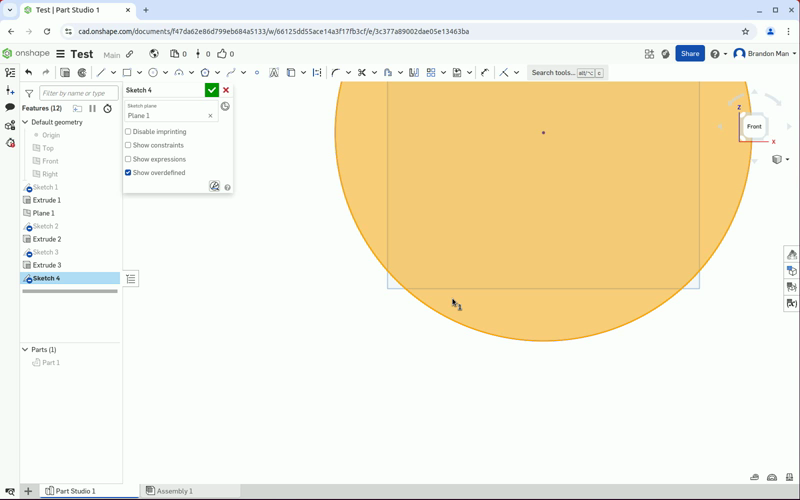
scroll(-6)
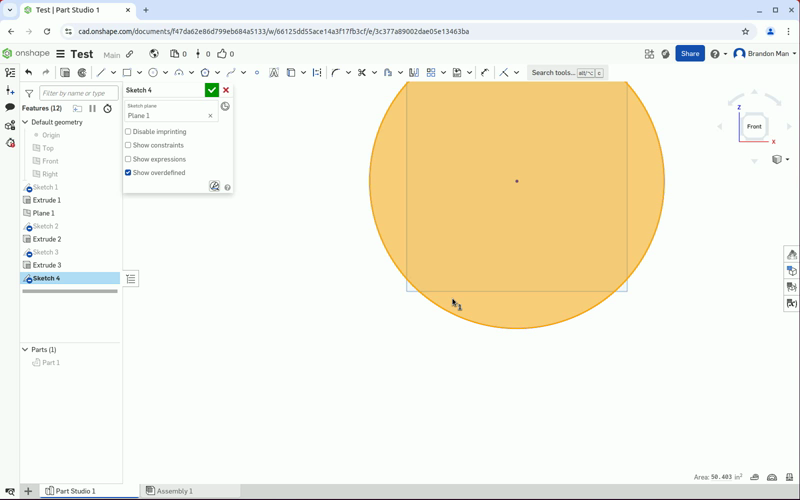
scroll(-6)
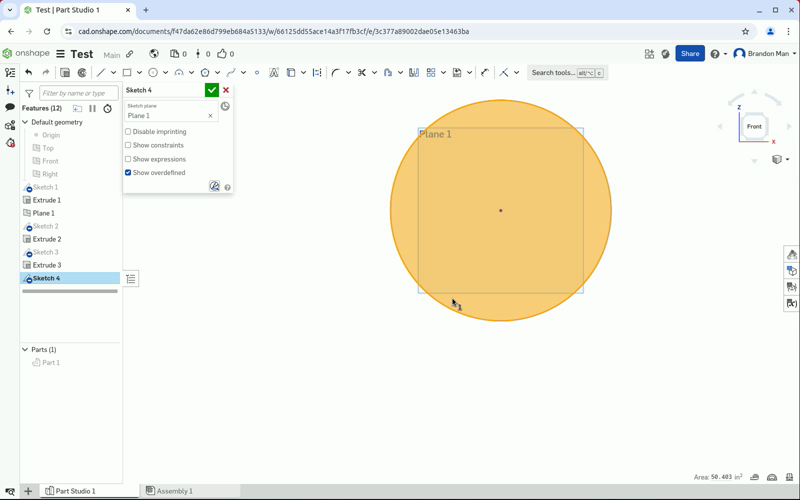
scroll(-6)
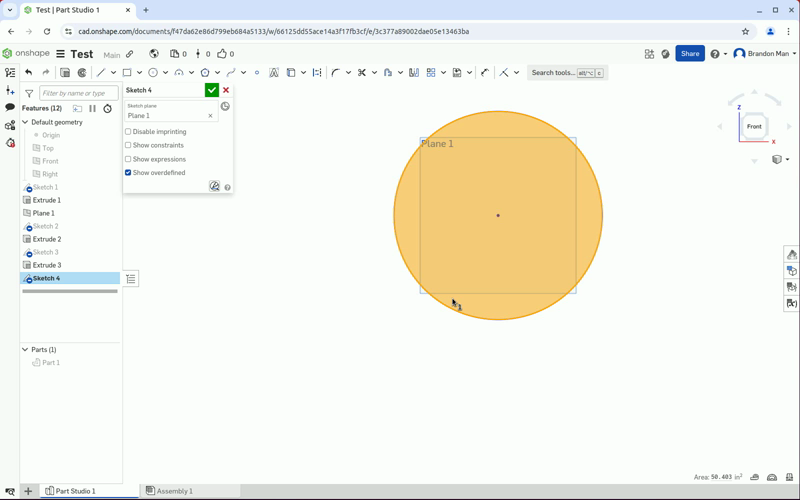
scroll(-6)
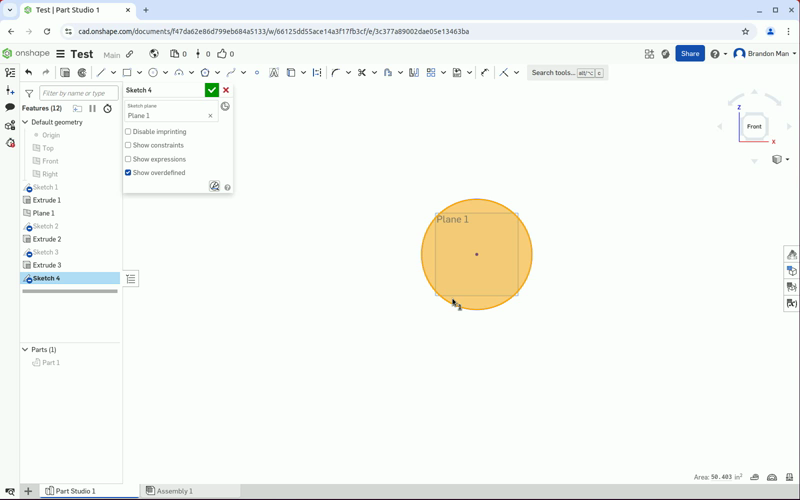
scroll(-6)
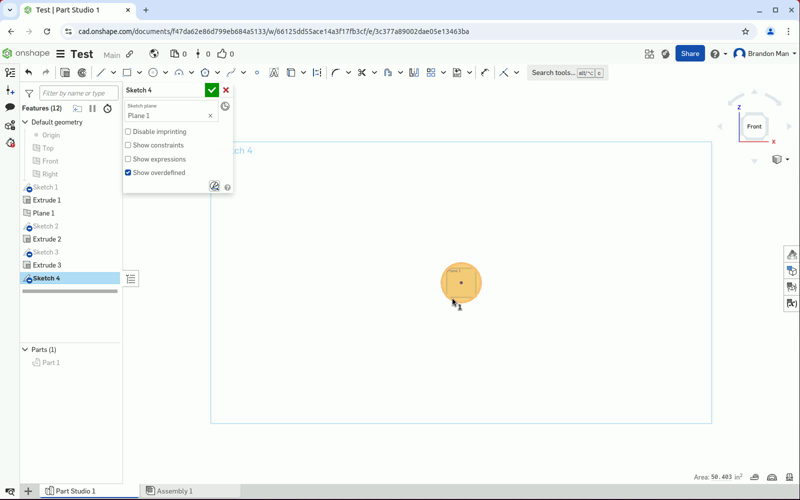
mouse_move(73, 352)
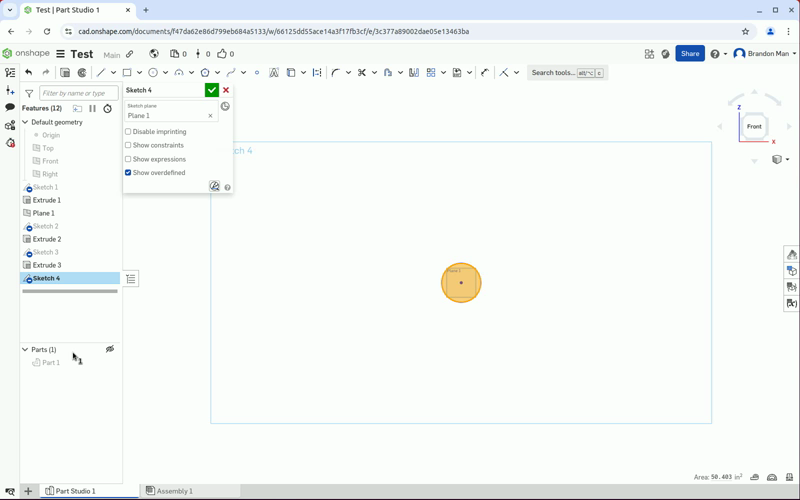
key(shift+y)
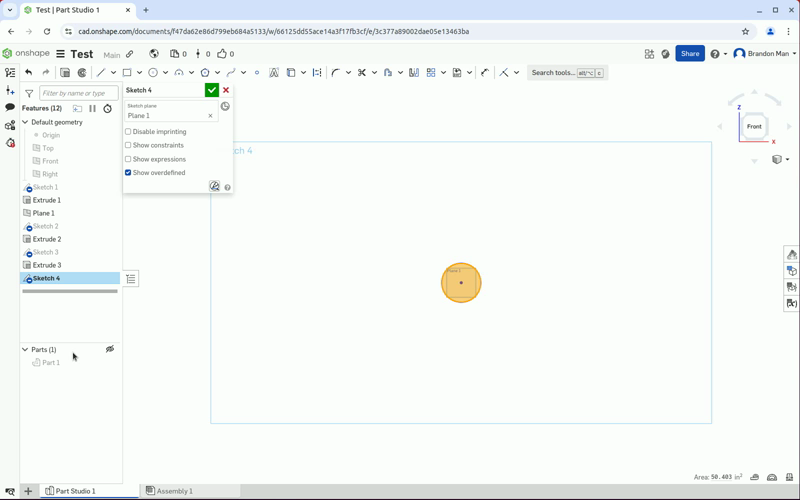
key(shift+e)
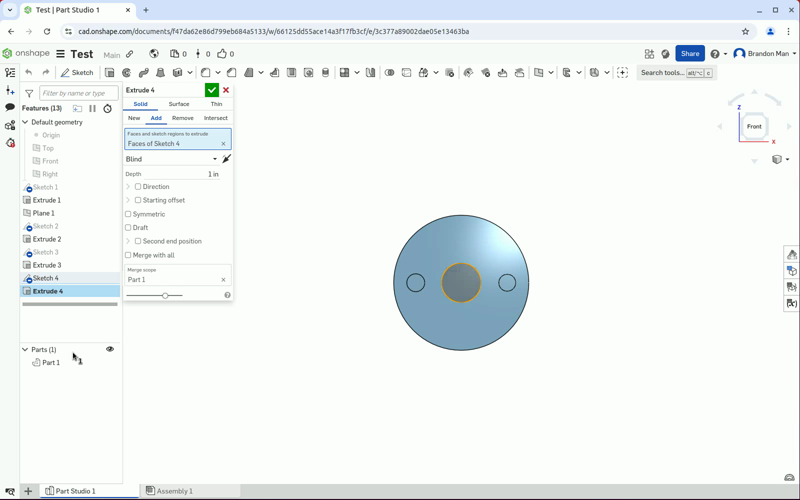
mouse_move(143, 106)
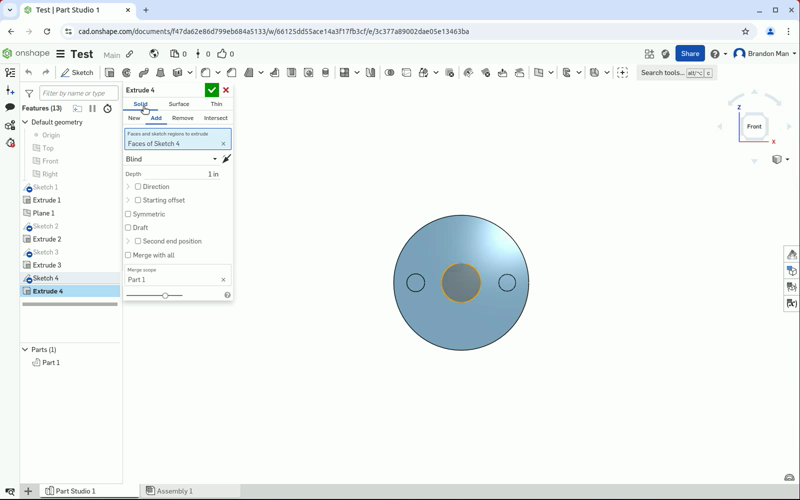
click(143, 106)
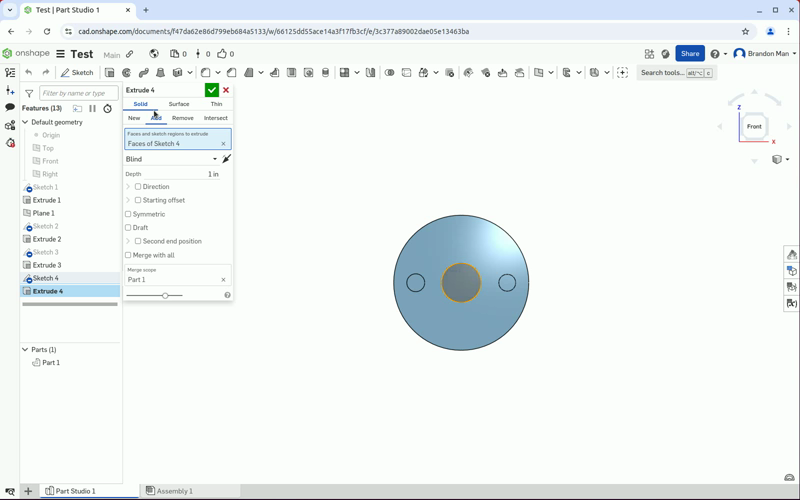
mouse_move(186, 120)
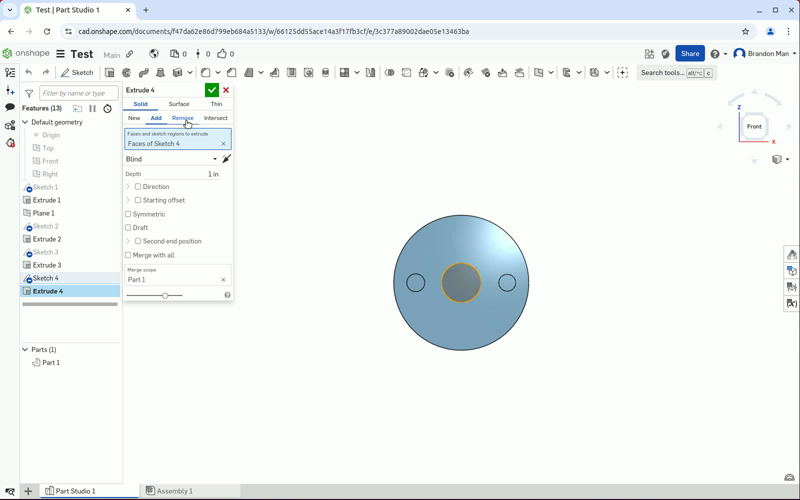
click(186, 120)
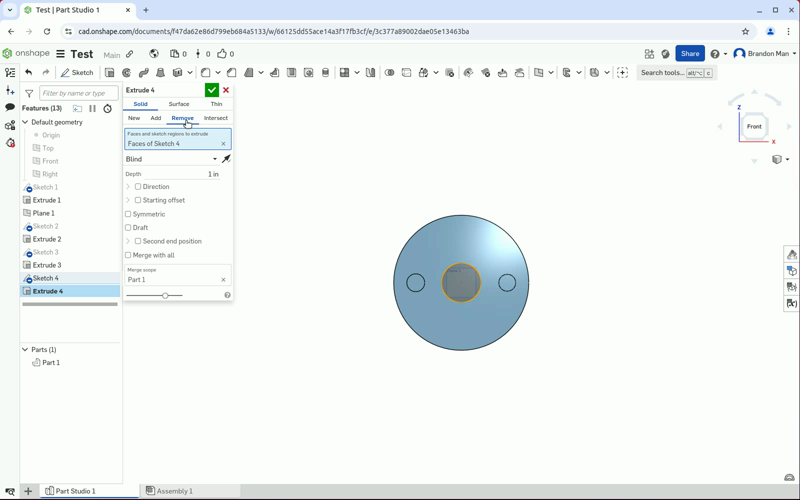
key(tab, 4)
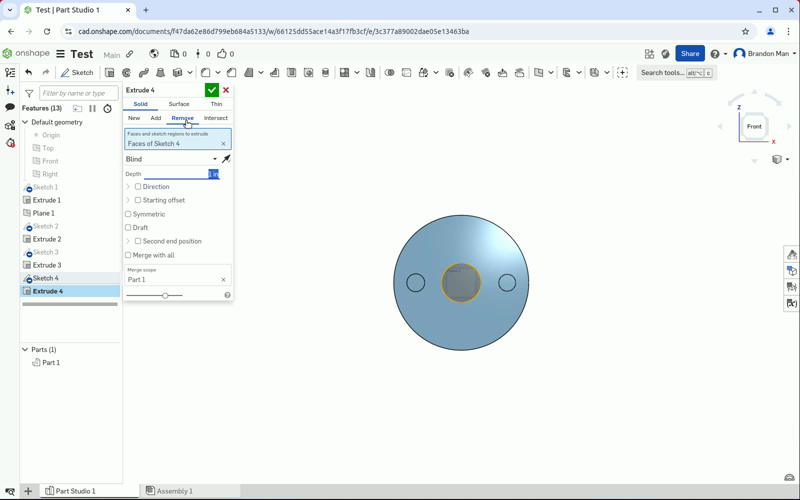
text(5.536)
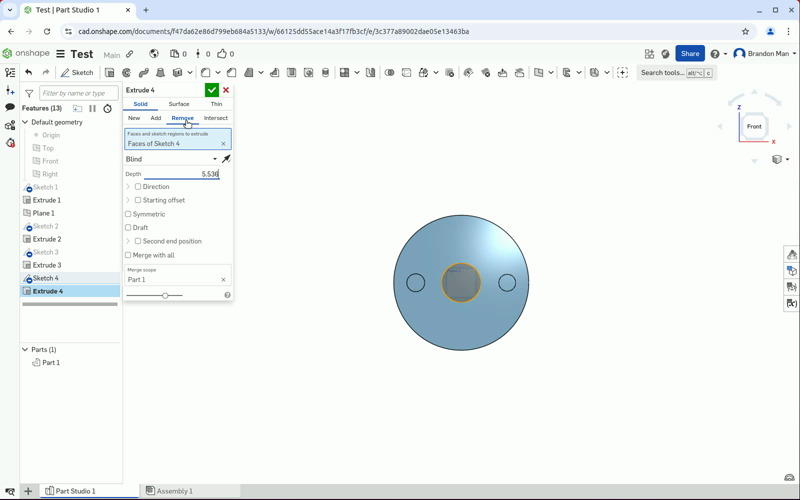
key(tab, 6)
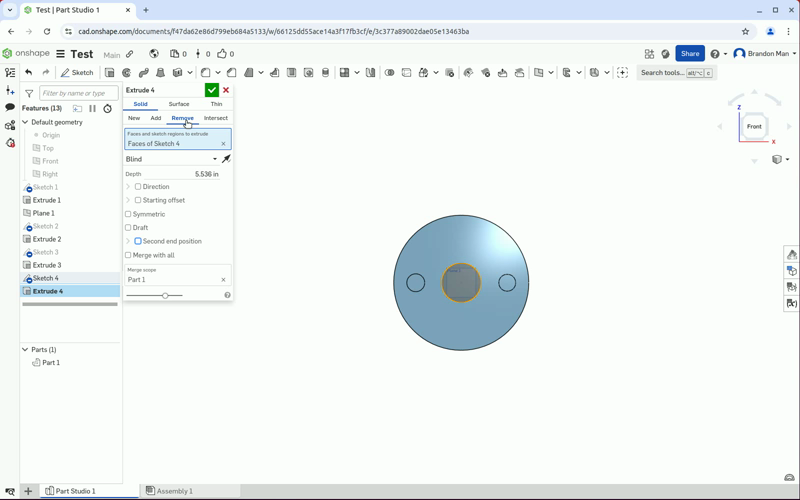
key(space)
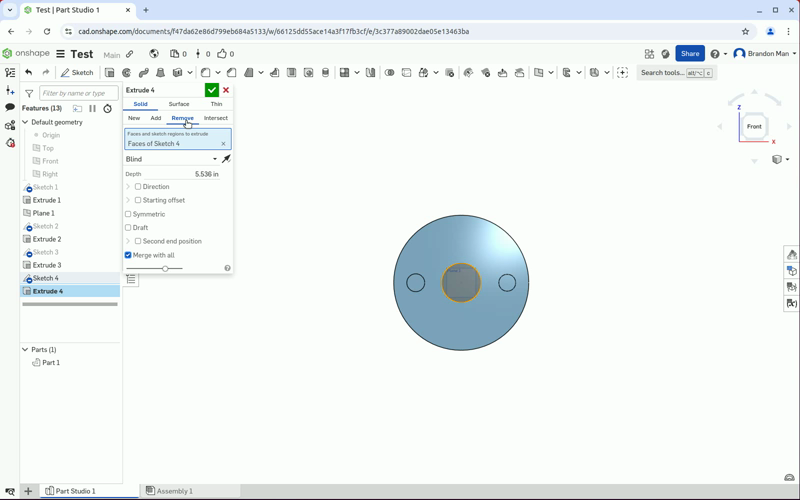
key(enter)
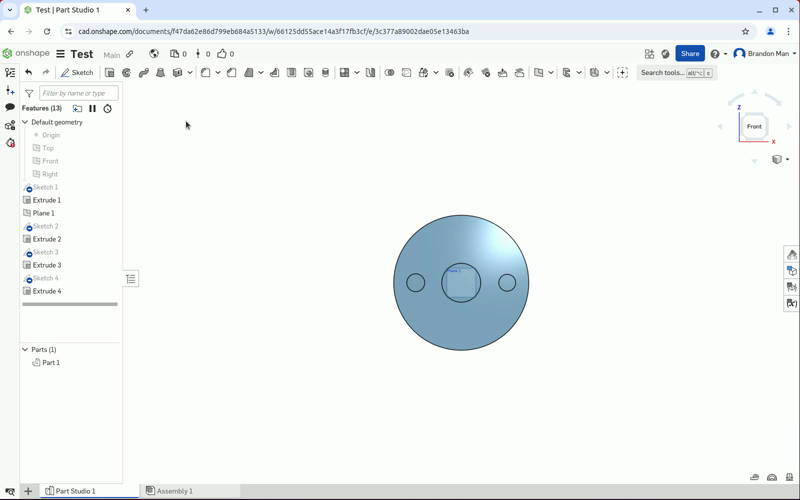
key(shift+h)
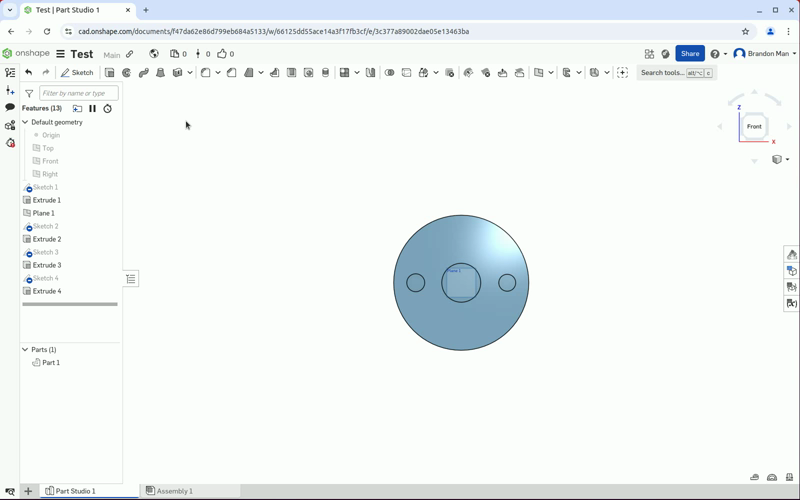
key(shift+h)
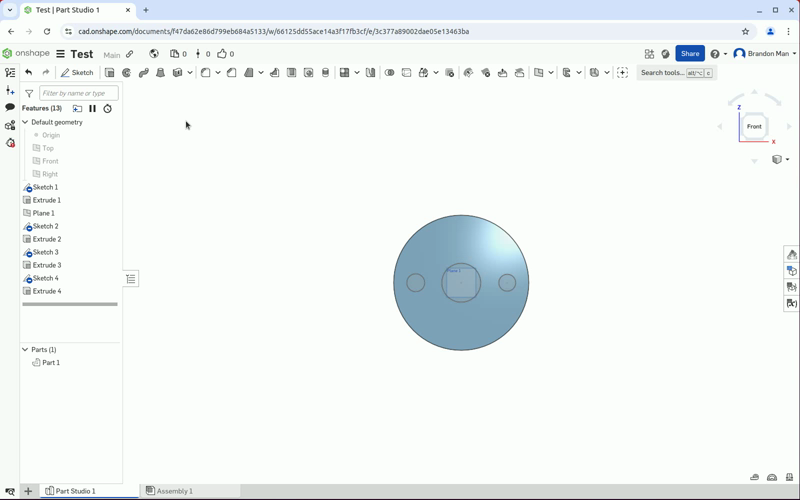
key(shift+7)
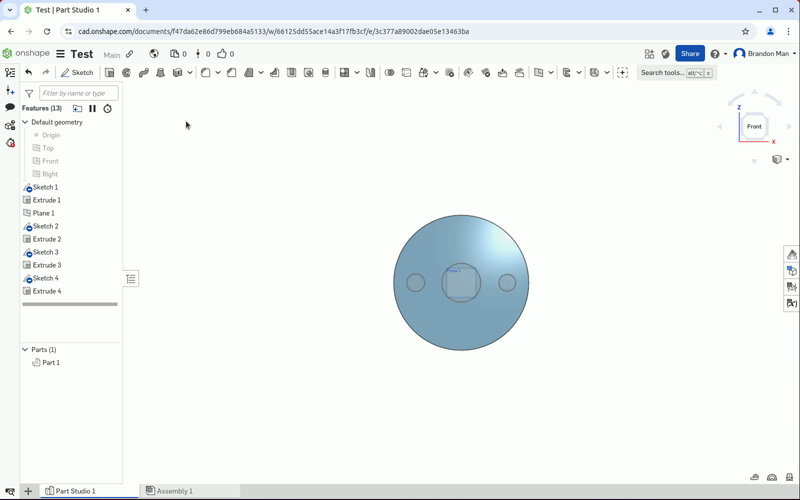
key(left, 2)
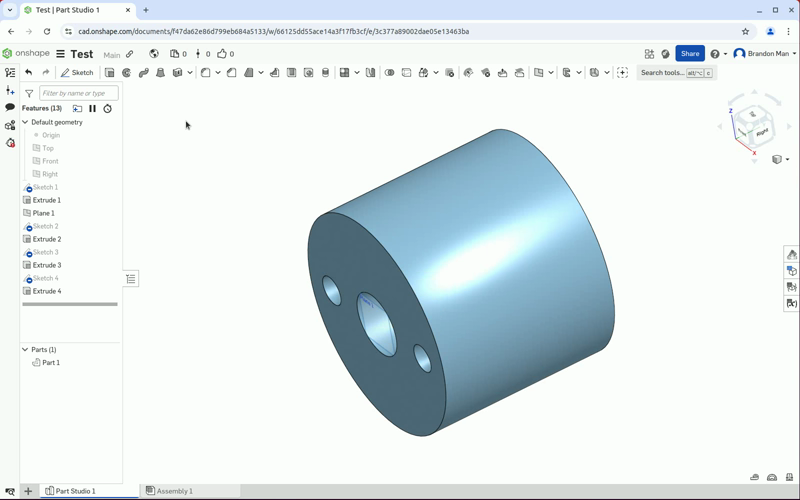
key(down, 2)
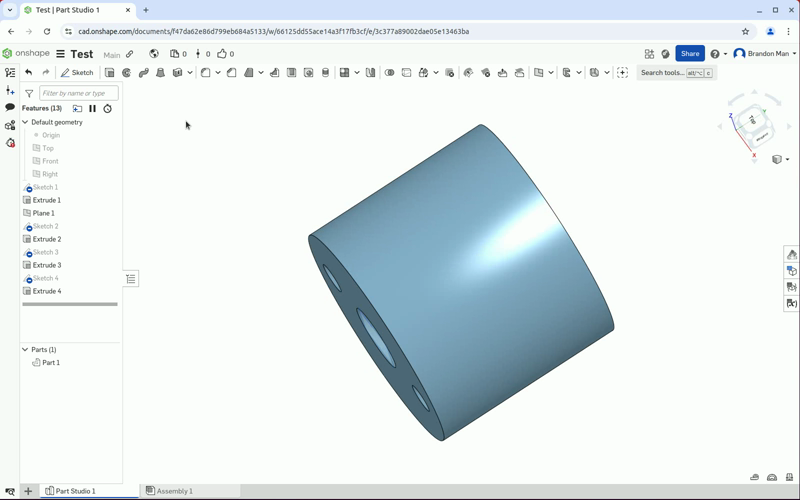
key(up, 2)
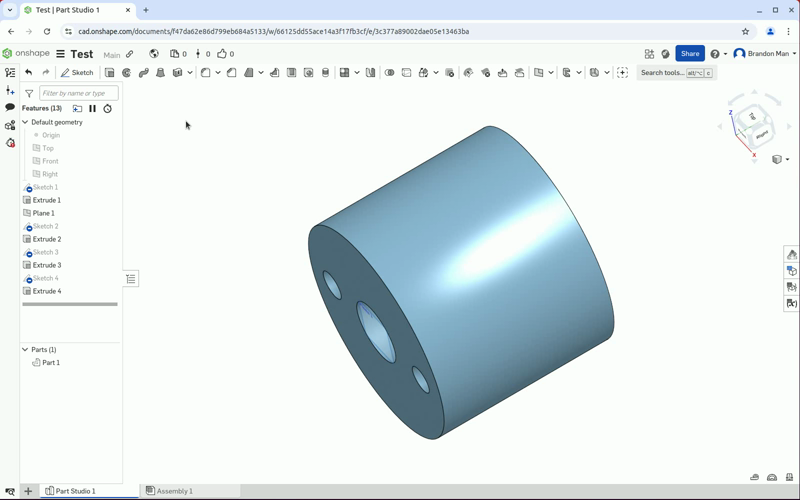
key(right, 2)
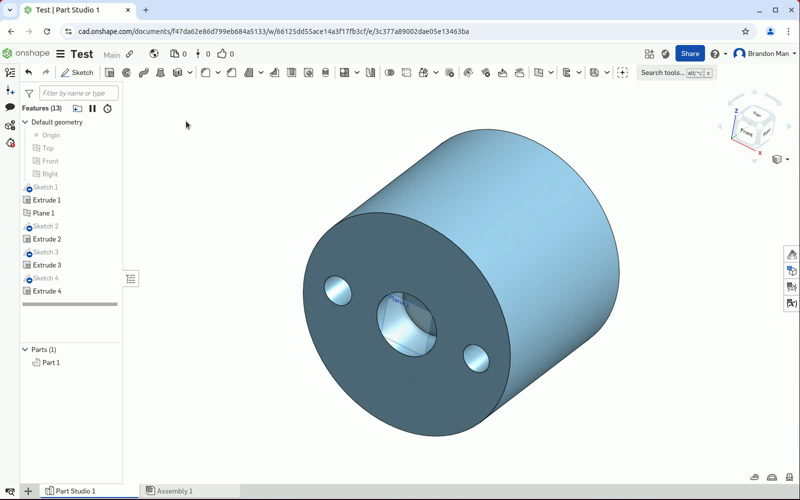
mouse_move(73, 189)
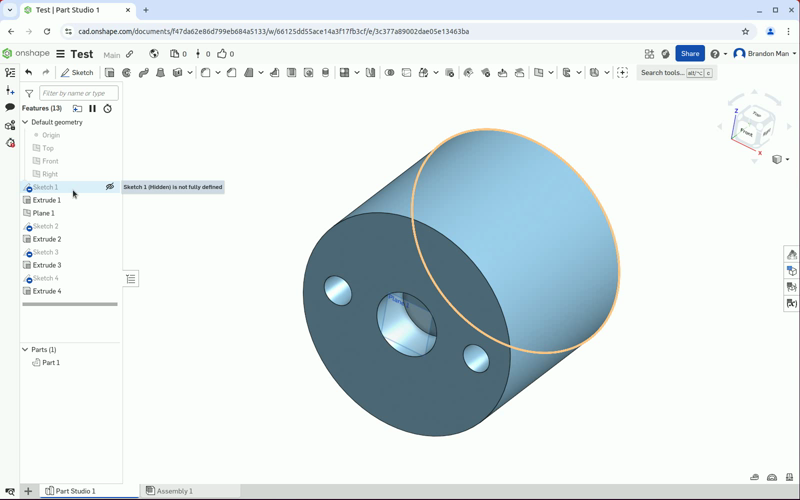
click(73, 189)